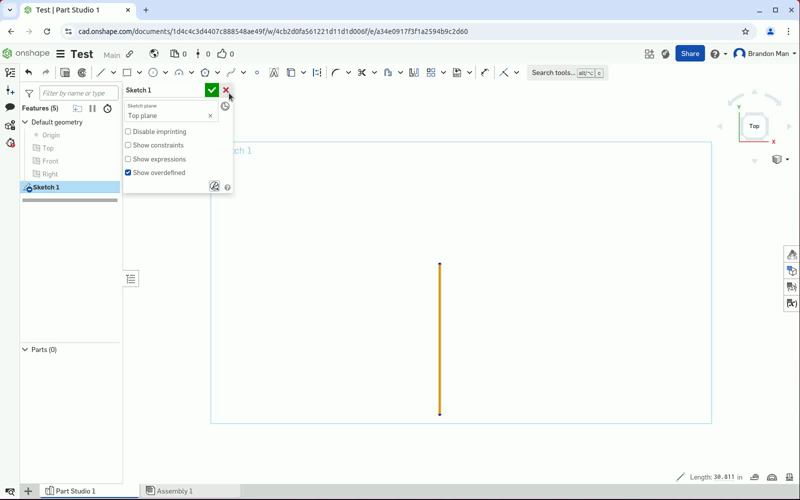
key(shift+h)
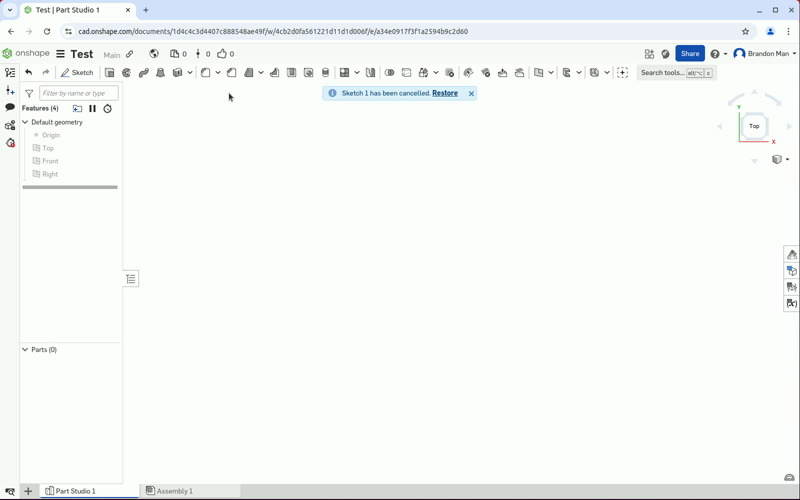
mouse_move(73, 352)
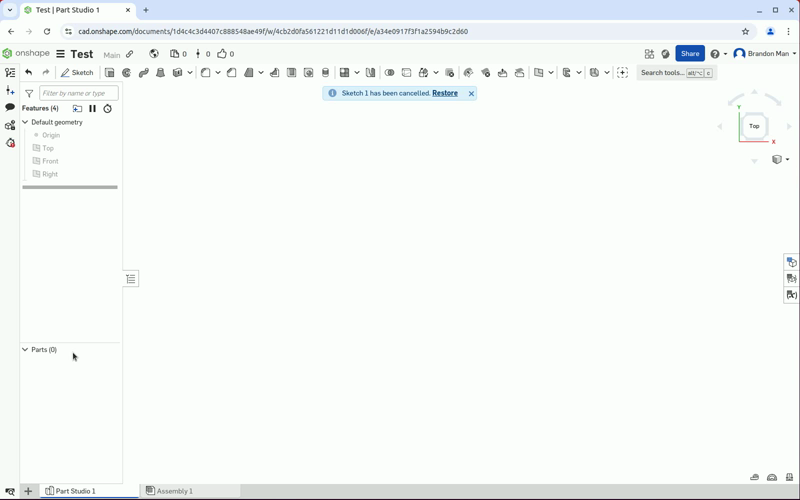
key(y)
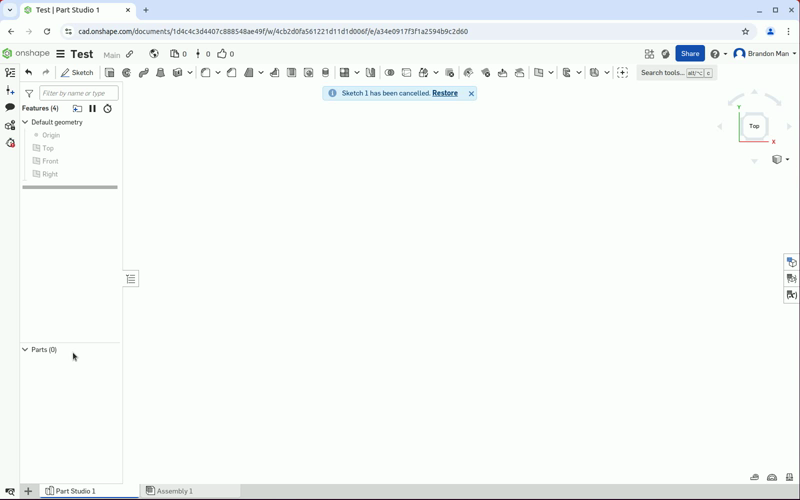
key(shift+p)
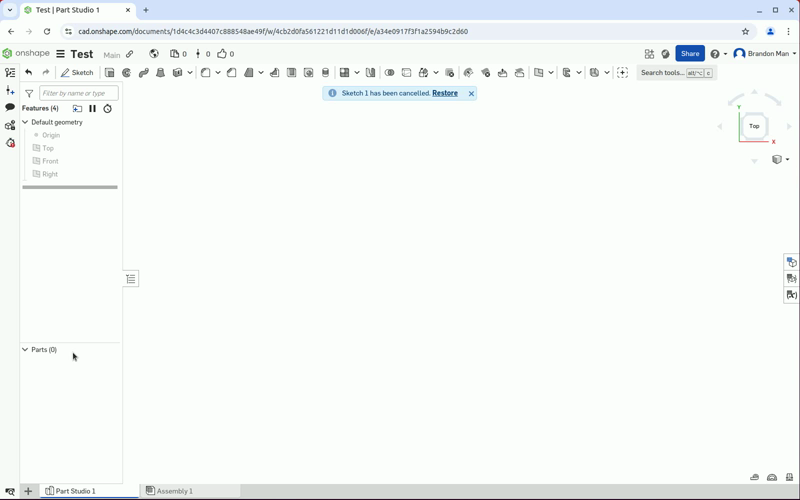
key(space)
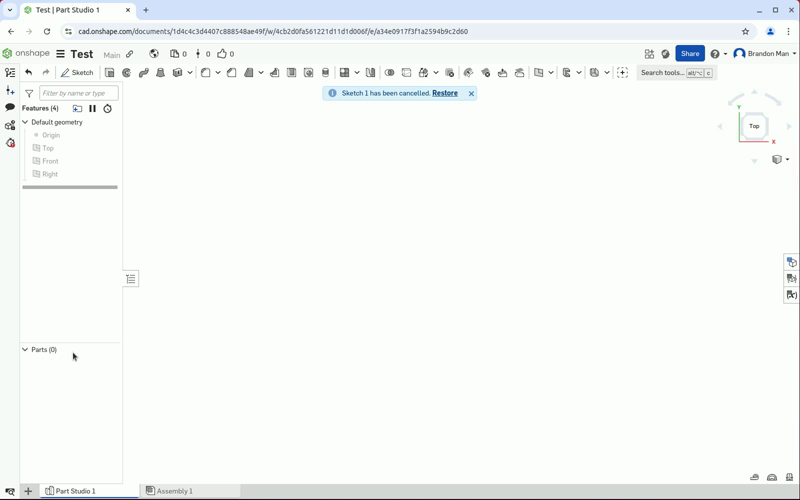
key_down(shift)
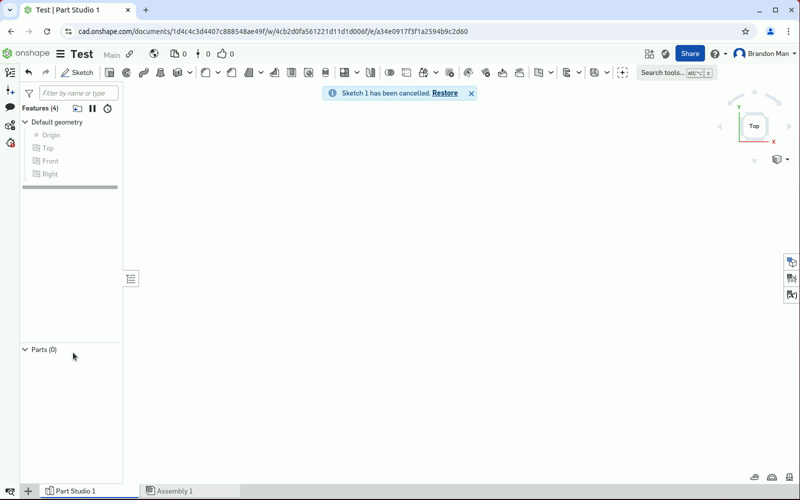
key(up)
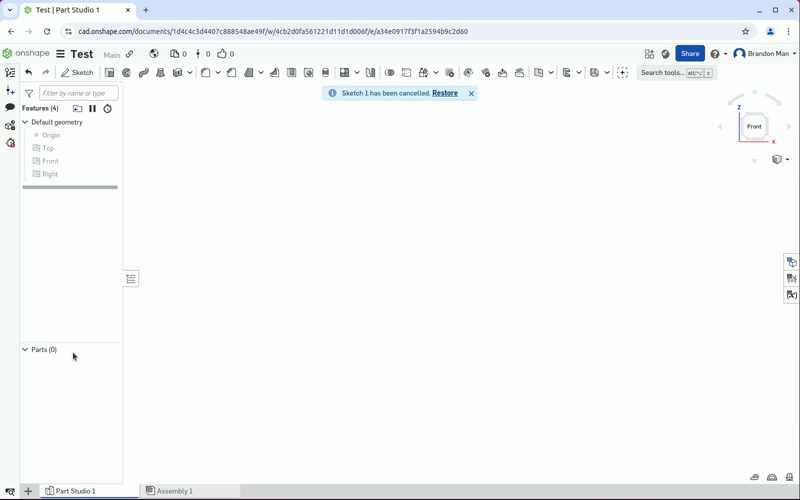
key_up(shift)
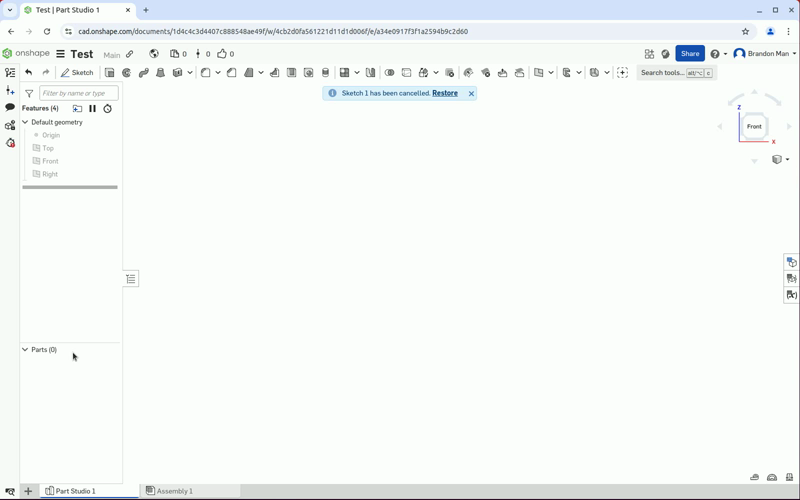
mouse_move(73, 352)
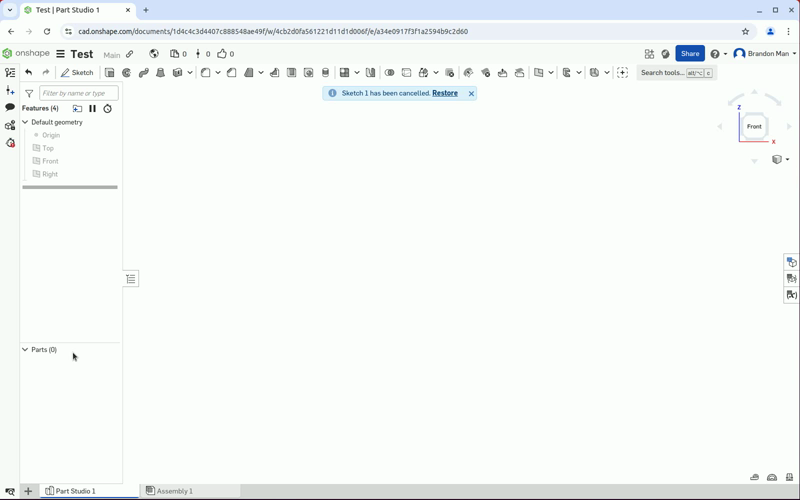
key(shift+y)
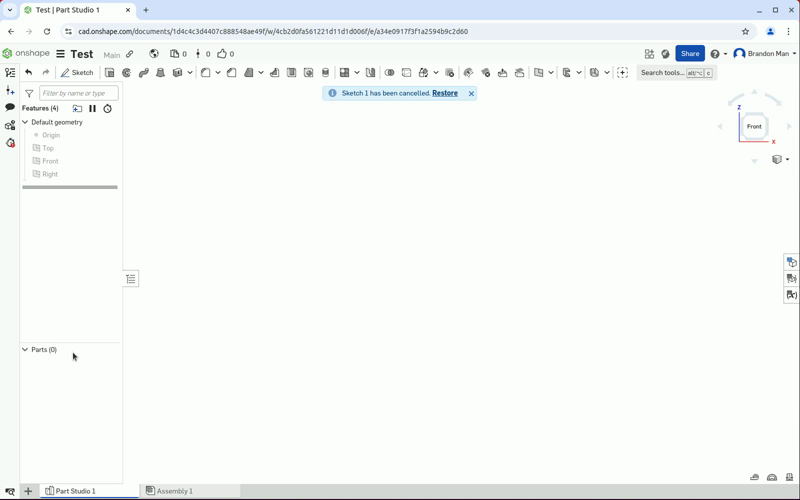
key(shift+s)
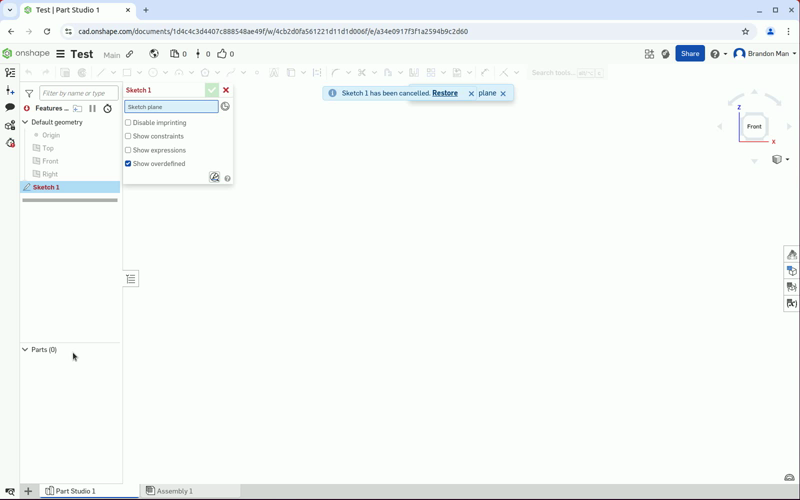
mouse_move(73, 163)
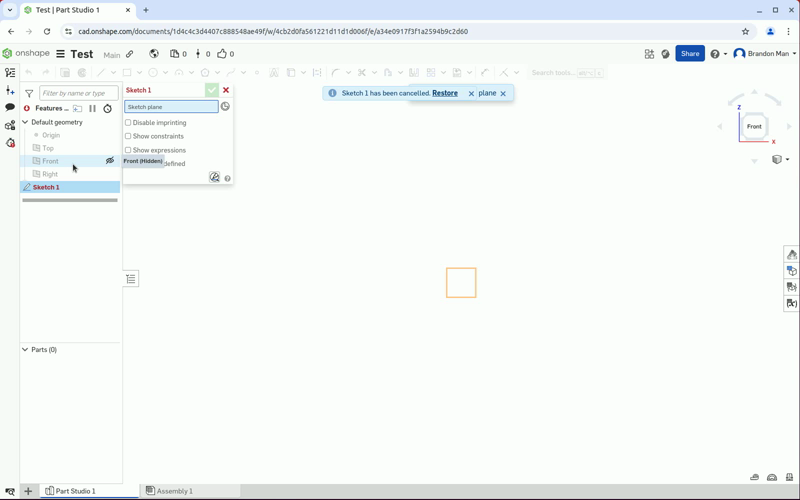
click(73, 163)
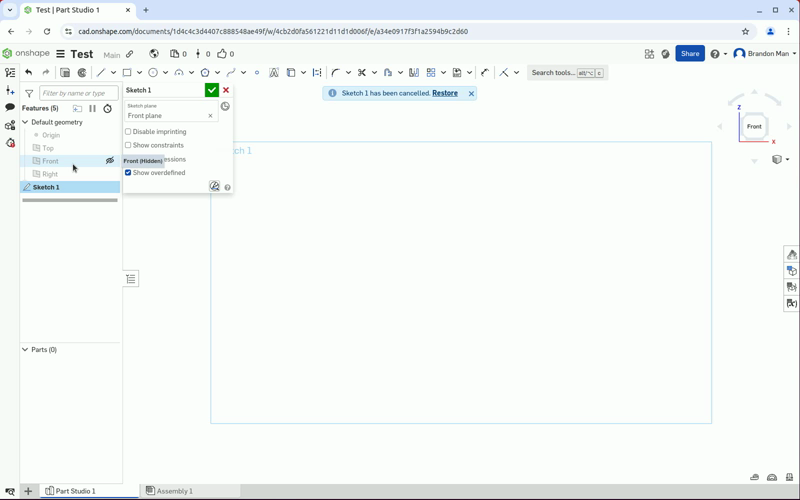
mouse_move(73, 352)
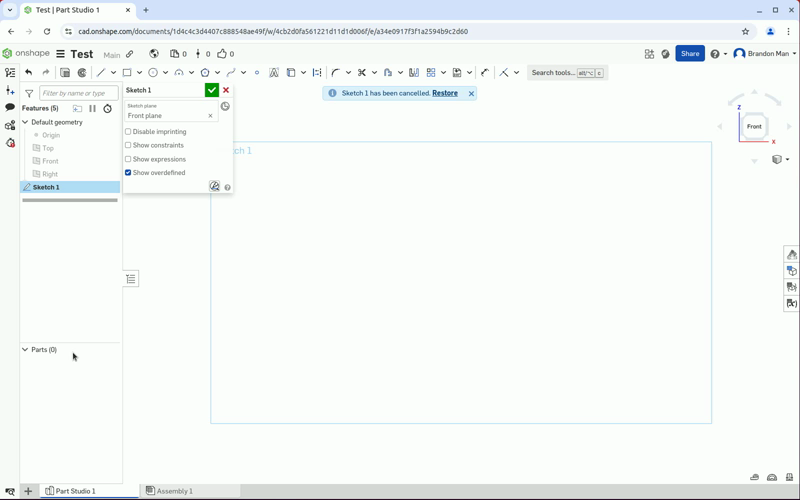
key(y)
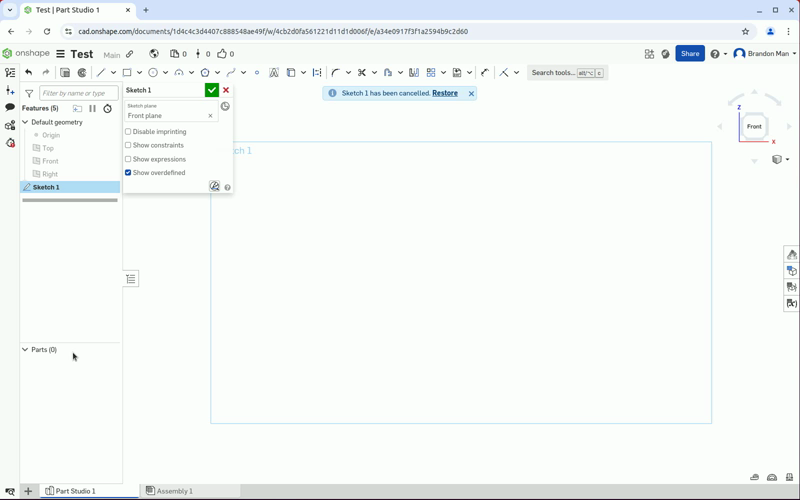
key(l)
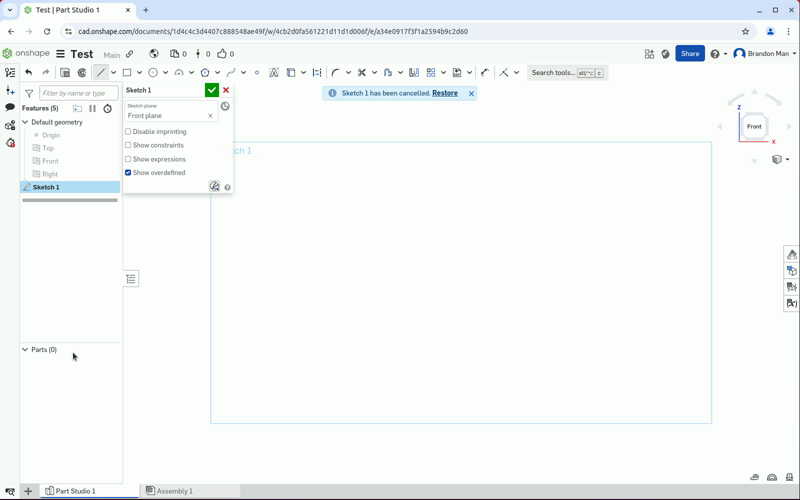
key_down(shift)
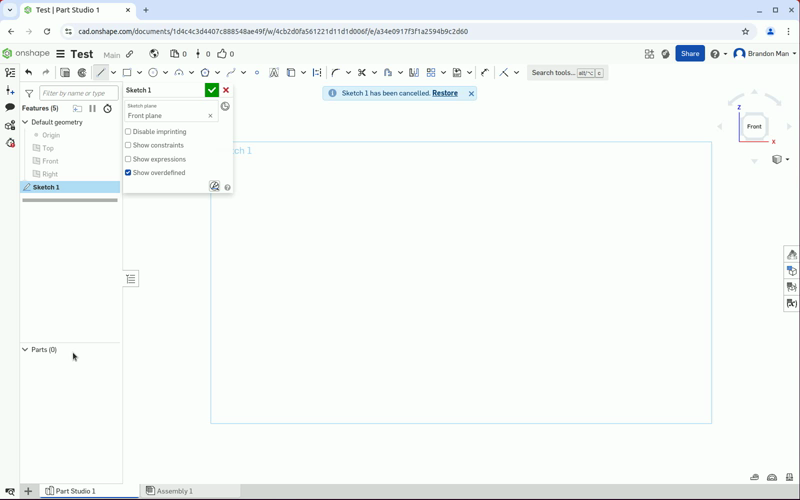
mouse_move(460, 282)
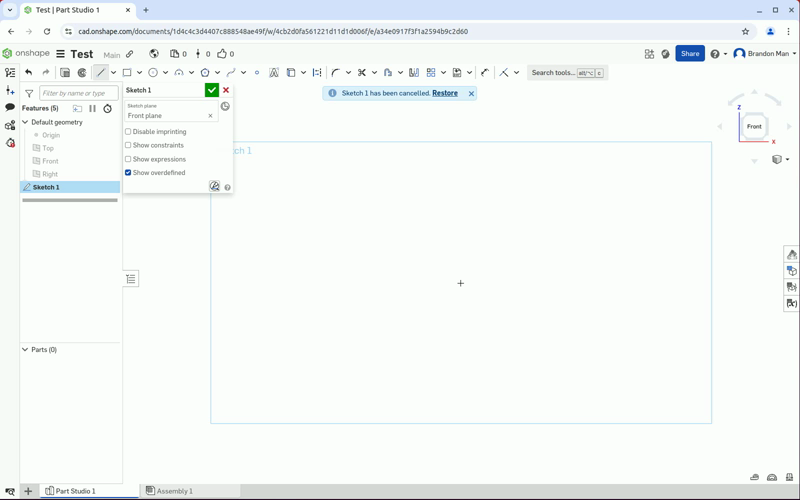
click(460, 282)
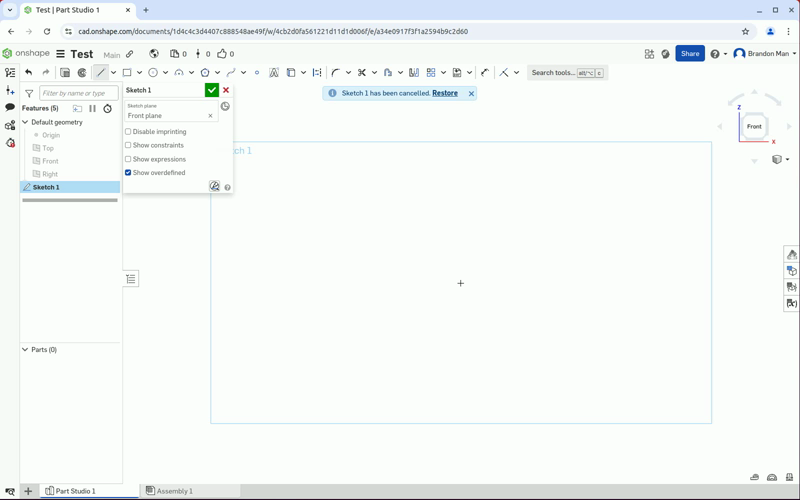
key_up(shift)
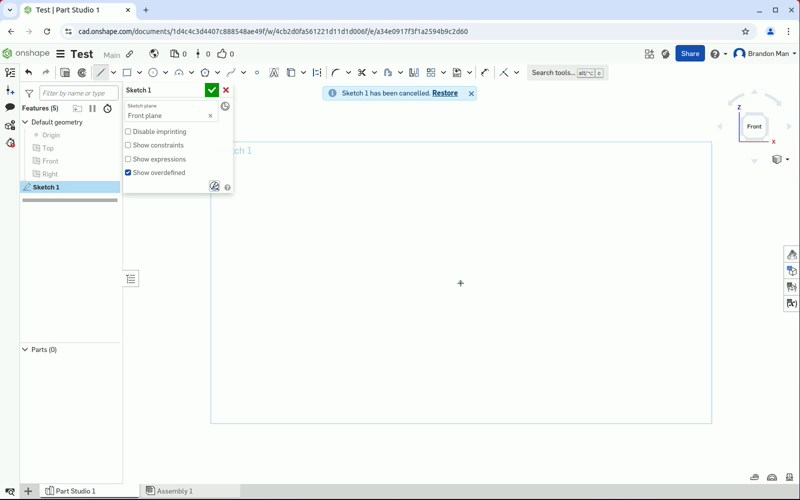
key_down(shift)
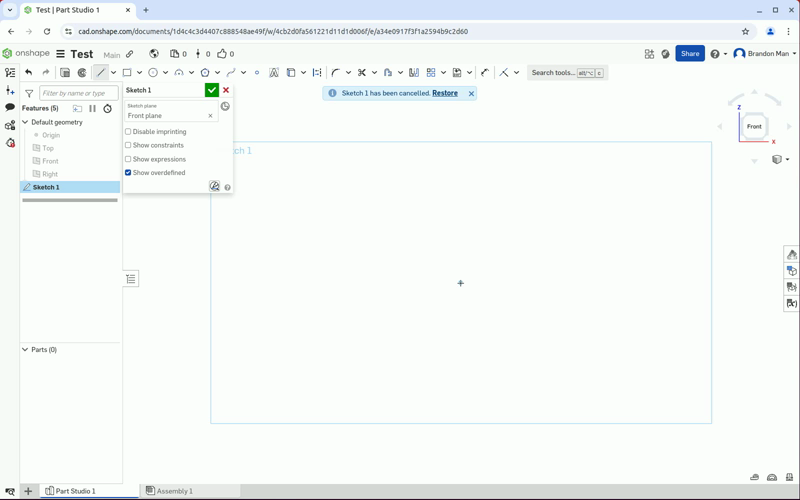
mouse_move(573, 282)
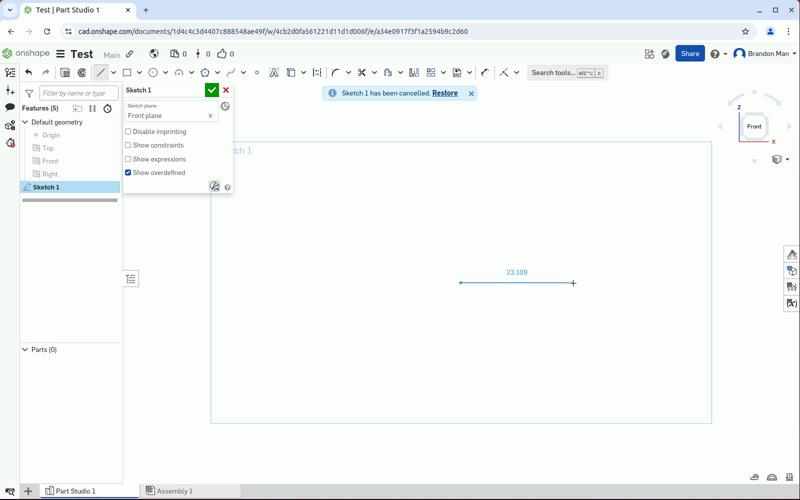
click(573, 282)
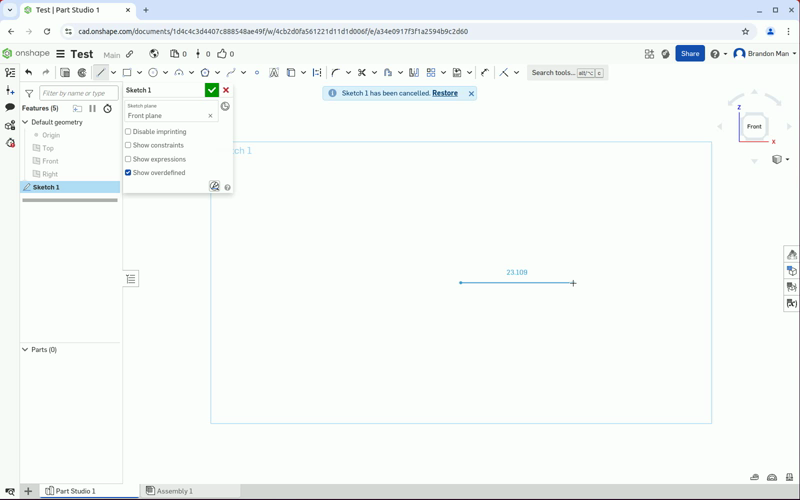
key_up(shift)
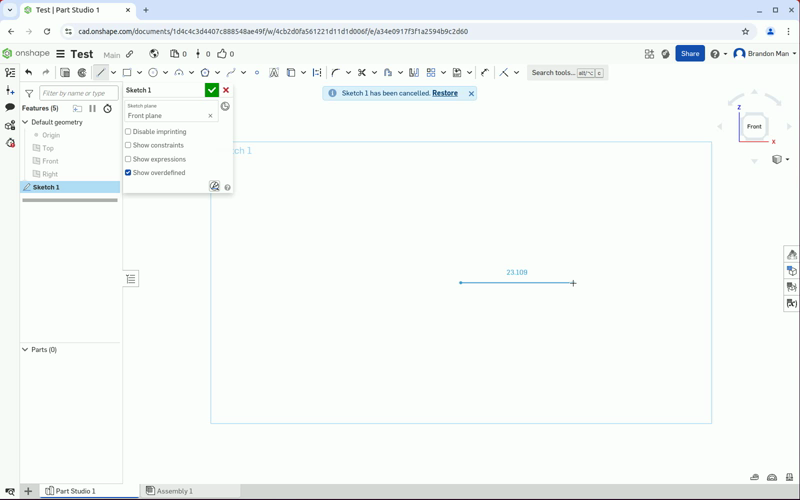
key_down(shift)
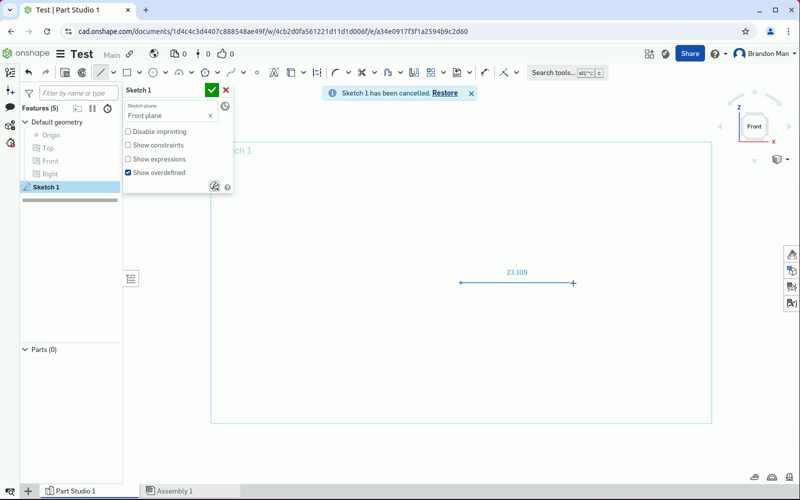
mouse_move(573, 211)
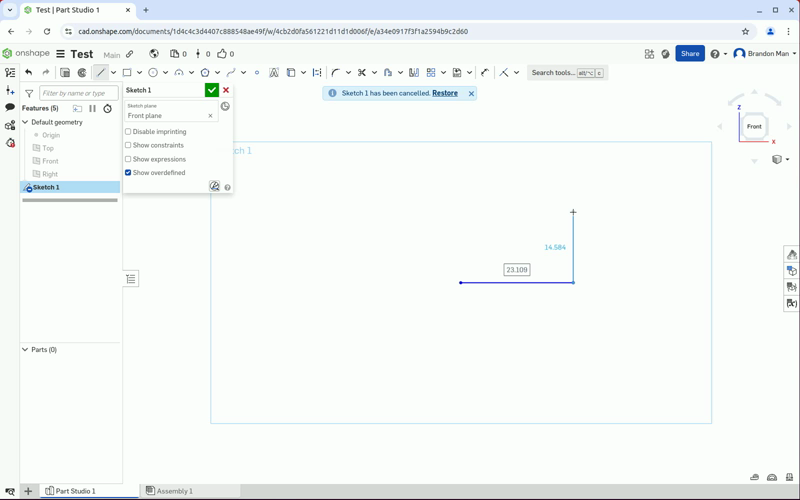
click(573, 211)
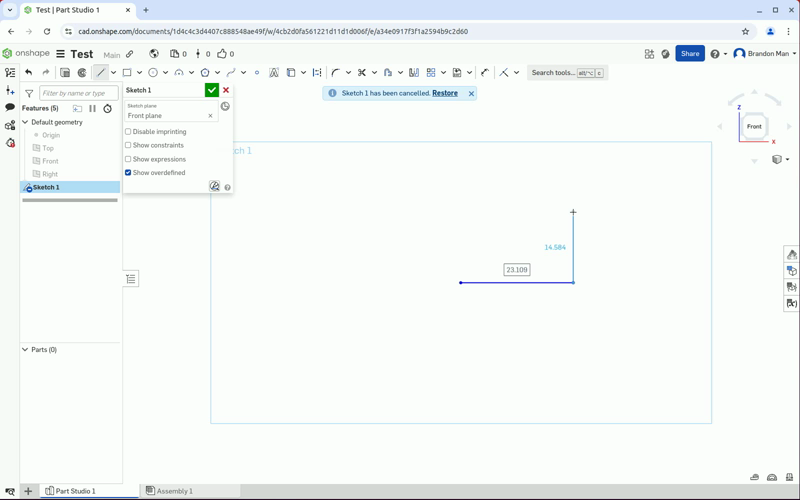
key_up(shift)
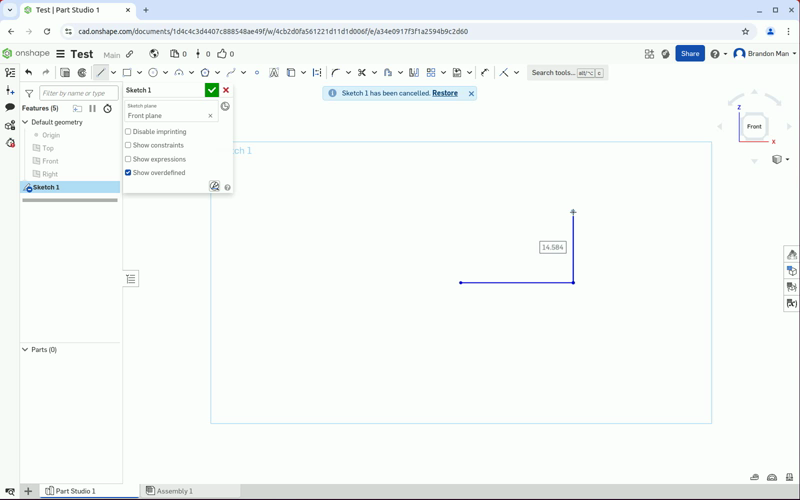
key_down(shift)
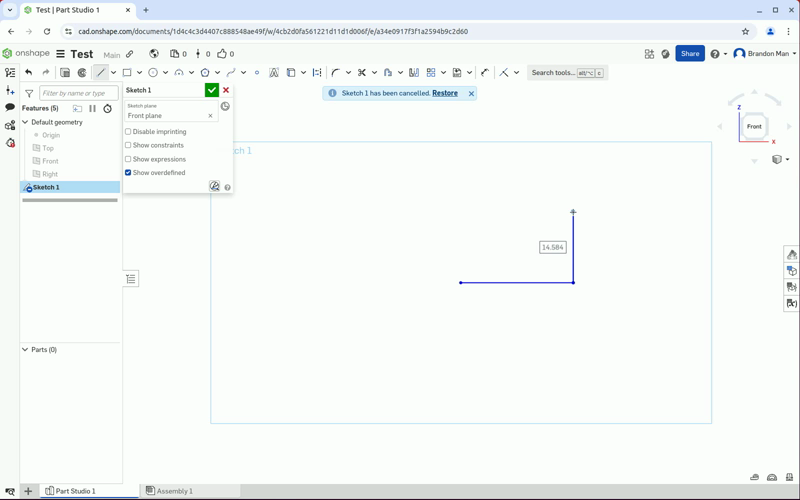
mouse_move(589, 211)
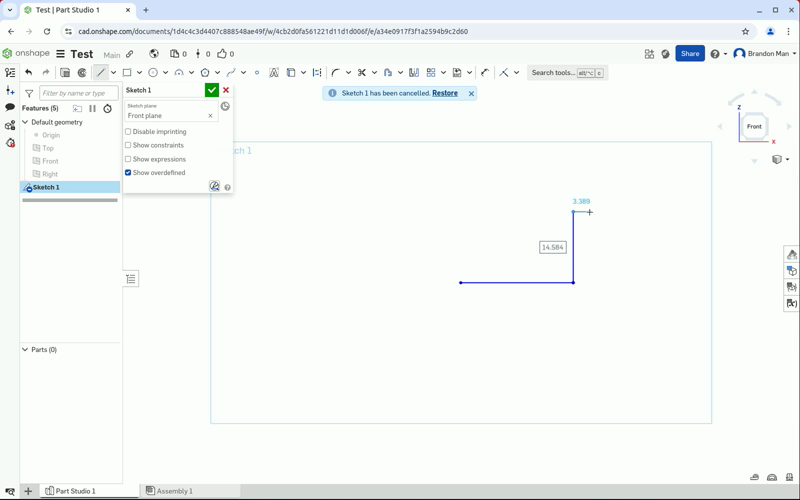
mouse_move(554, 211)
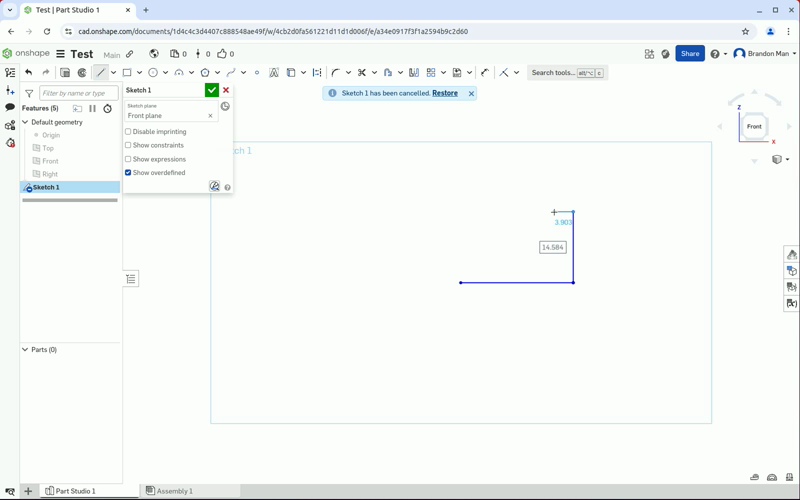
click(554, 211)
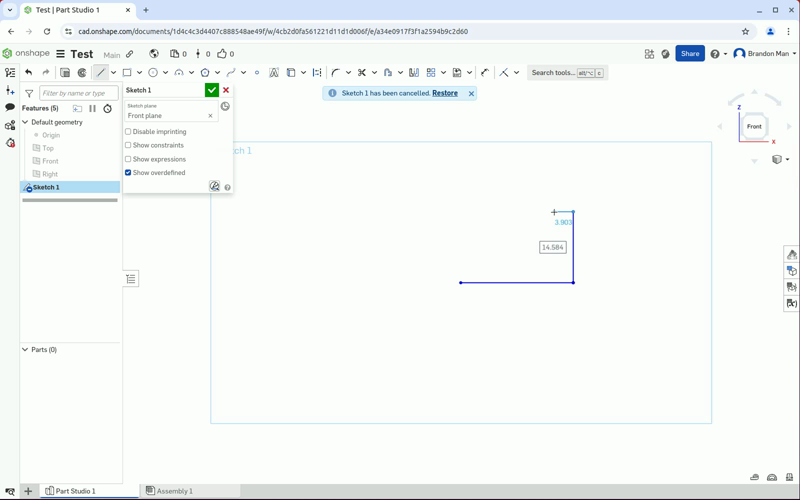
key_up(shift)
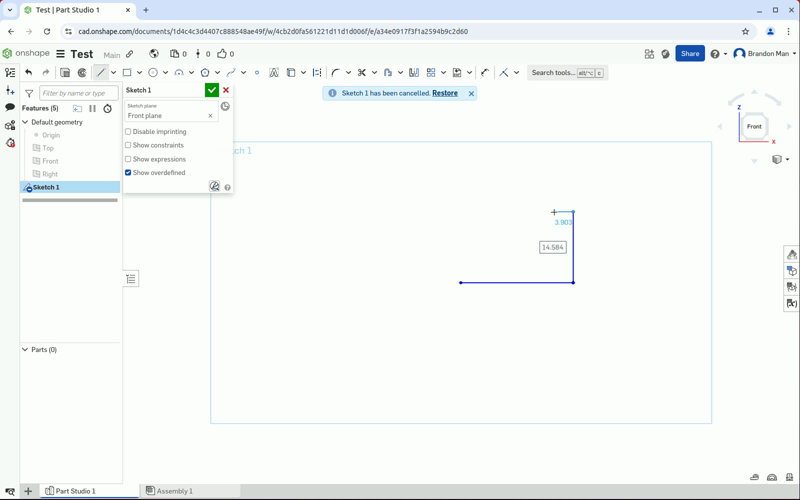
key_down(shift)
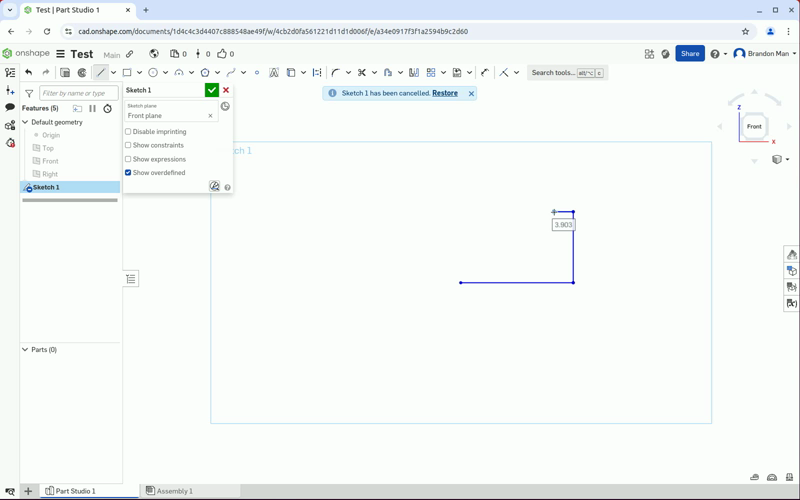
mouse_move(584, 211)
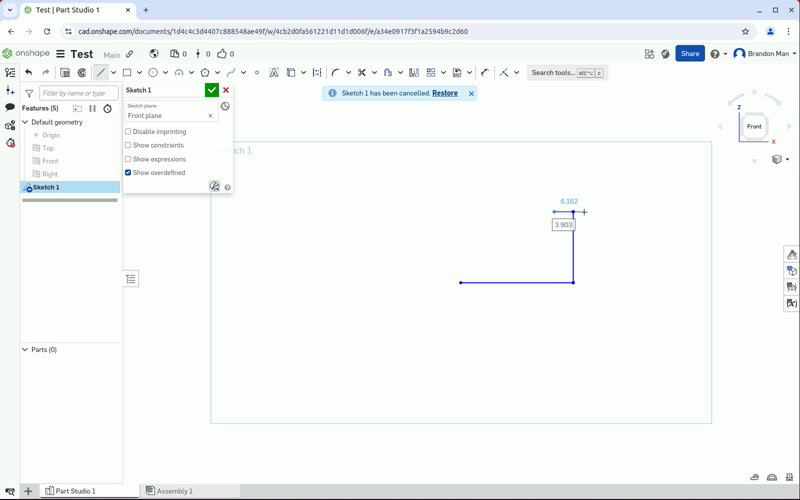
mouse_move(554, 267)
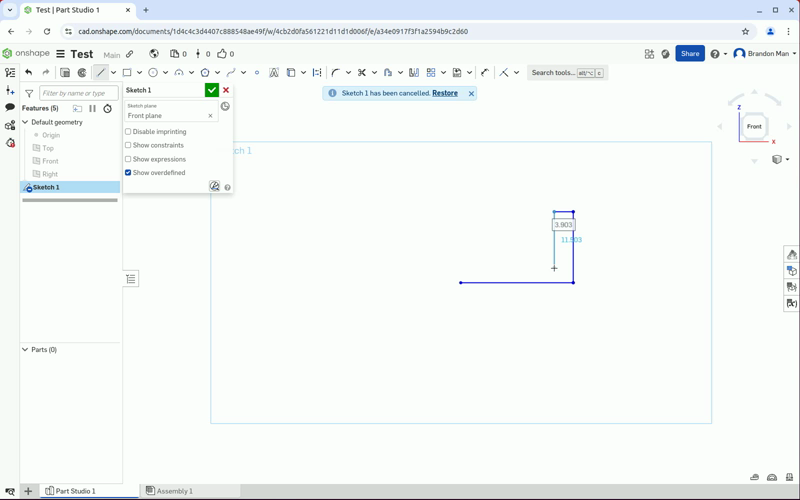
click(554, 267)
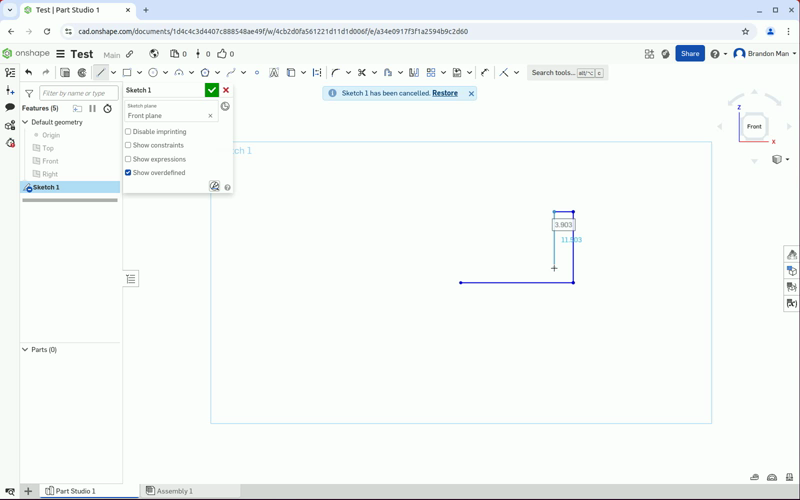
key_up(shift)
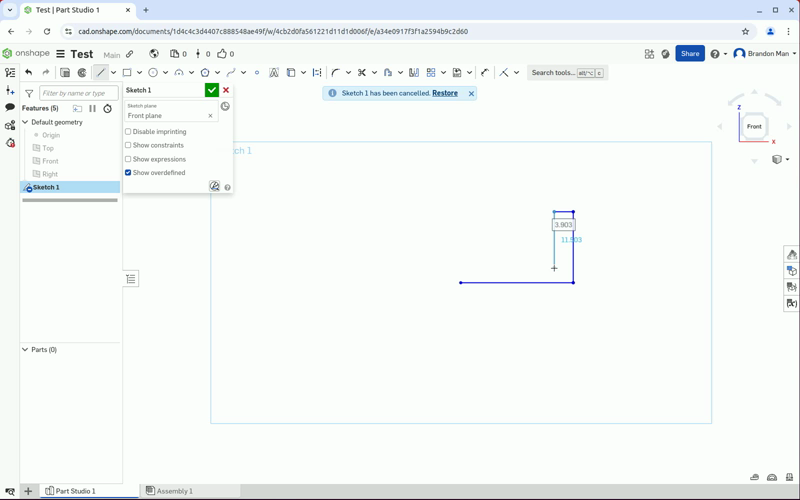
key_down(shift)
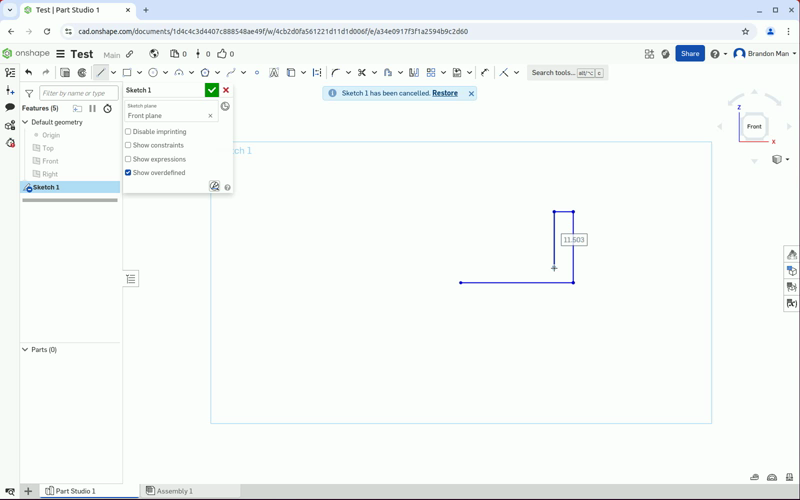
mouse_move(479, 267)
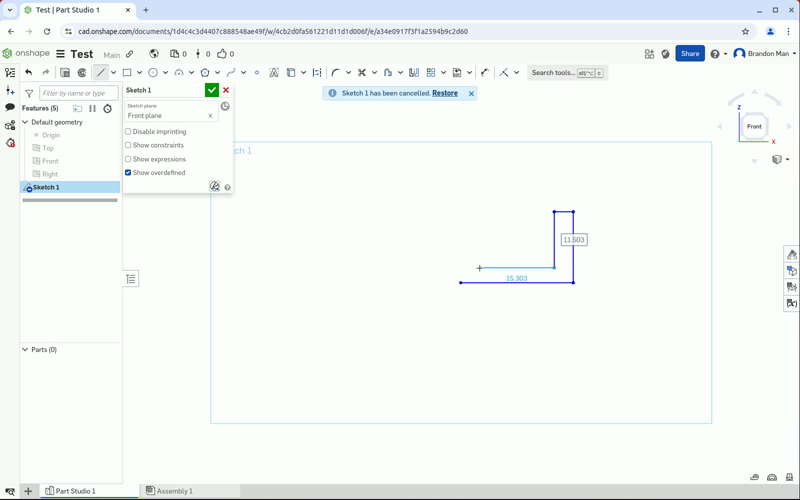
click(479, 267)
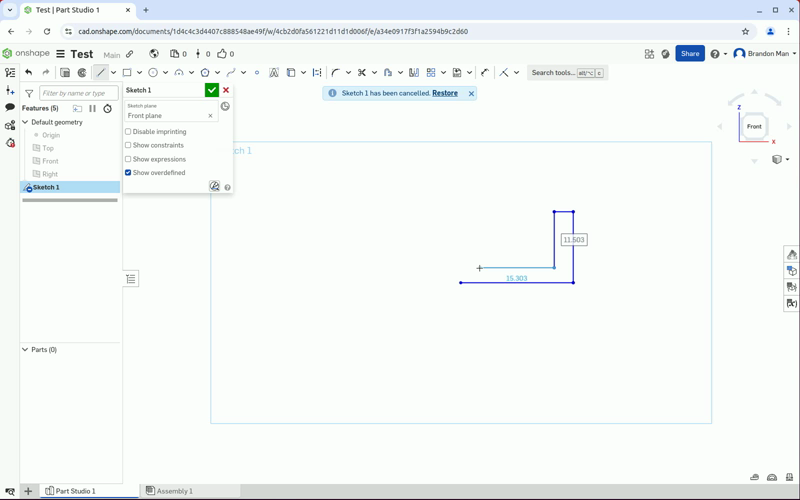
key_up(shift)
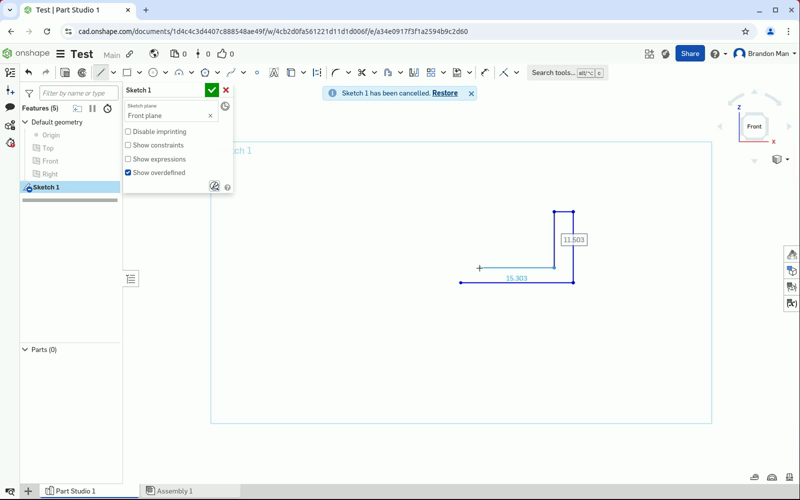
key_down(shift)
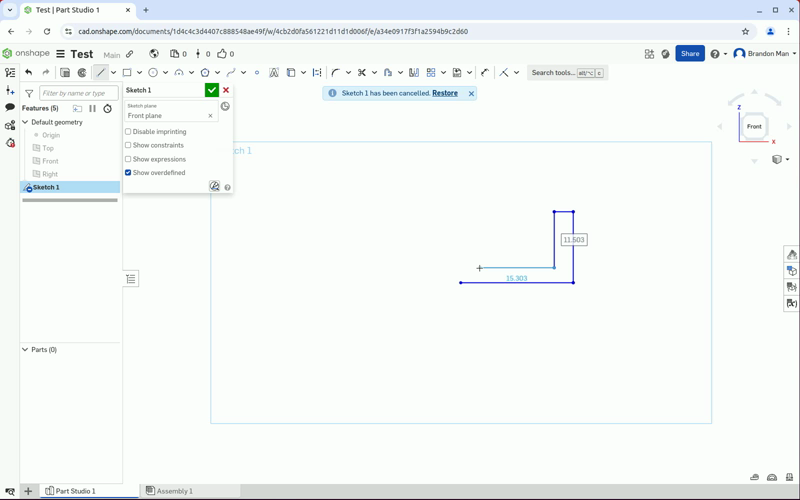
mouse_move(509, 267)
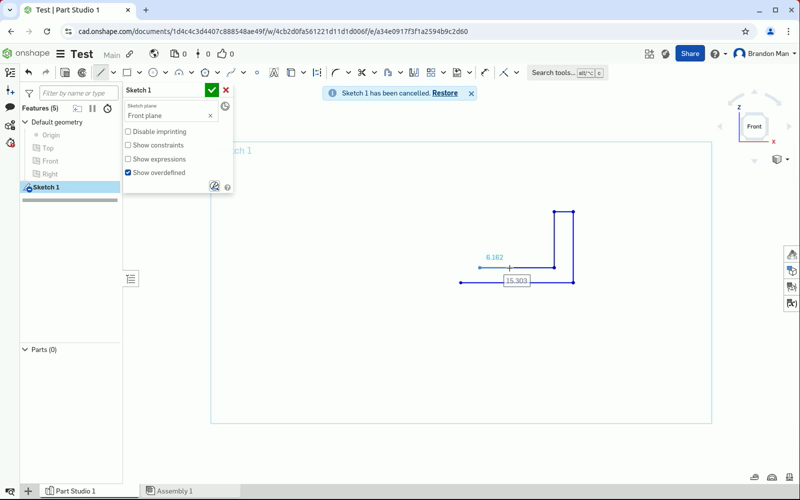
mouse_move(479, 211)
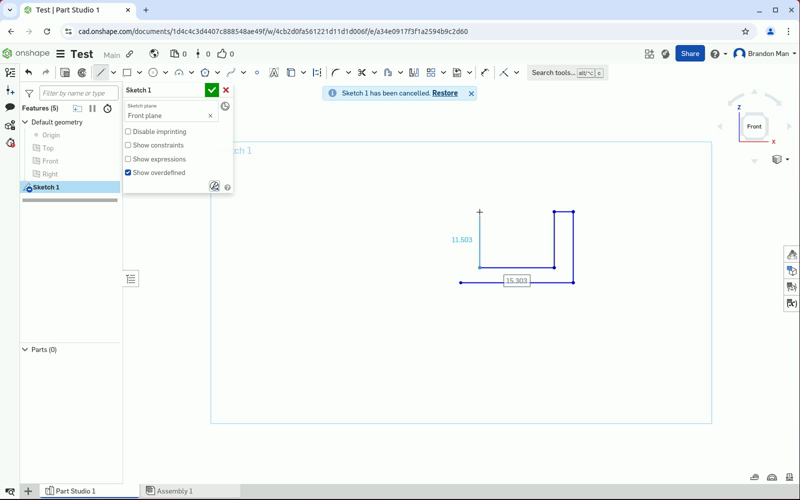
click(479, 211)
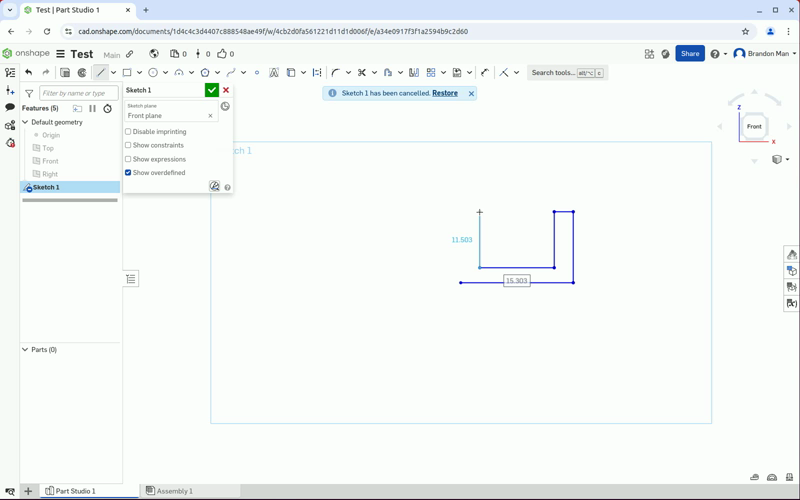
key_up(shift)
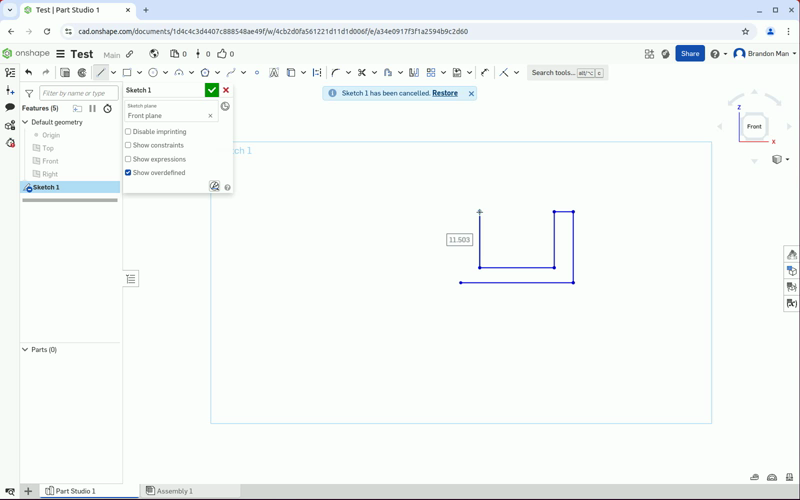
key_down(shift)
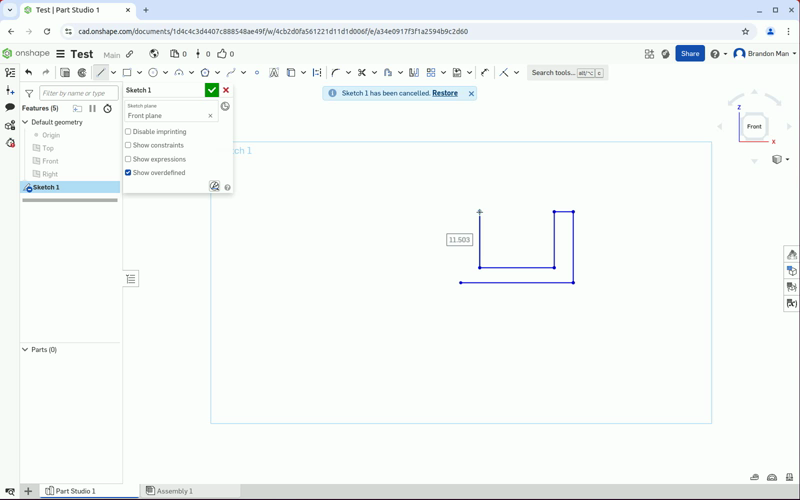
mouse_move(509, 211)
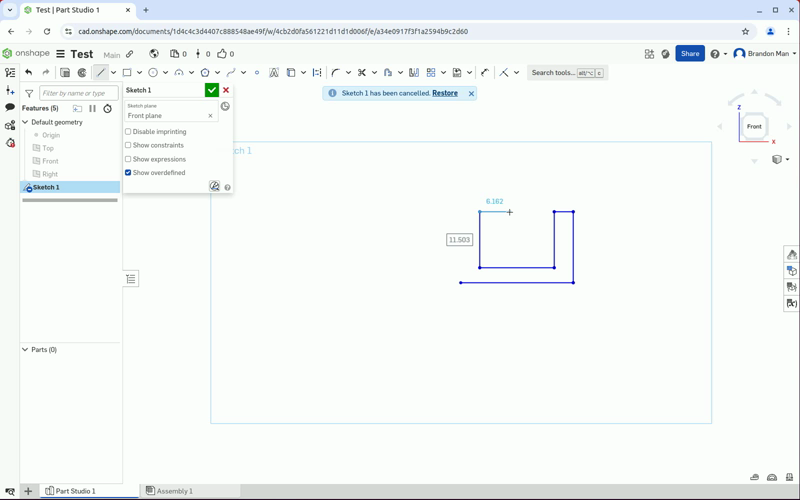
mouse_move(460, 211)
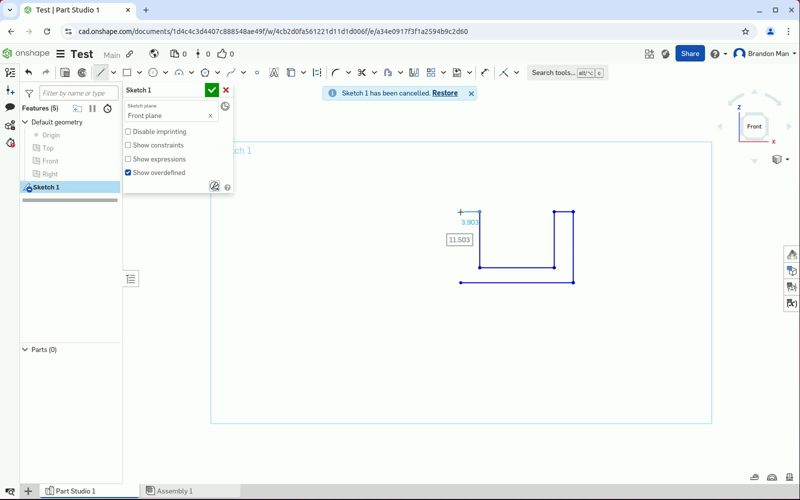
click(460, 211)
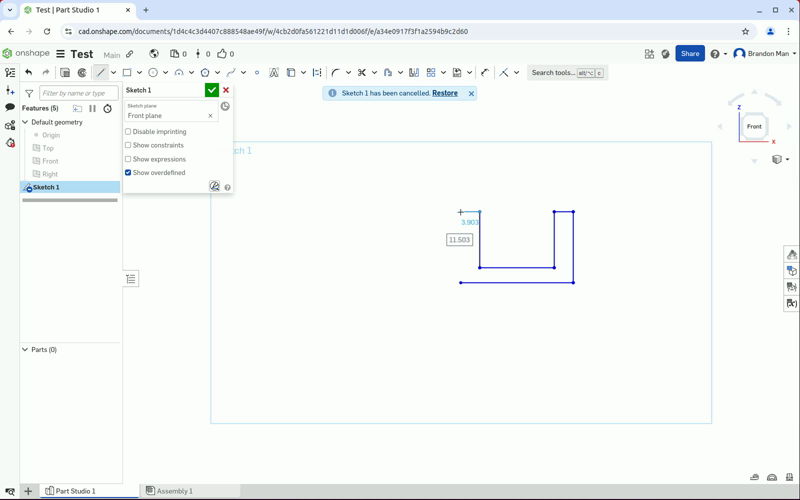
key_up(shift)
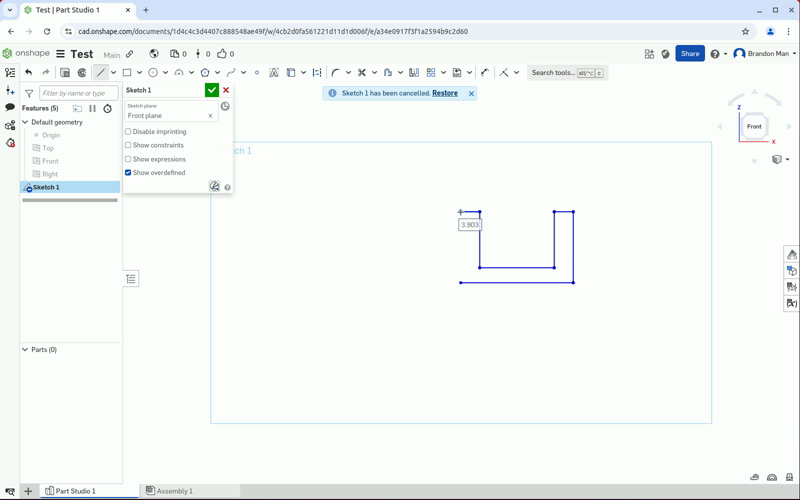
key_down(shift)
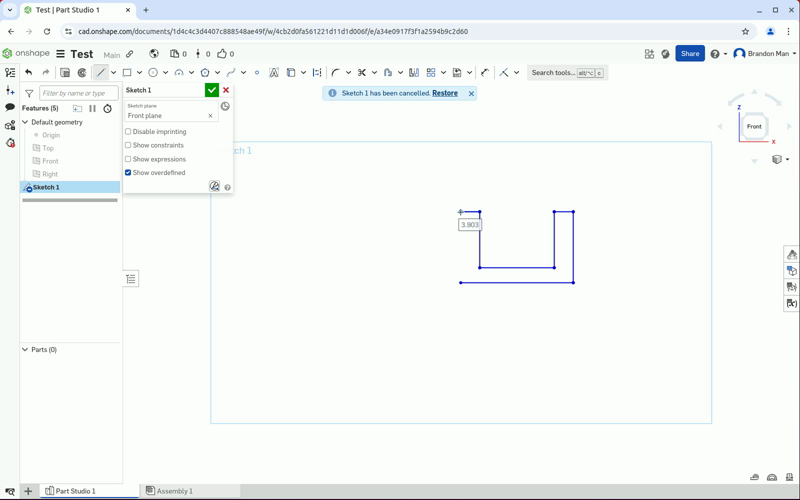
mouse_move(460, 282)
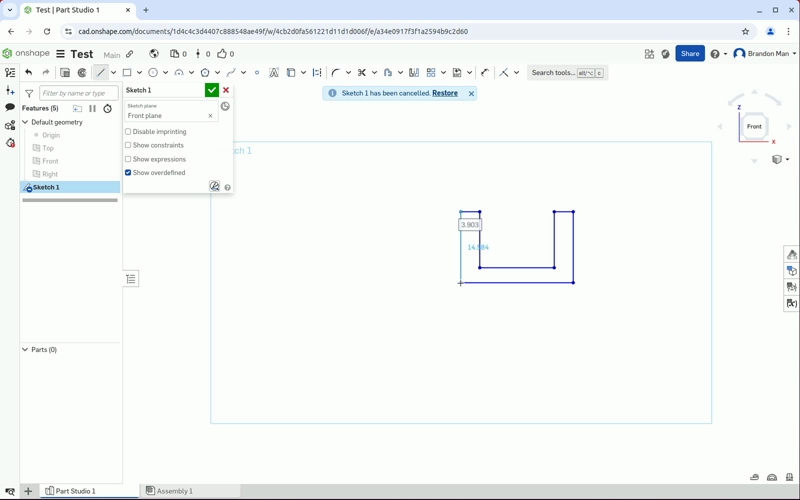
key_up(shift)
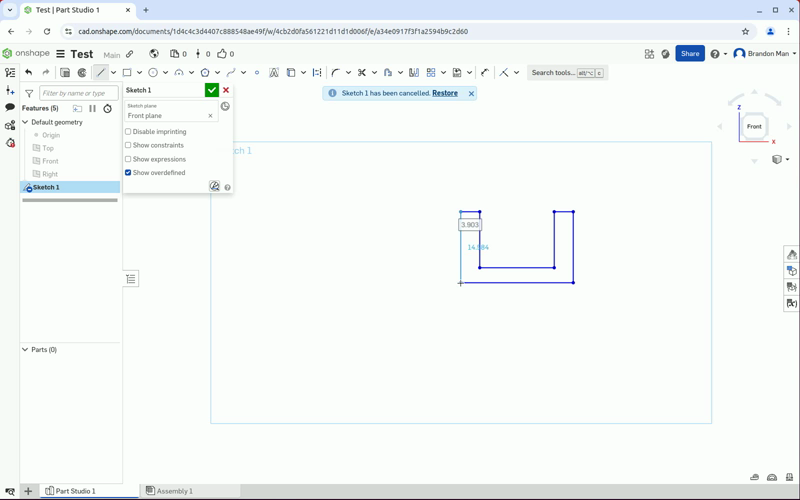
click(460, 282)
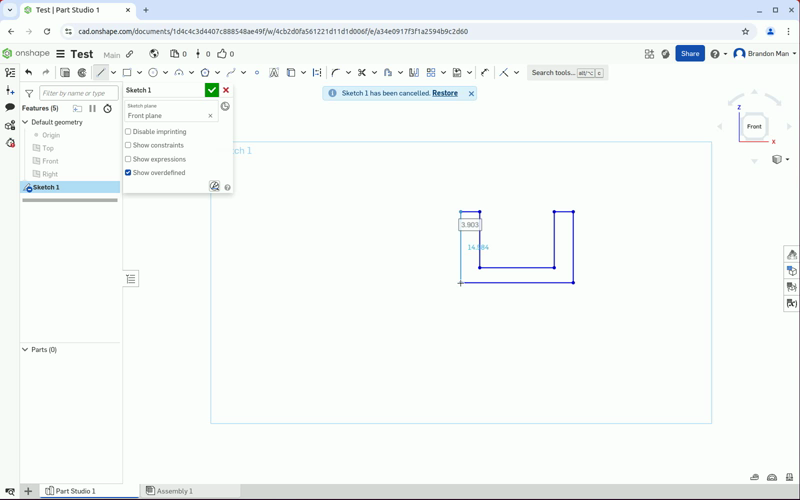
key(esc)
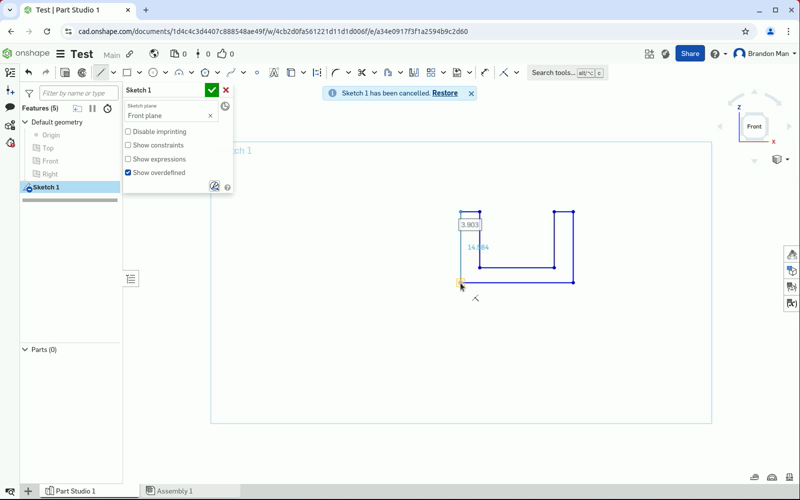
mouse_move(494, 279)
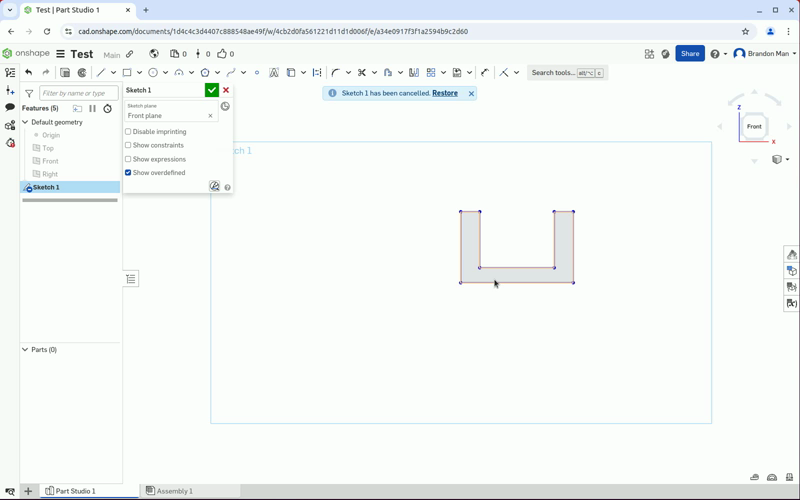
click(494, 279)
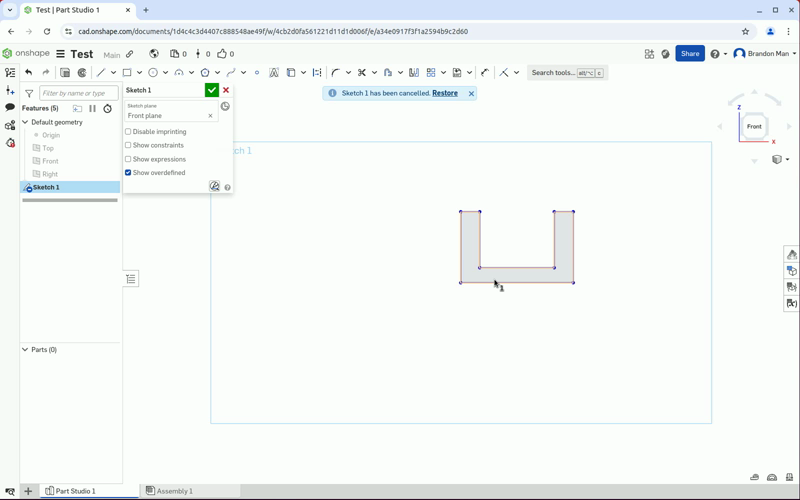
mouse_move(73, 352)
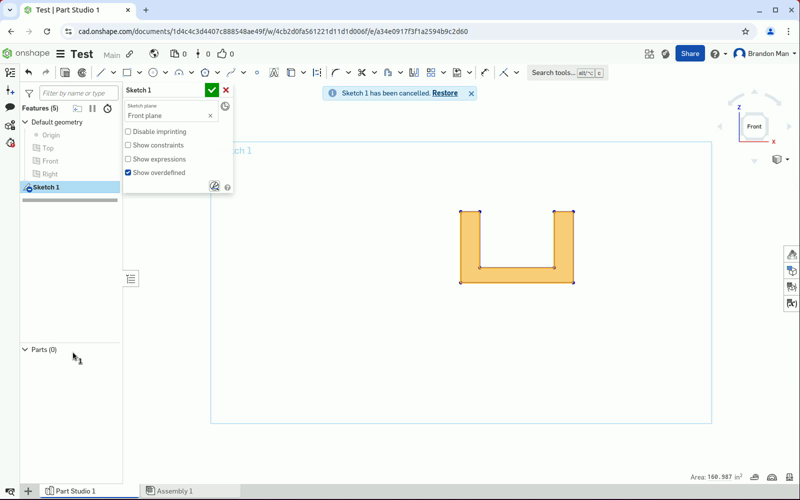
key(shift+y)
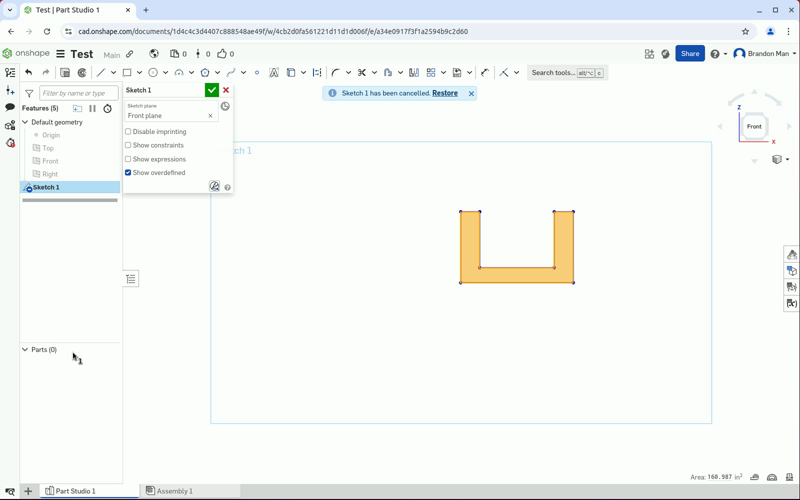
key(shift+e)
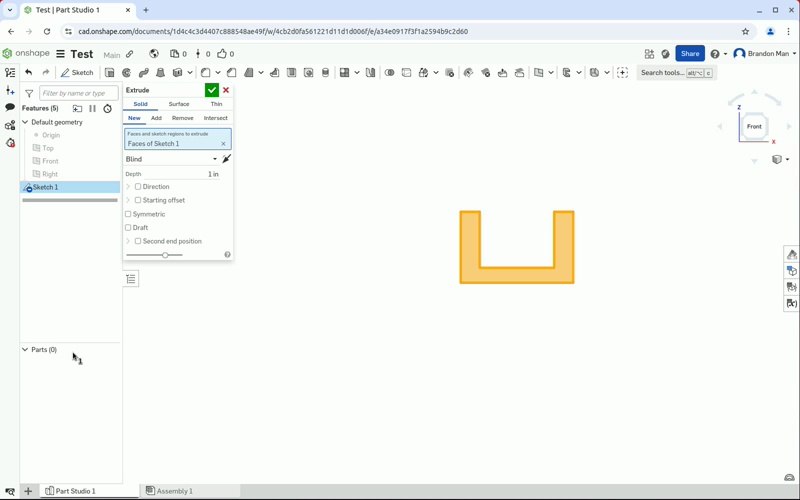
mouse_move(143, 106)
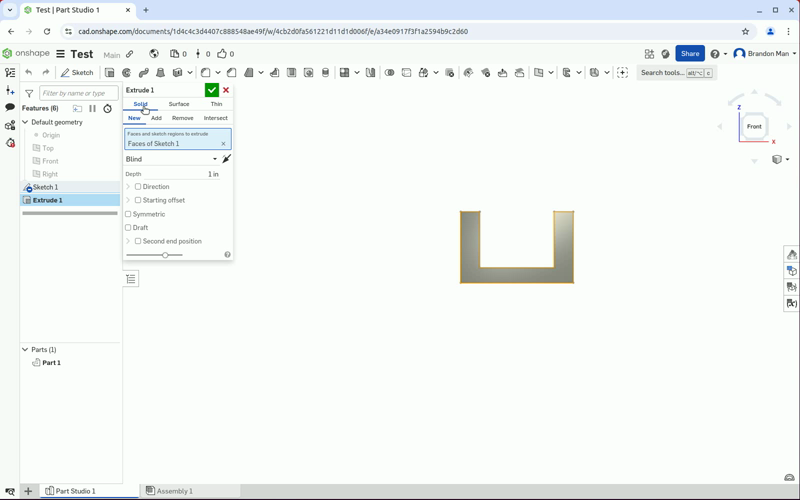
click(143, 106)
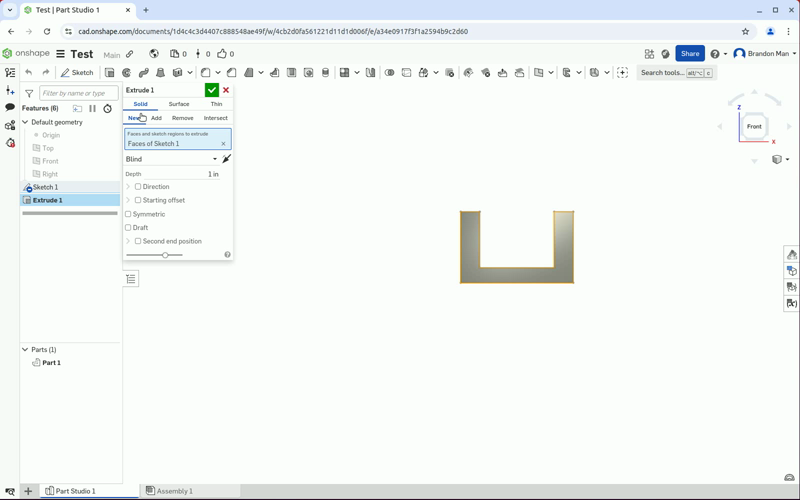
mouse_move(137, 120)
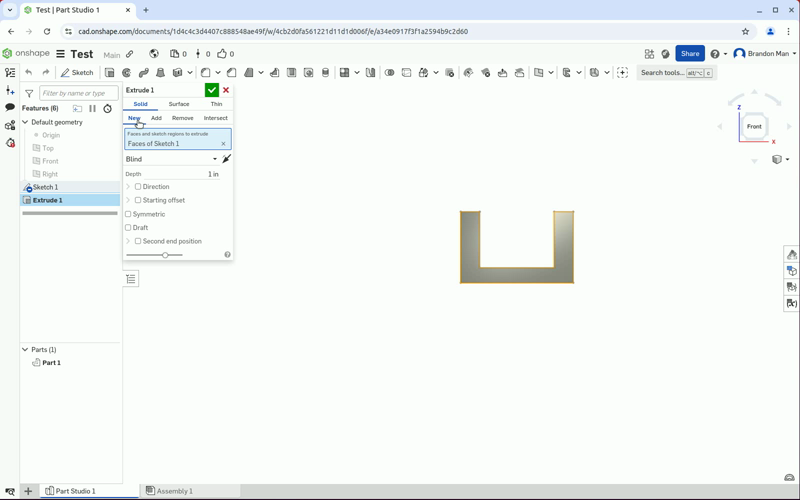
click(137, 120)
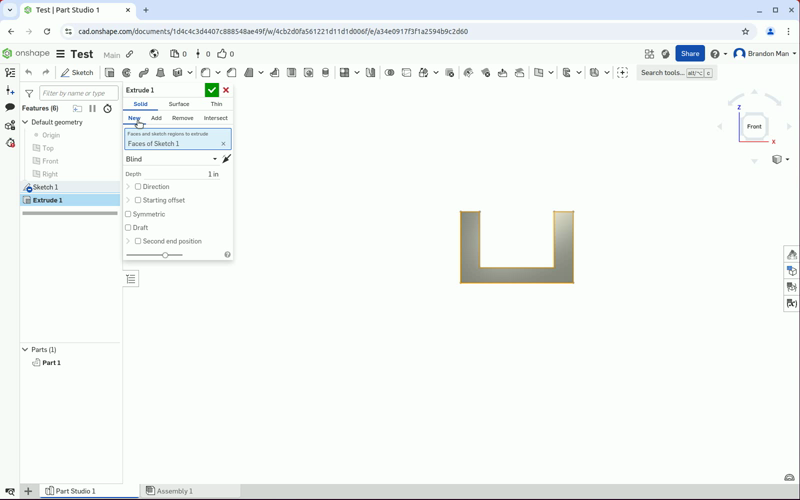
key(tab, 4)
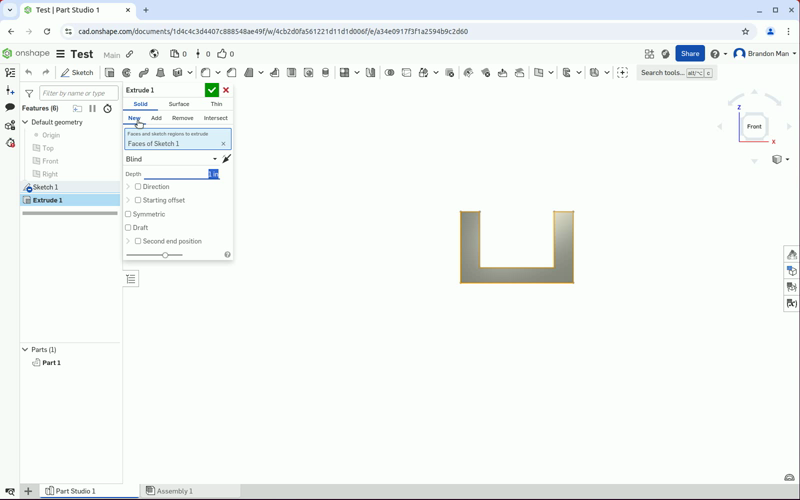
text(13.48)
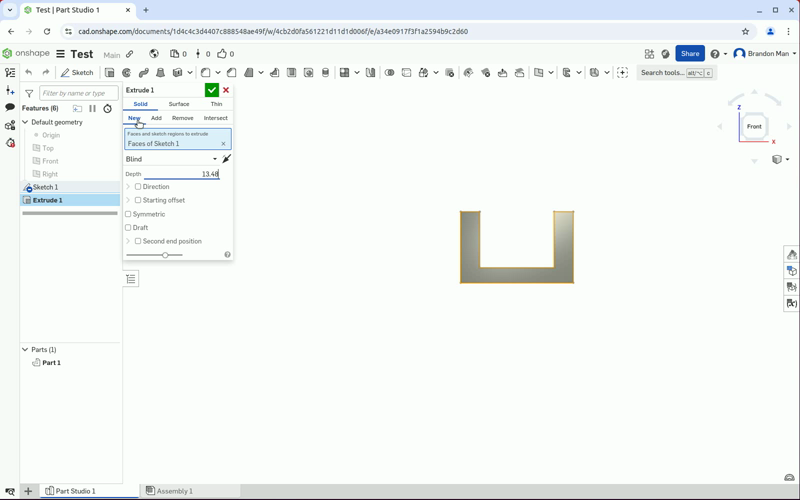
key(enter)
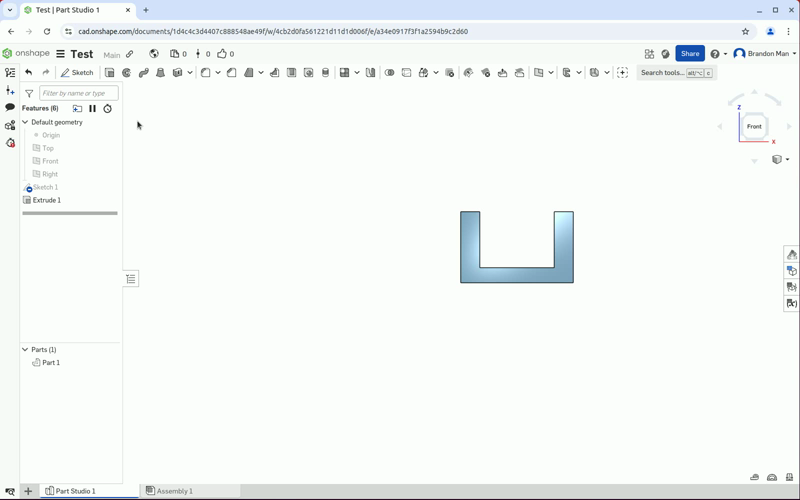
key(shift+h)
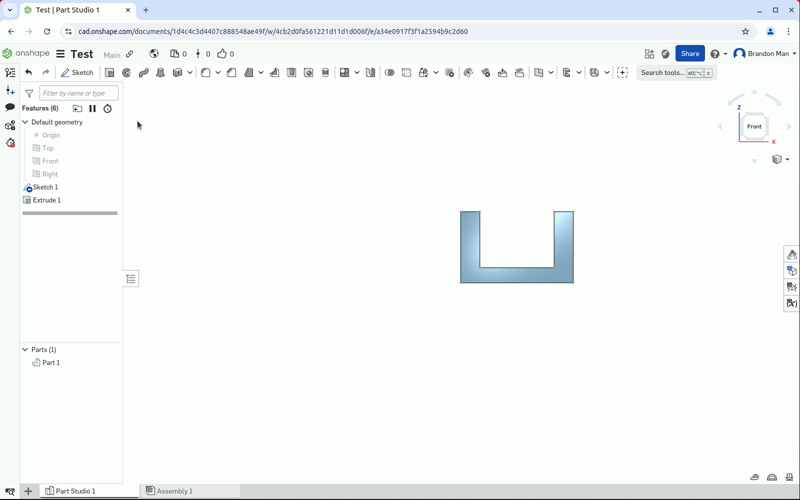
key(shift+h)
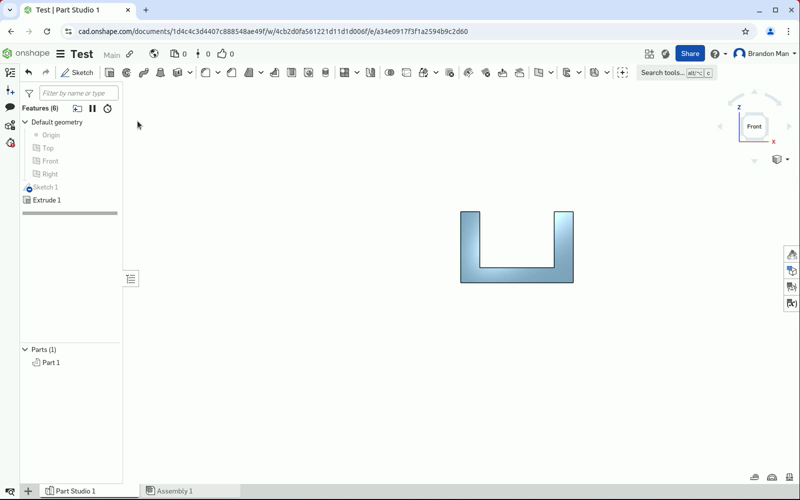
mouse_move(73, 189)
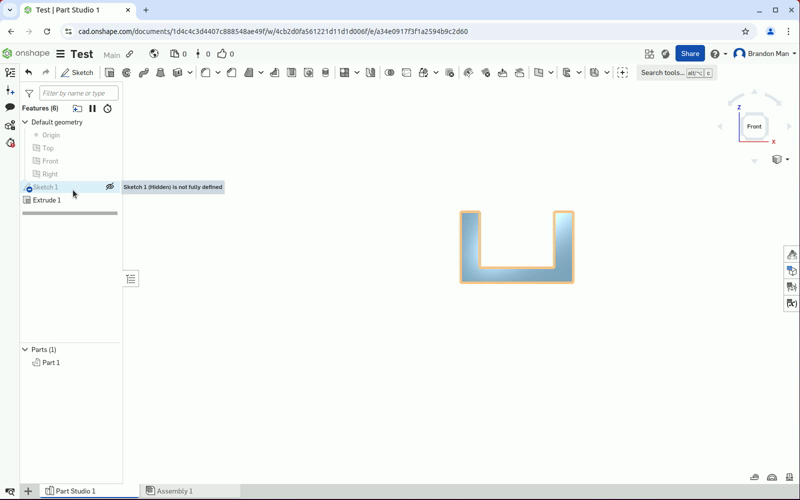
click(73, 189)
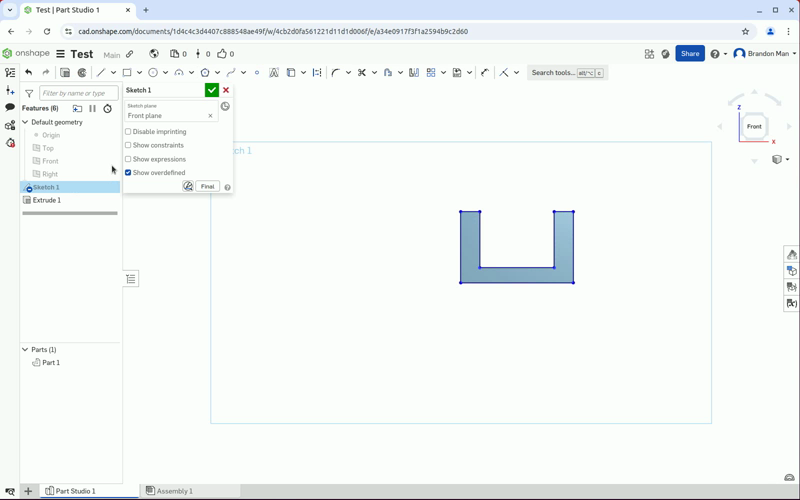
mouse_move(229, 92)
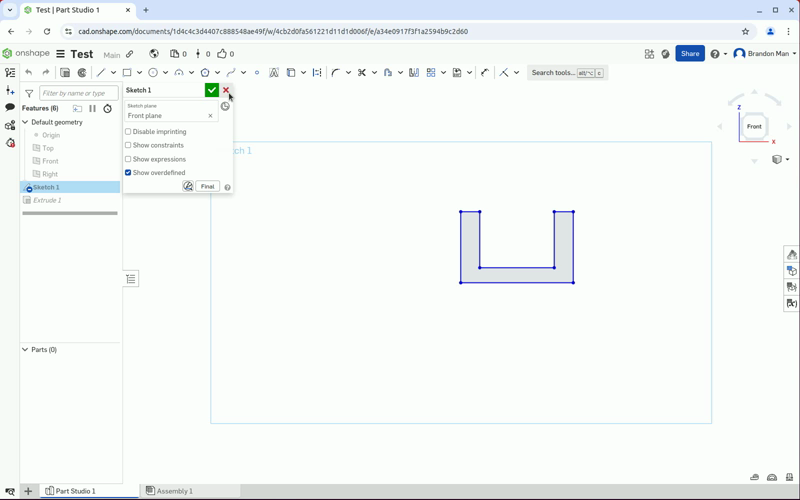
click(229, 92)
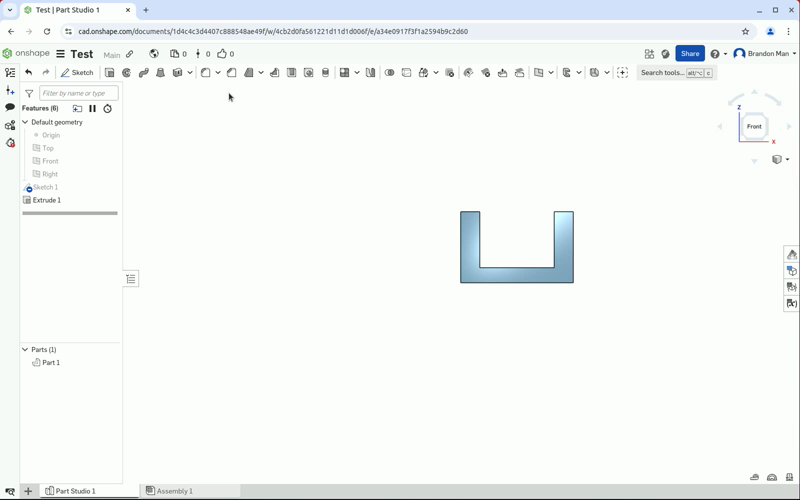
mouse_move(73, 352)
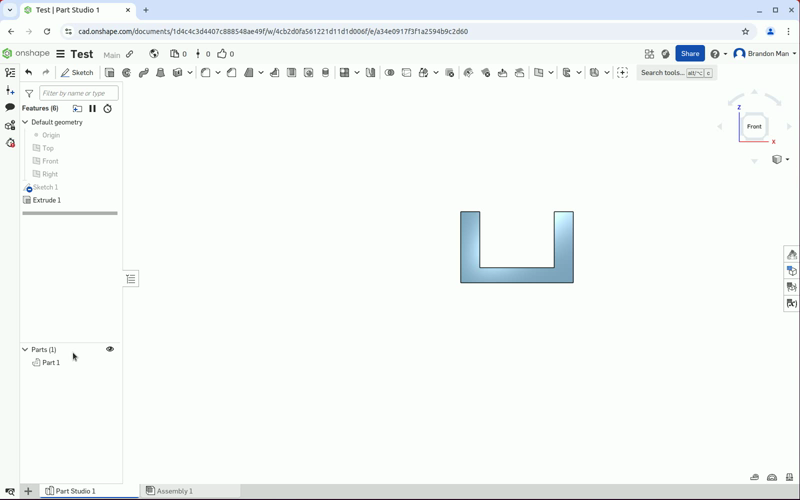
key(y)
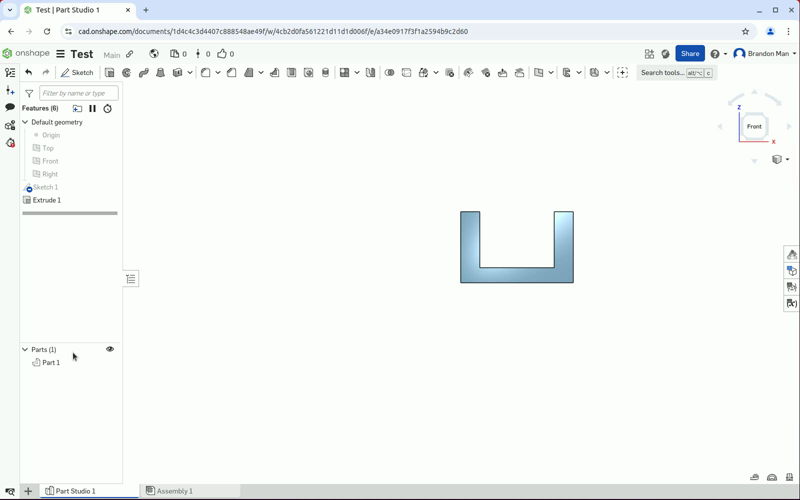
key(shift+p)
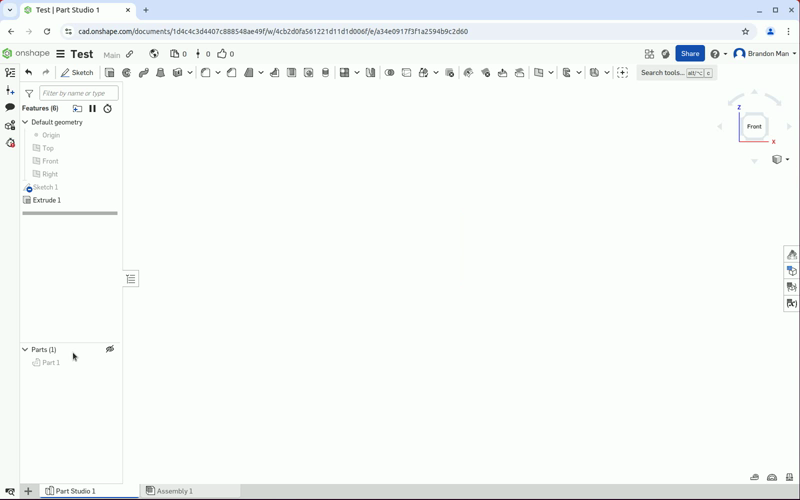
key(space)
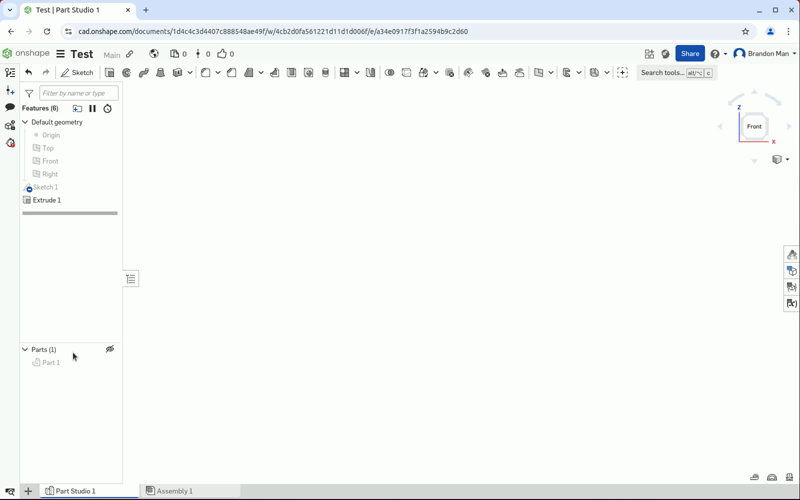
key_down(shift)
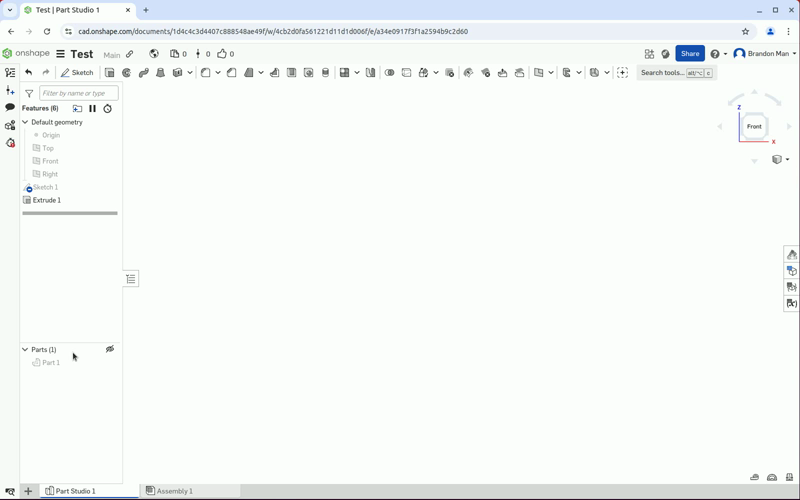
key(down)
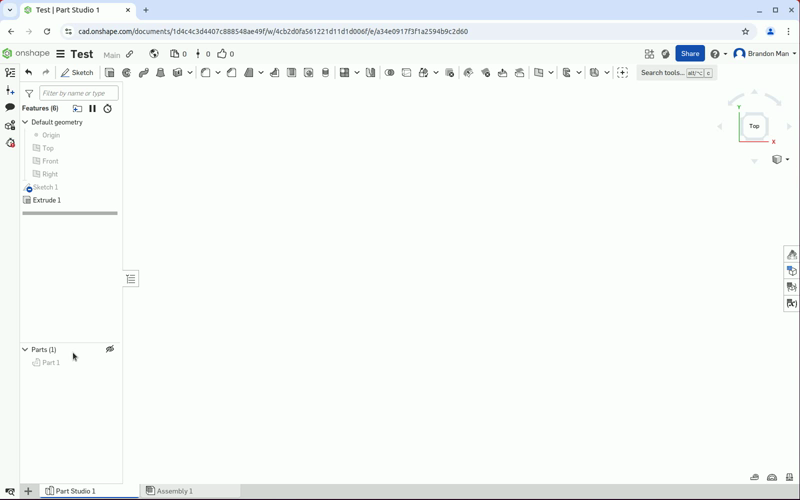
key_up(shift)
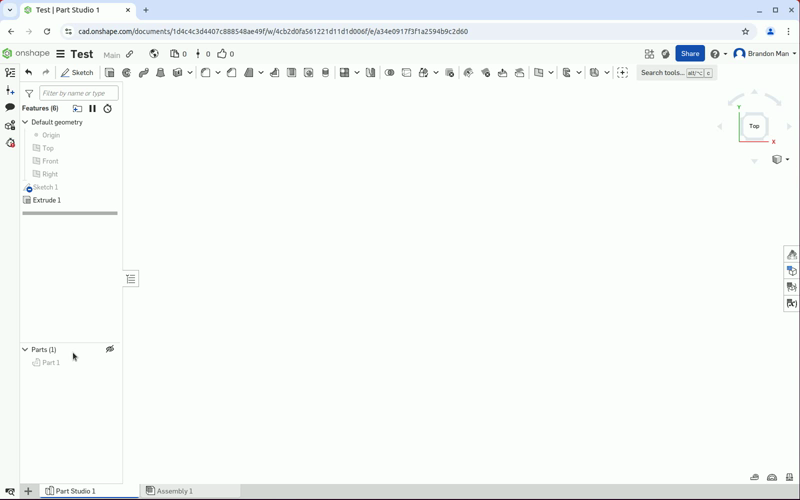
mouse_move(73, 352)
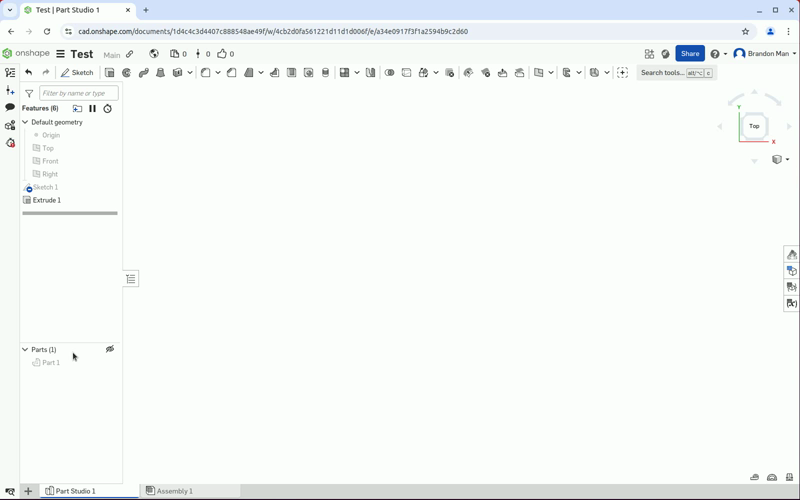
key(shift+y)
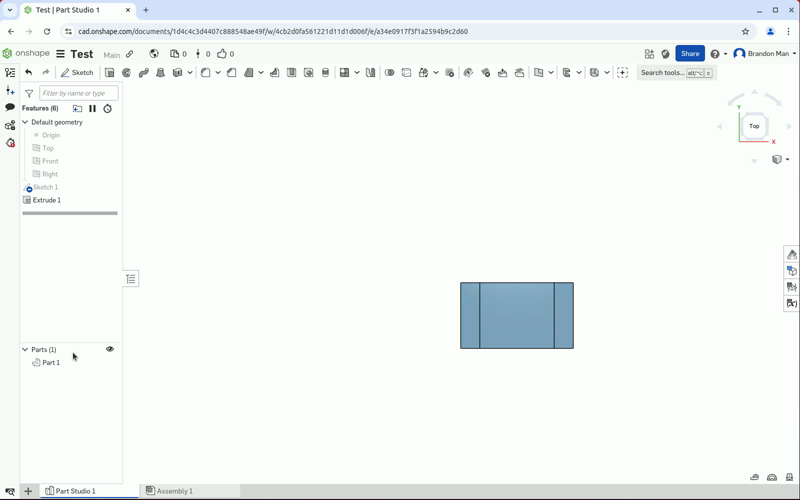
mouse_move(541, 75)
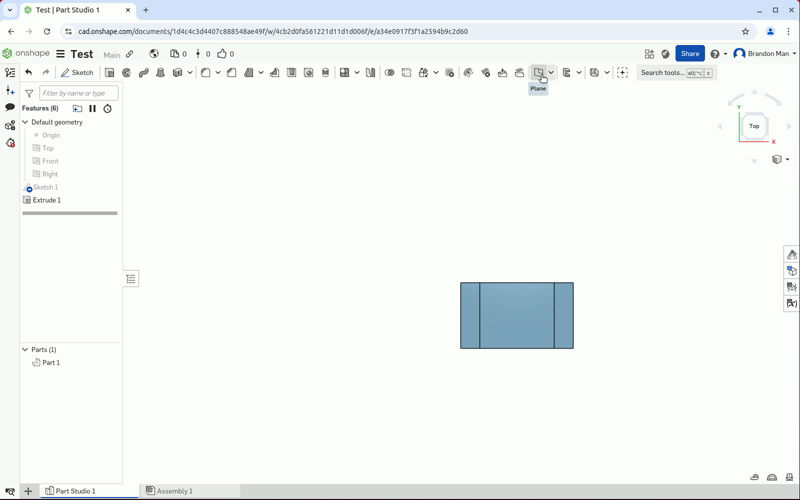
click(541, 75)
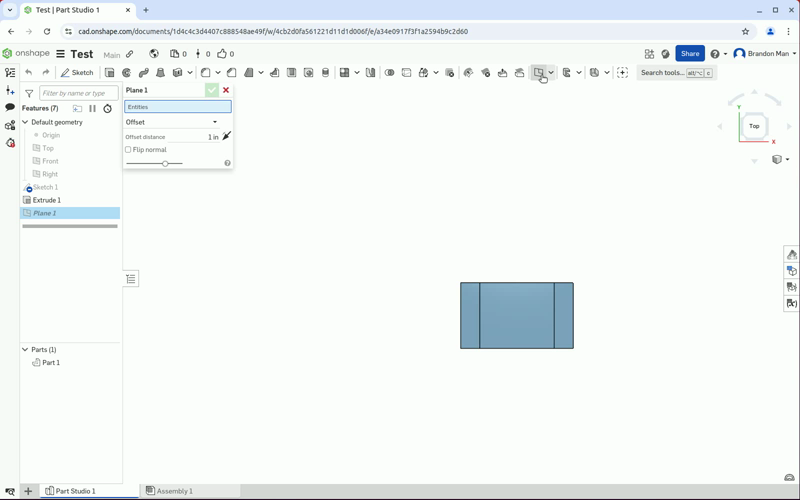
mouse_move(73, 150)
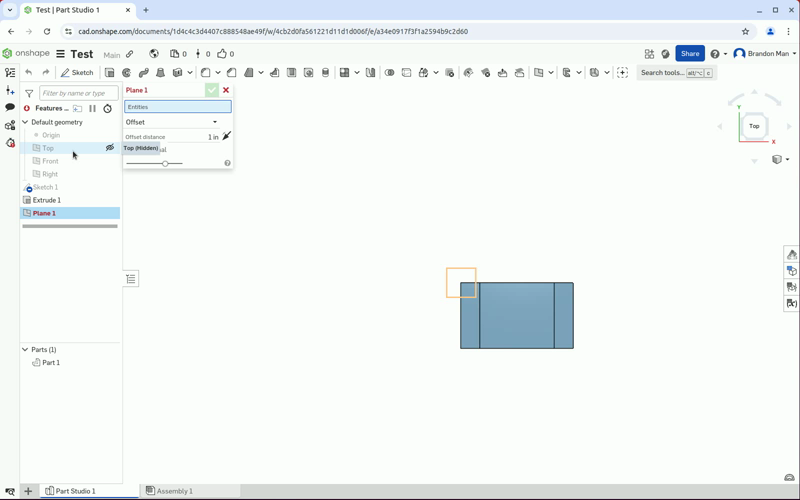
click(73, 150)
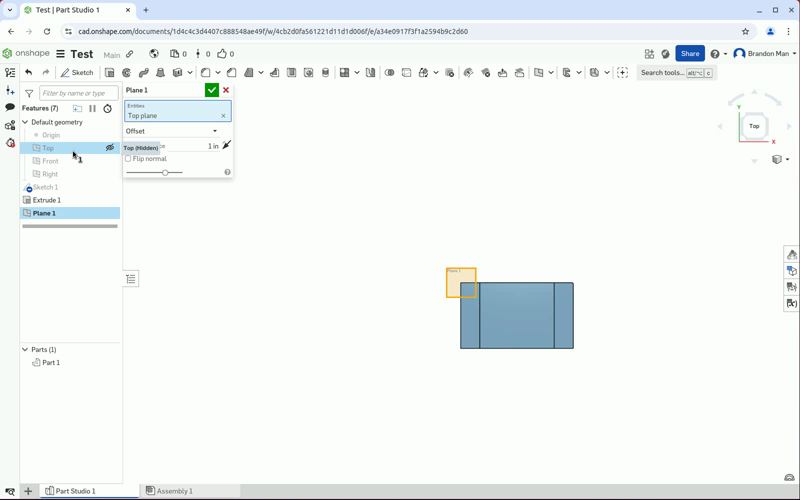
key(tab, 2)
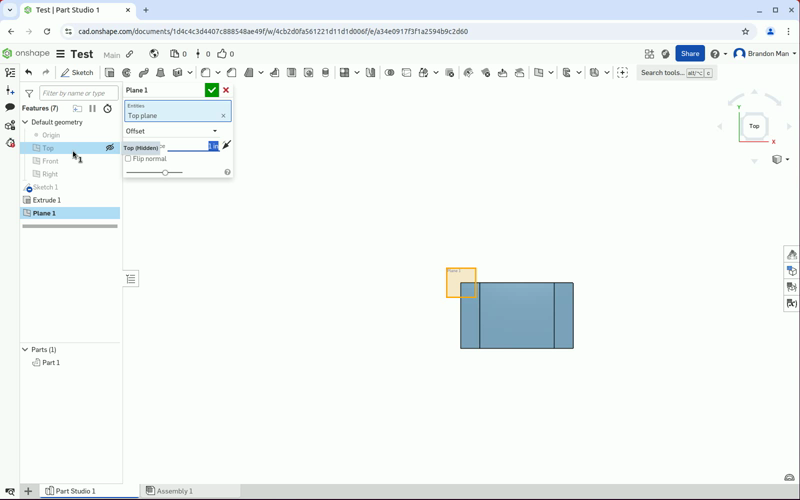
text(14.697)
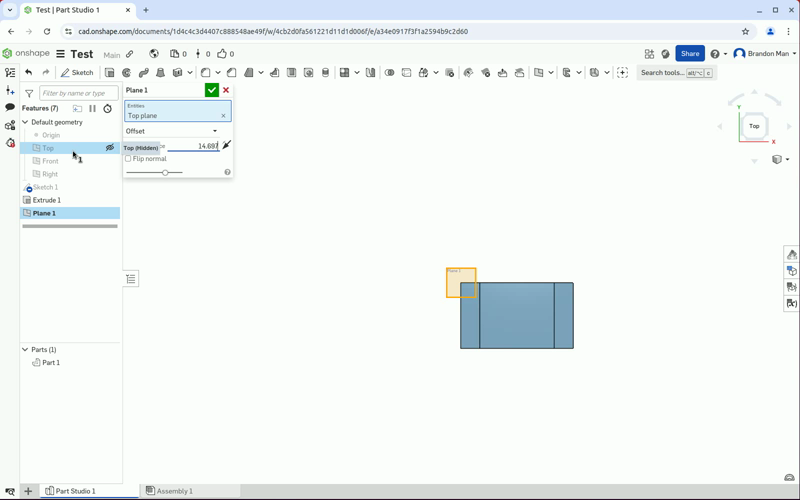
key(enter, 2)
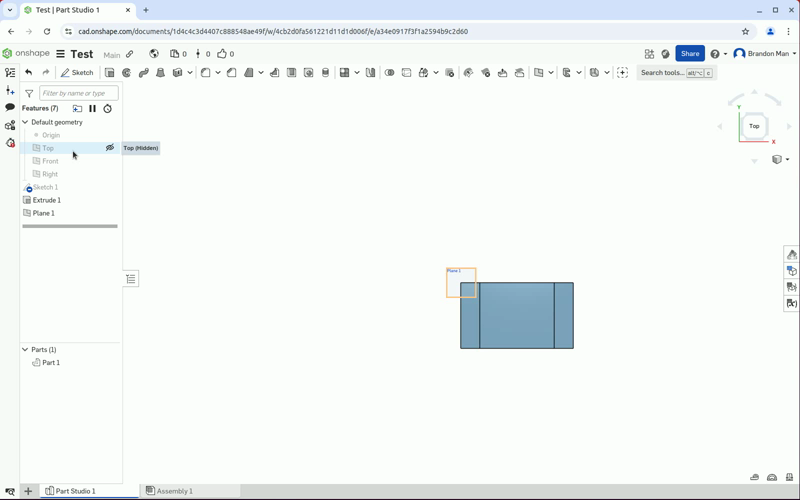
key(shift+s)
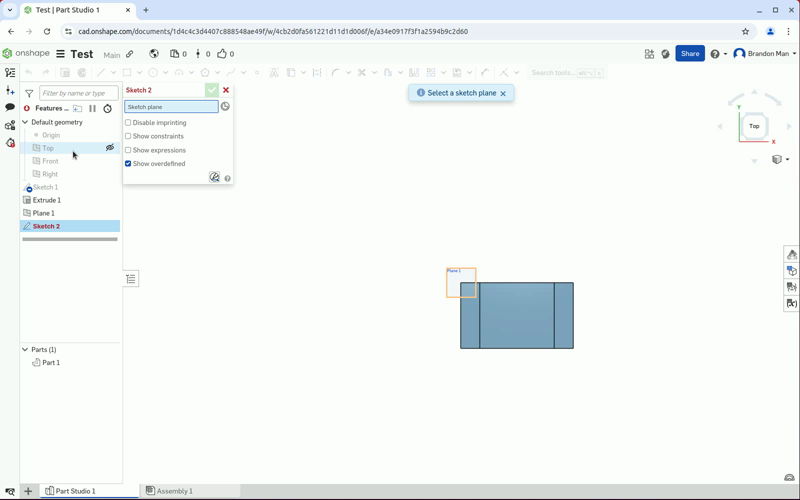
mouse_move(73, 215)
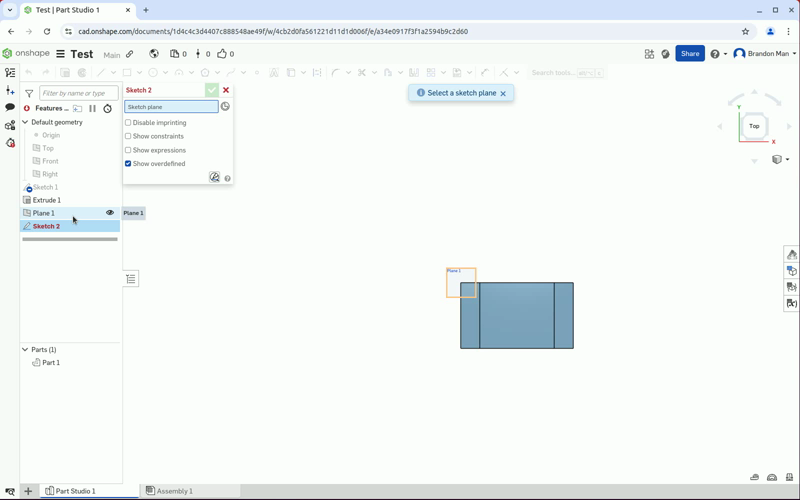
click(73, 215)
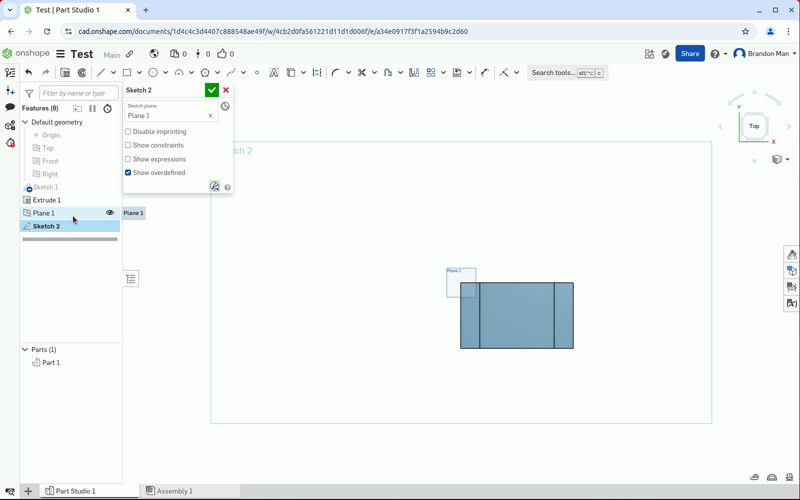
mouse_move(73, 352)
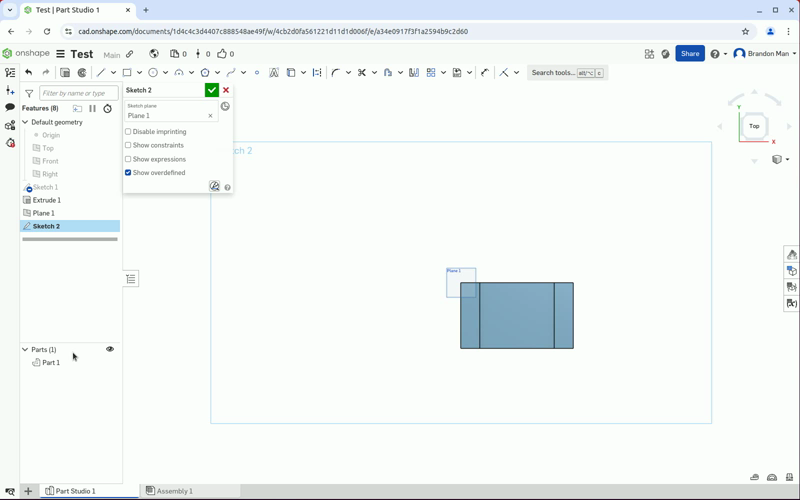
key(y)
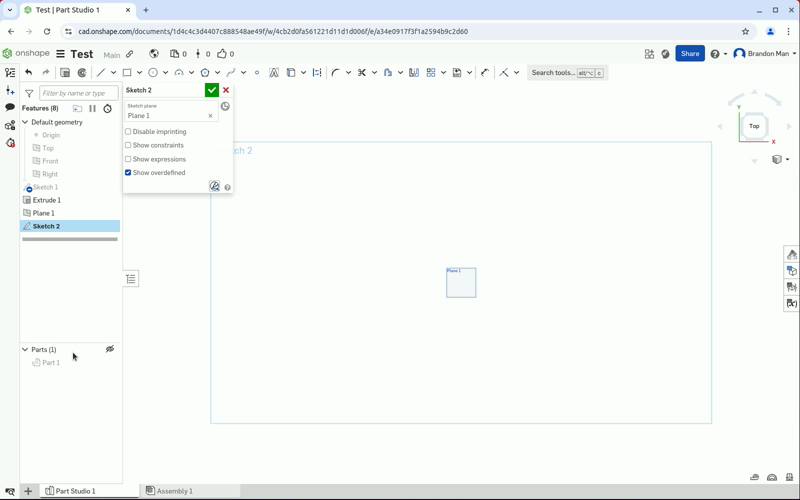
key(l)
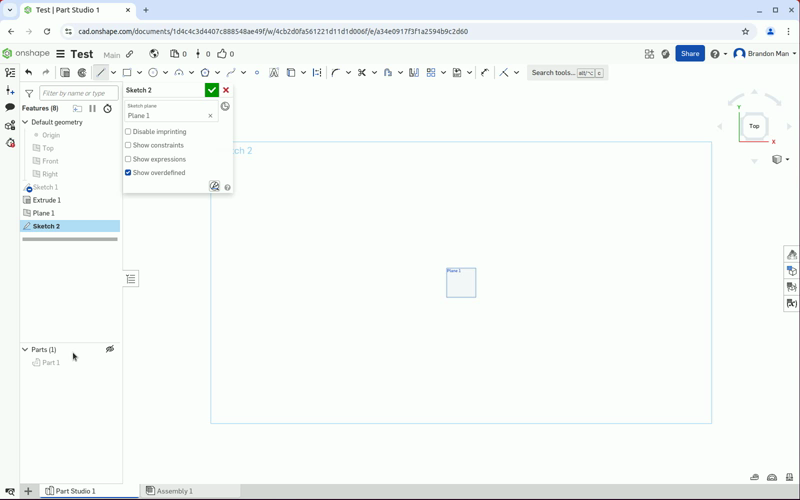
key_down(shift)
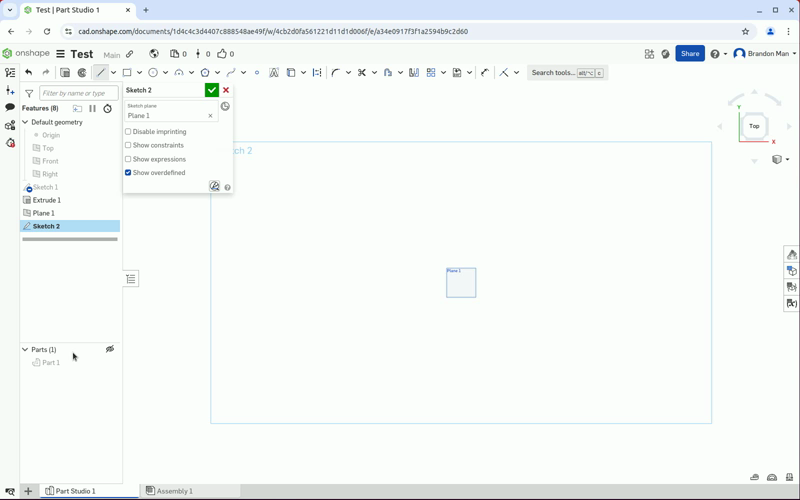
mouse_move(554, 327)
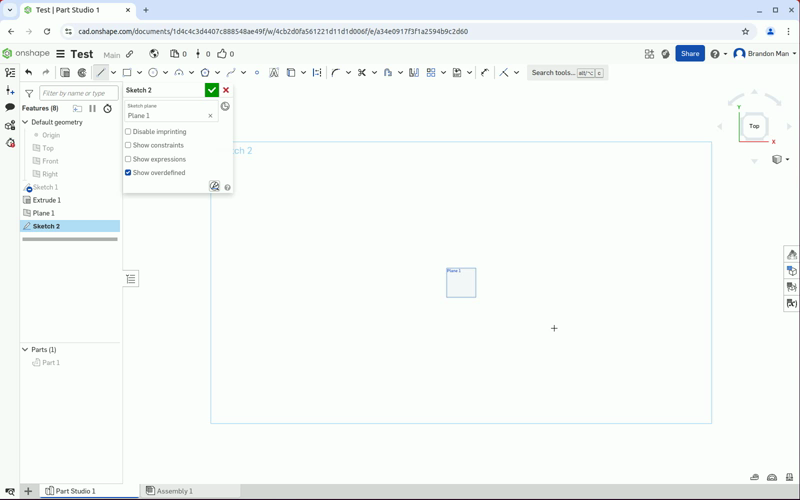
click(554, 327)
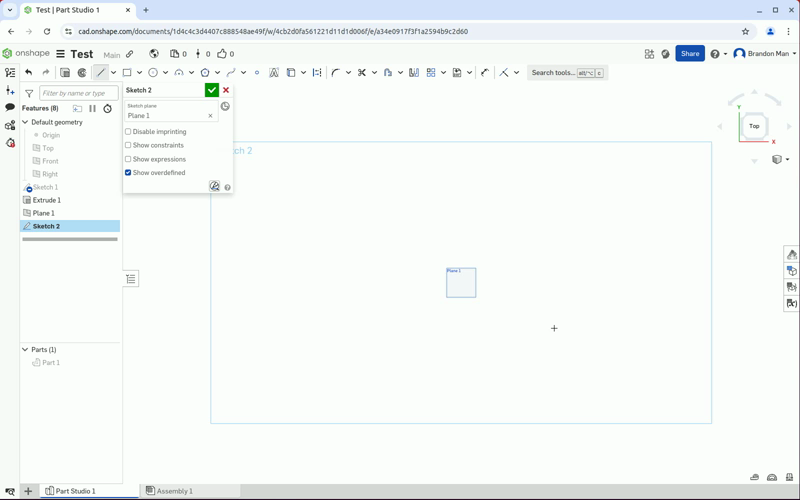
key_up(shift)
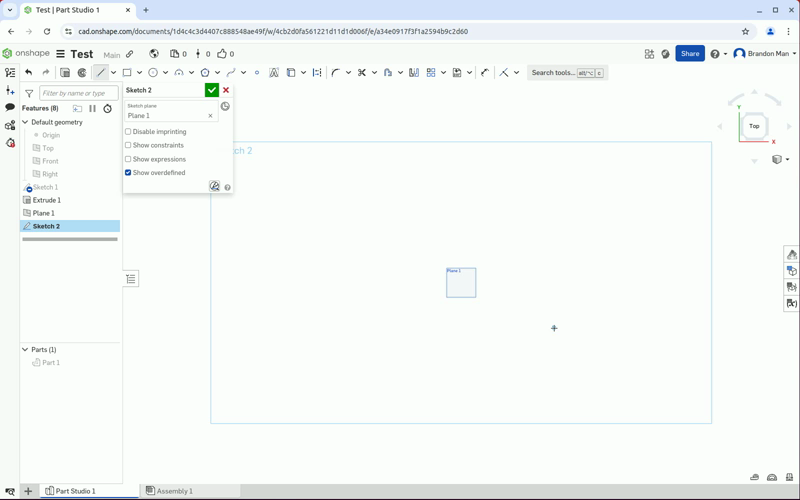
key_down(shift)
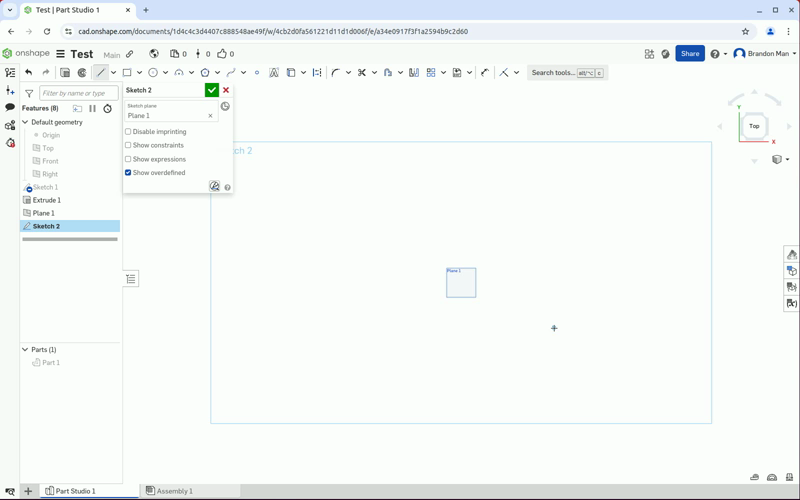
mouse_move(584, 327)
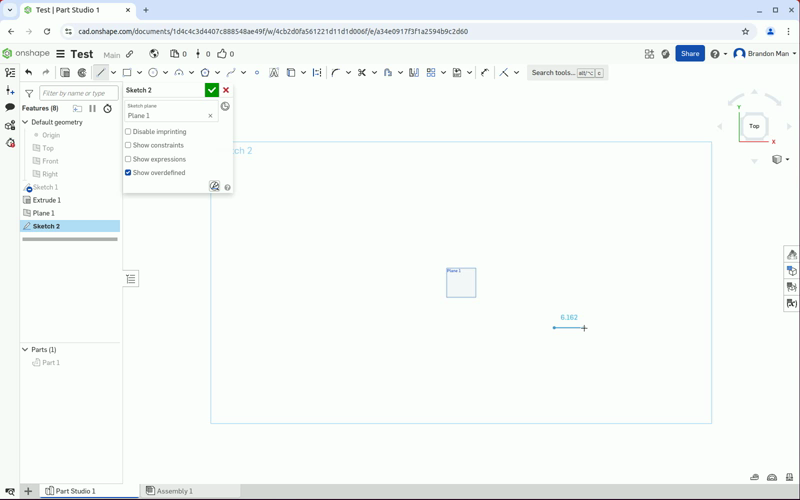
mouse_move(574, 327)
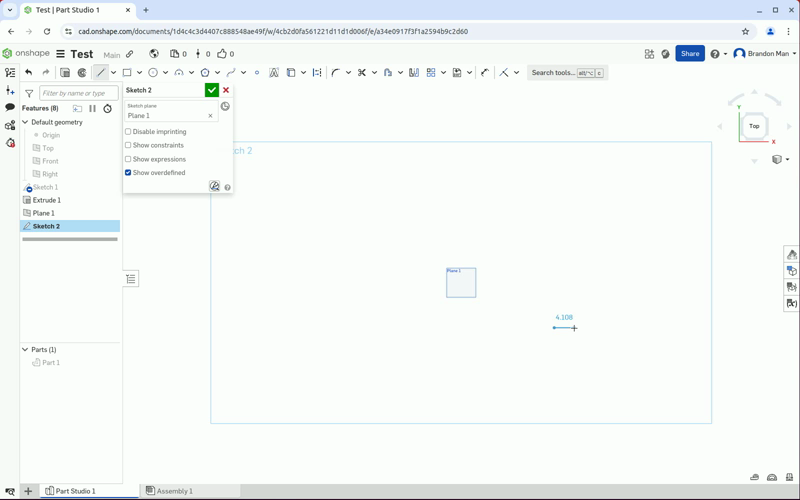
click(574, 327)
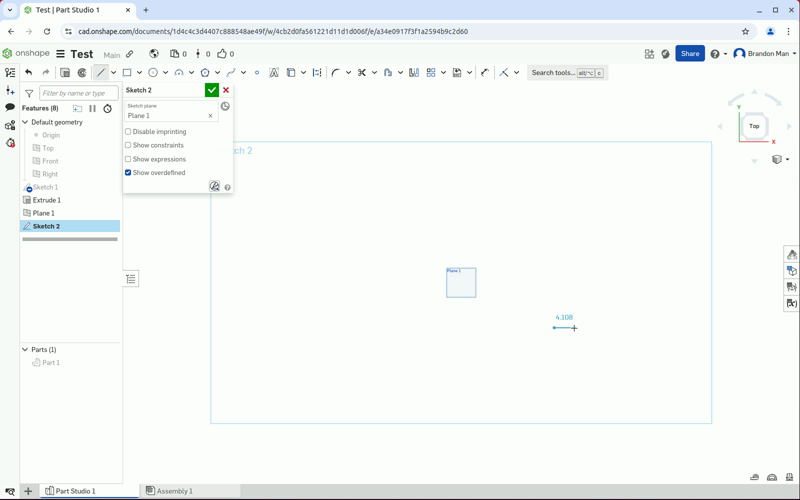
key_up(shift)
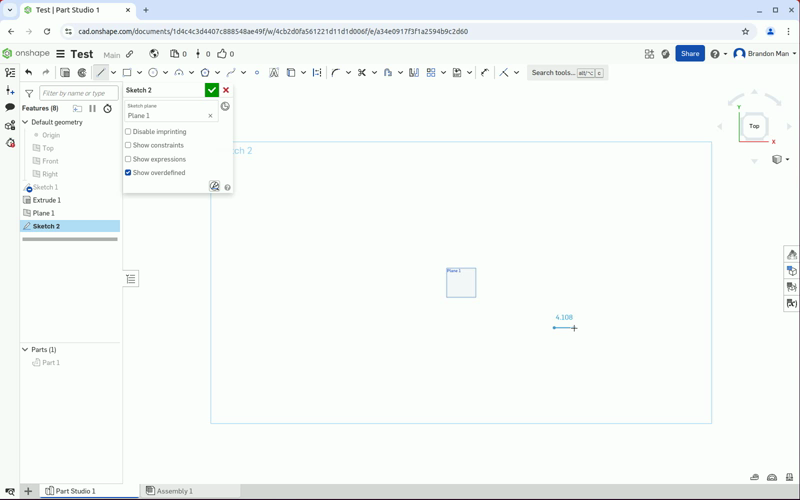
key_down(shift)
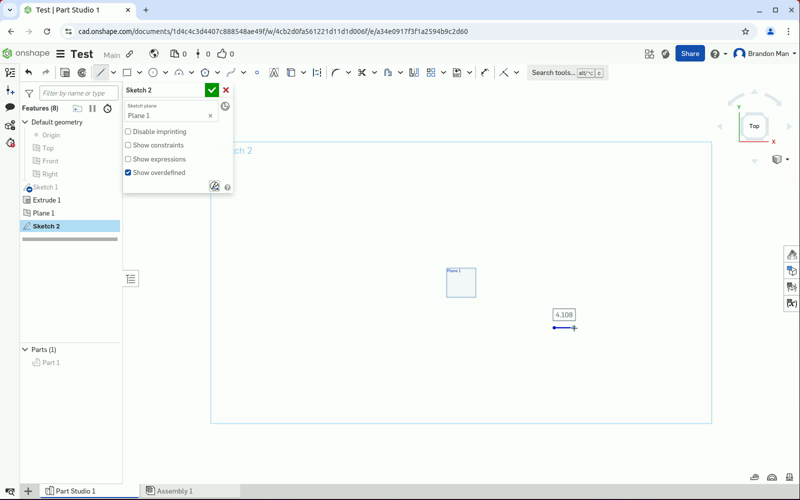
mouse_move(589, 327)
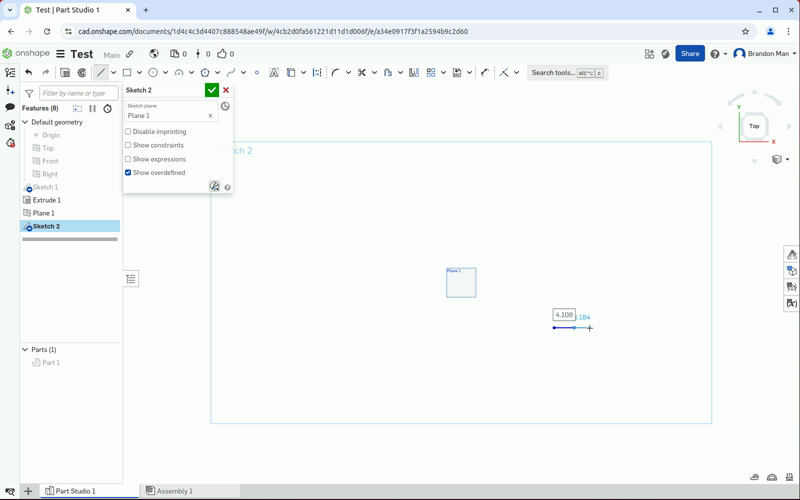
mouse_move(574, 300)
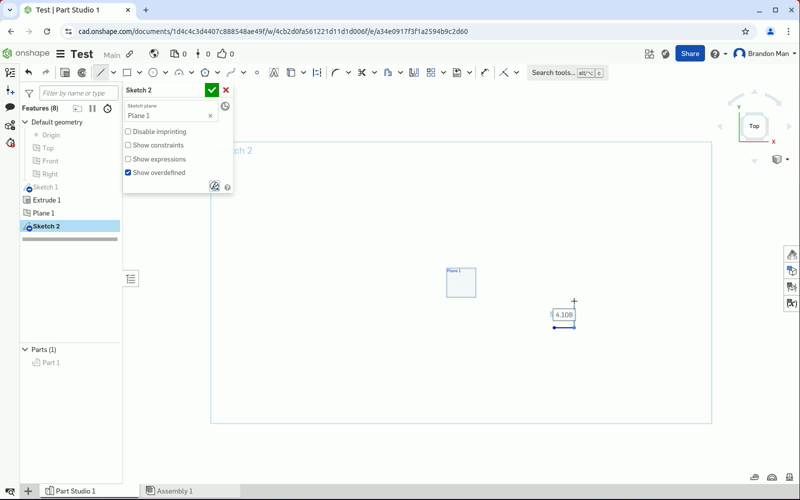
click(574, 300)
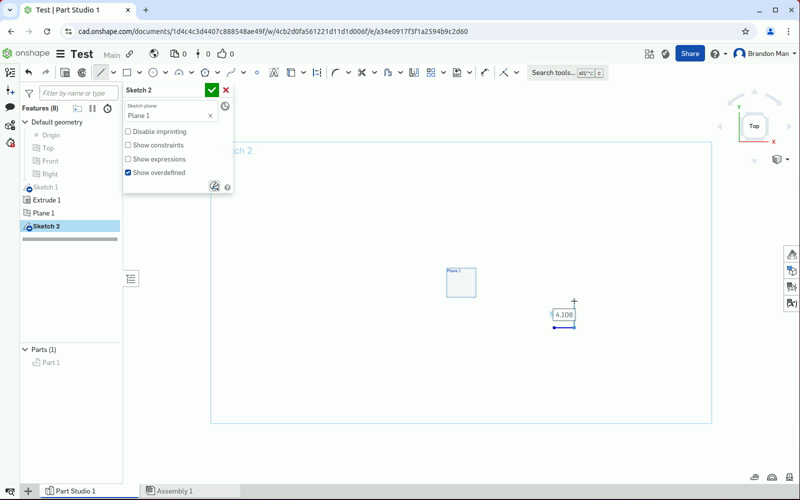
key_up(shift)
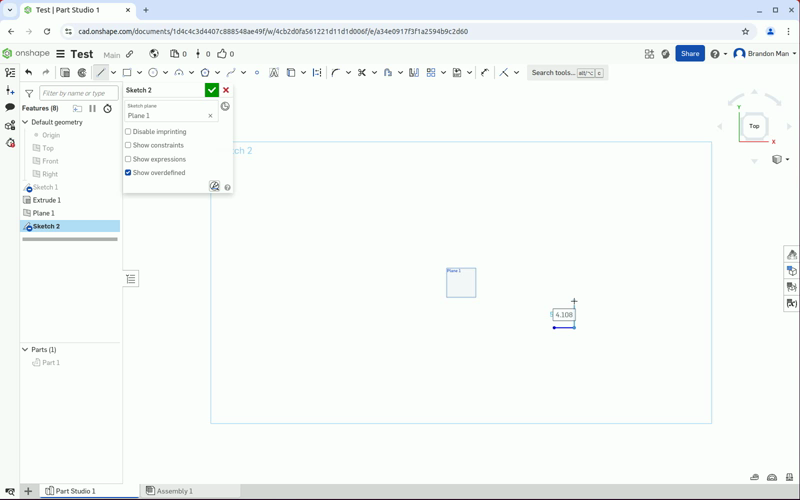
key_down(shift)
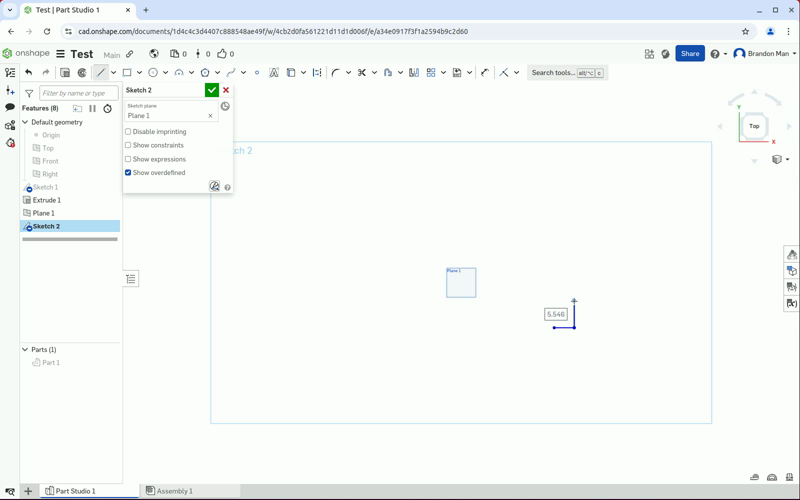
mouse_move(589, 300)
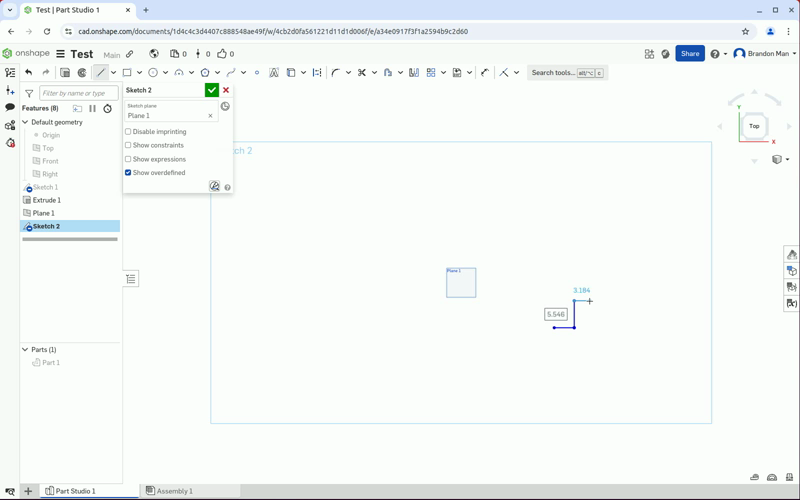
mouse_move(554, 300)
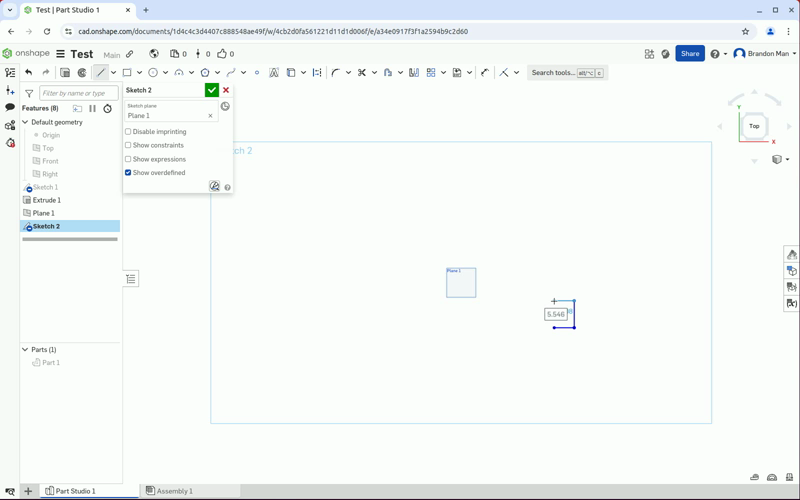
click(554, 300)
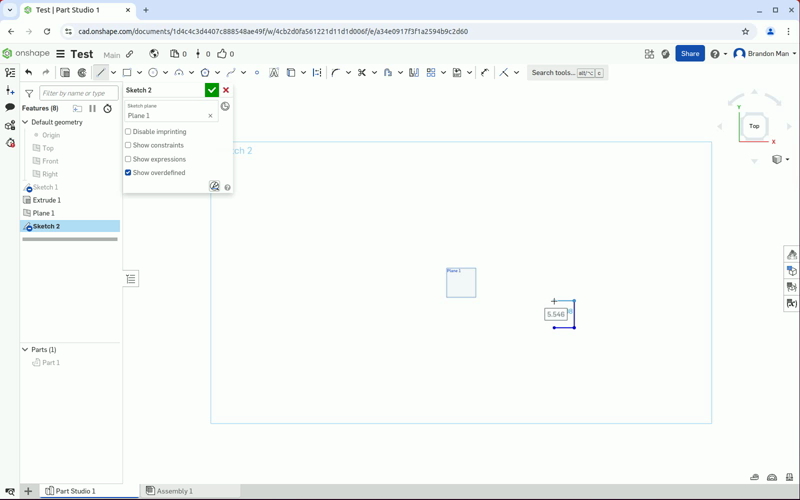
key_up(shift)
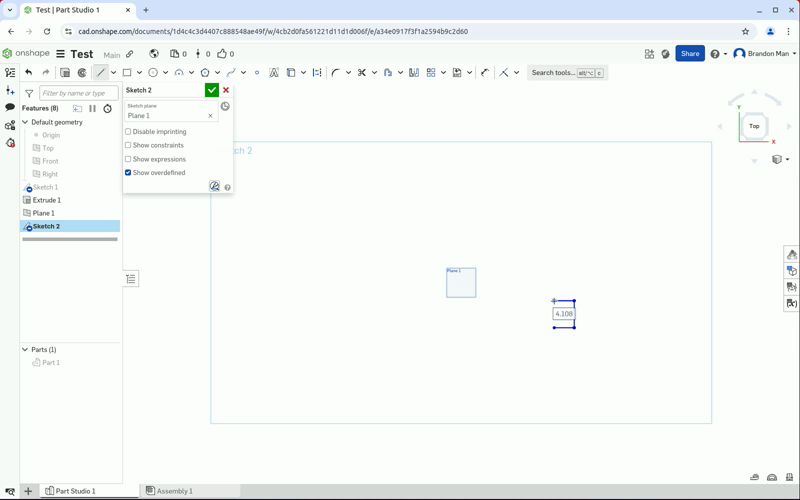
mouse_move(584, 300)
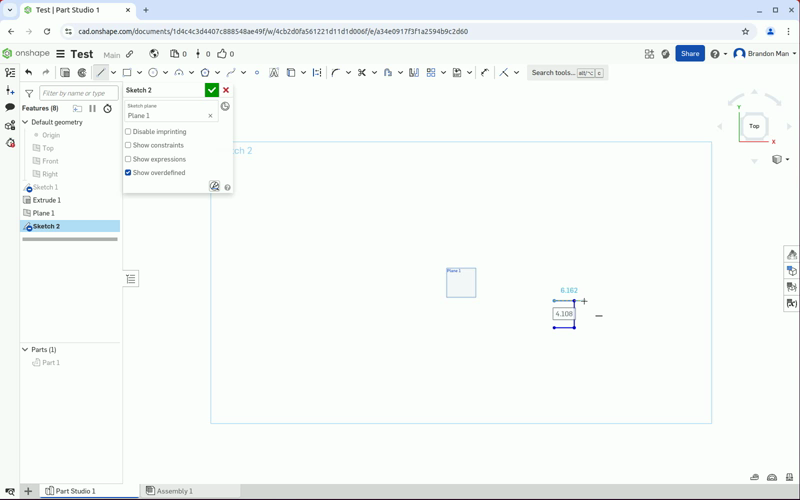
key_down(shift)
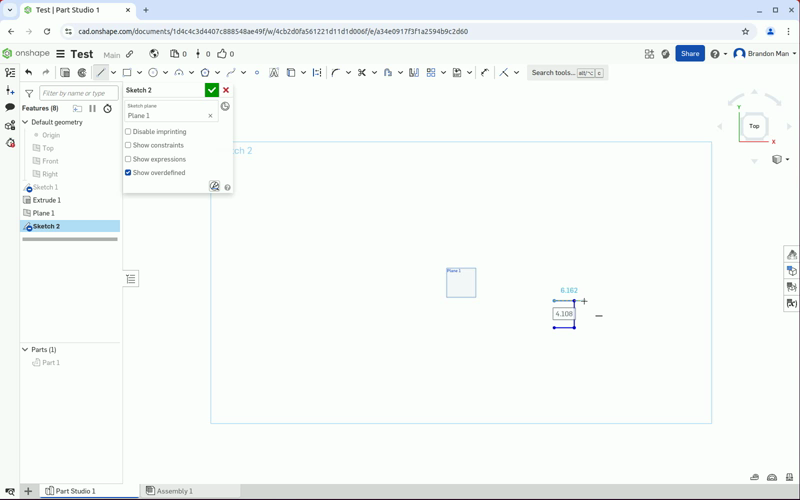
mouse_move(554, 327)
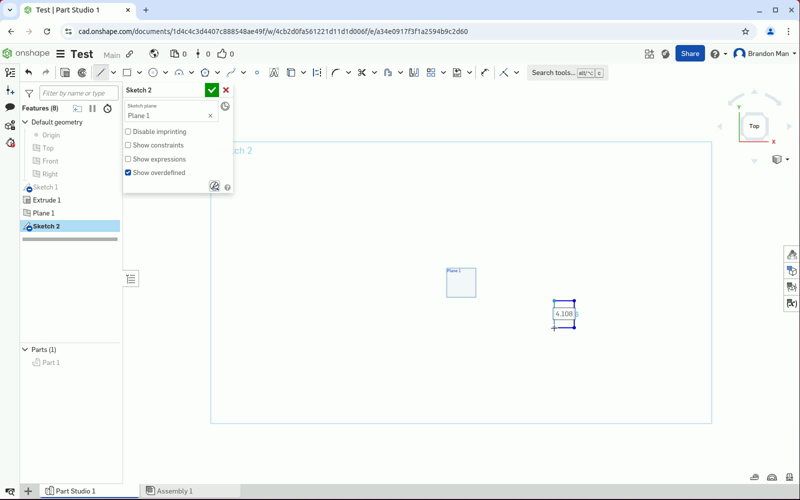
key_up(shift)
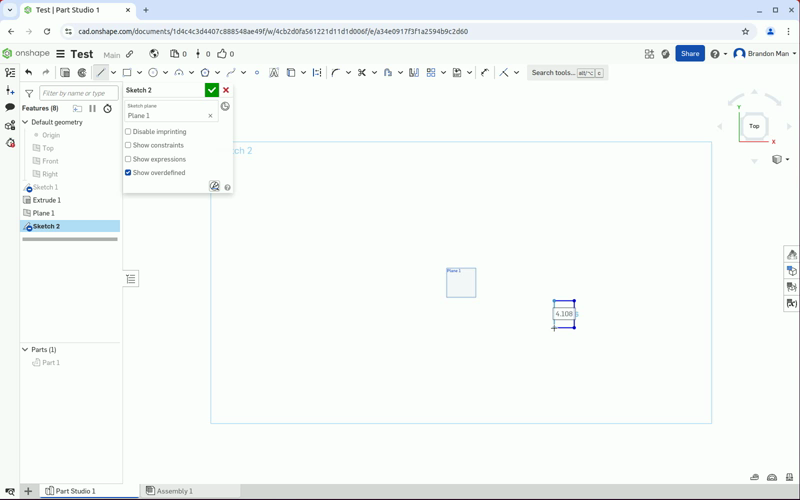
click(554, 327)
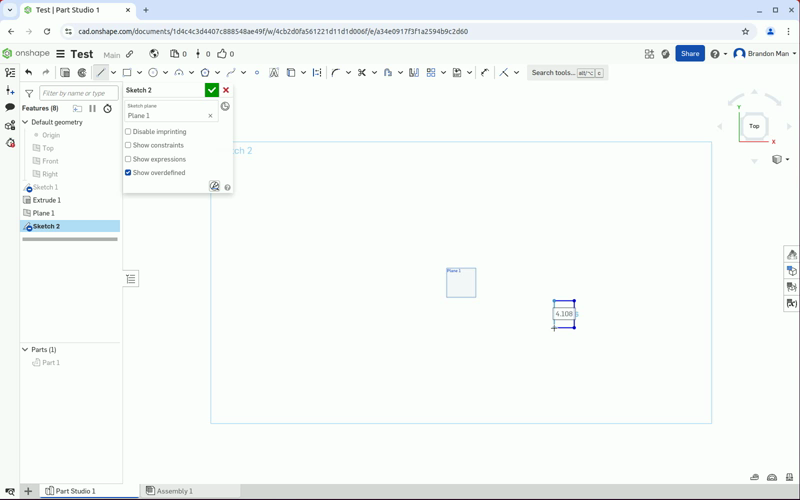
key(esc)
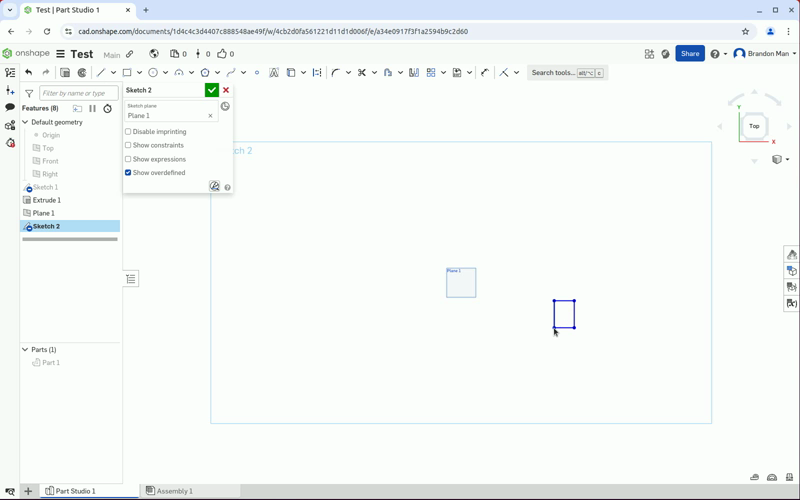
mouse_move(568, 303)
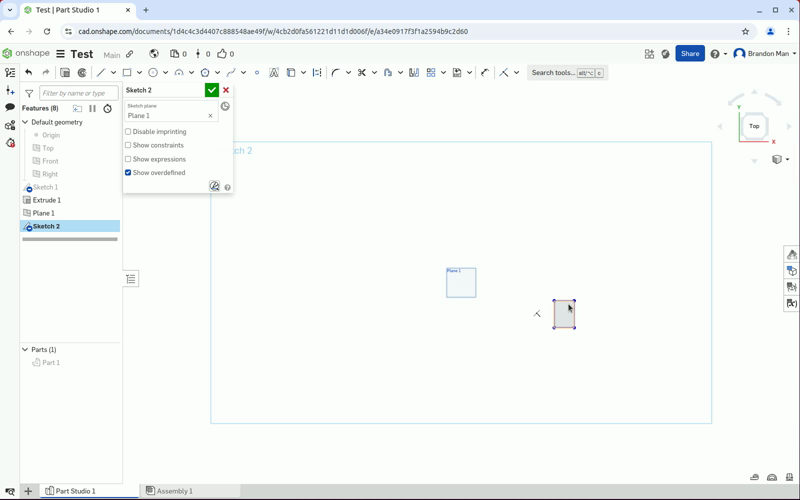
scroll(6)
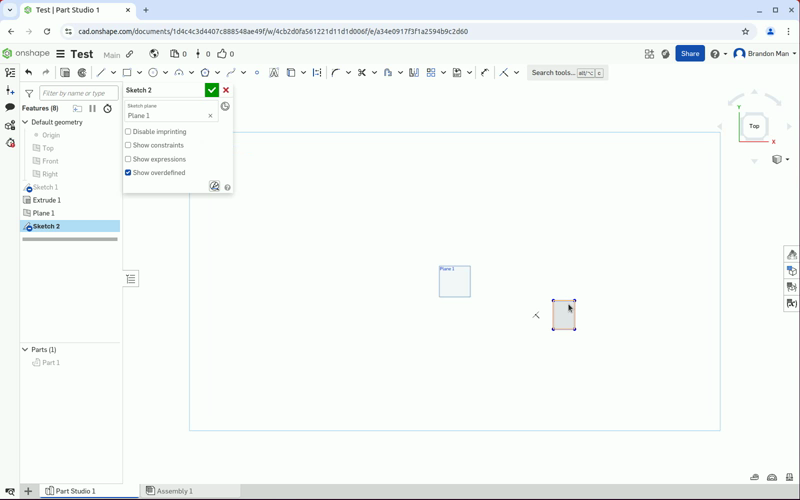
scroll(6)
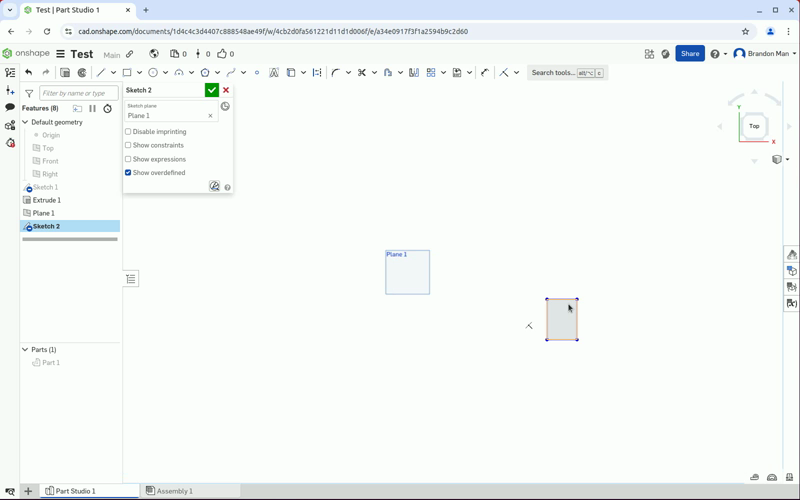
scroll(6)
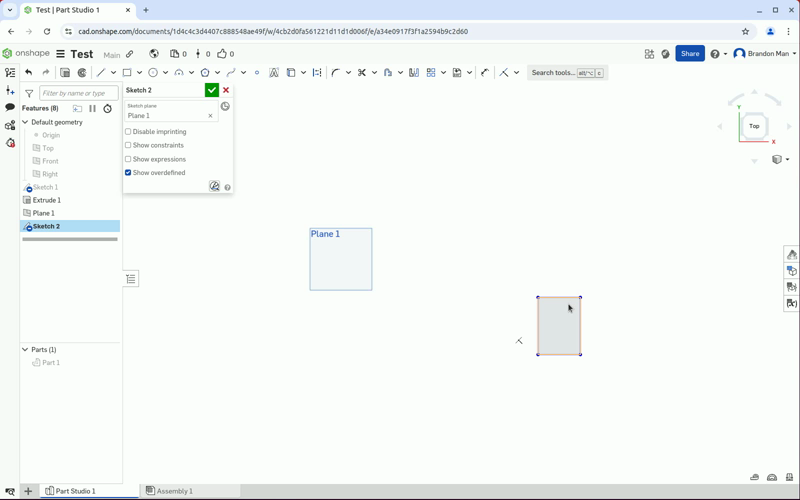
scroll(6)
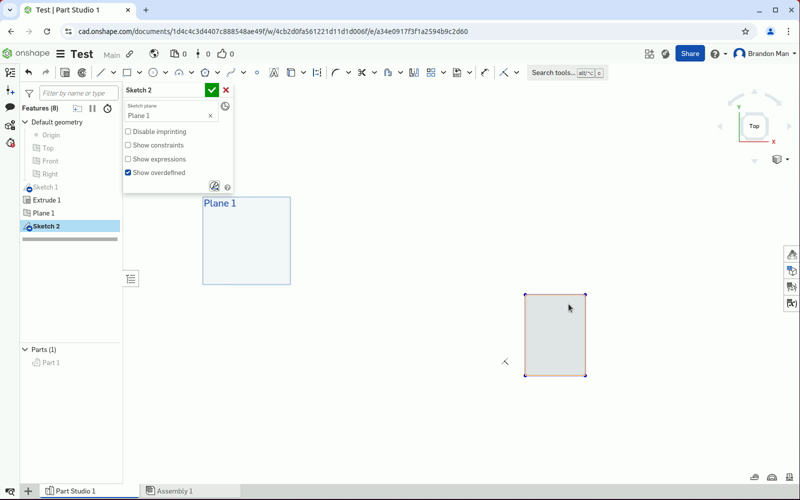
scroll(6)
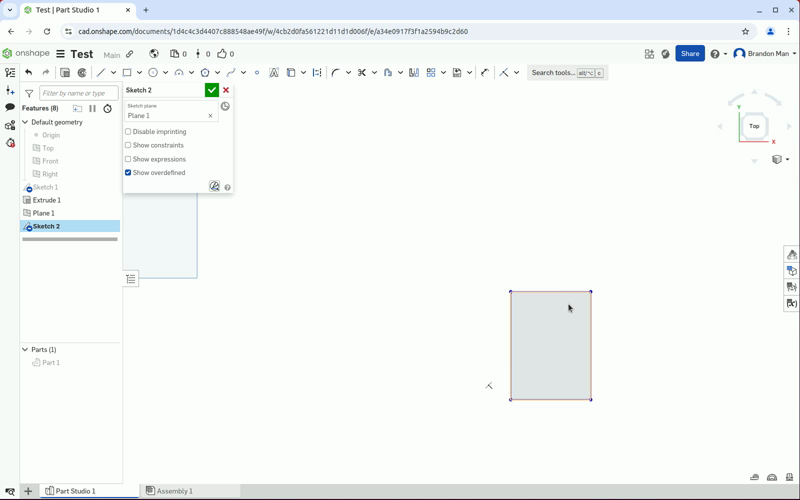
scroll(6)
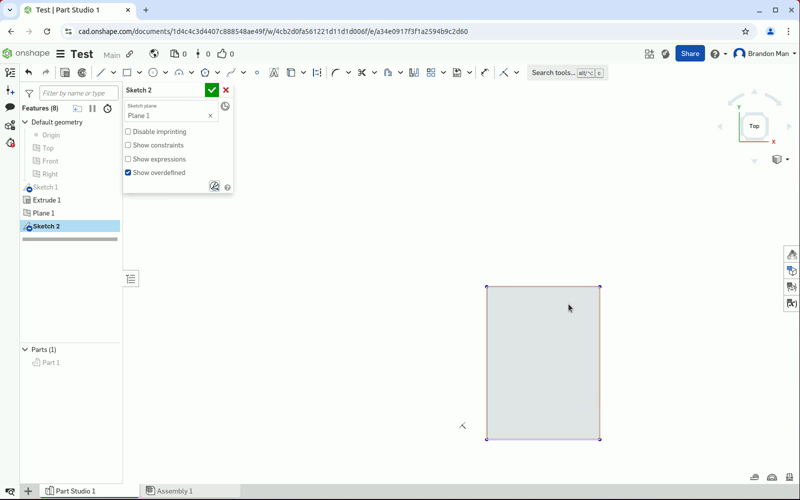
scroll(6)
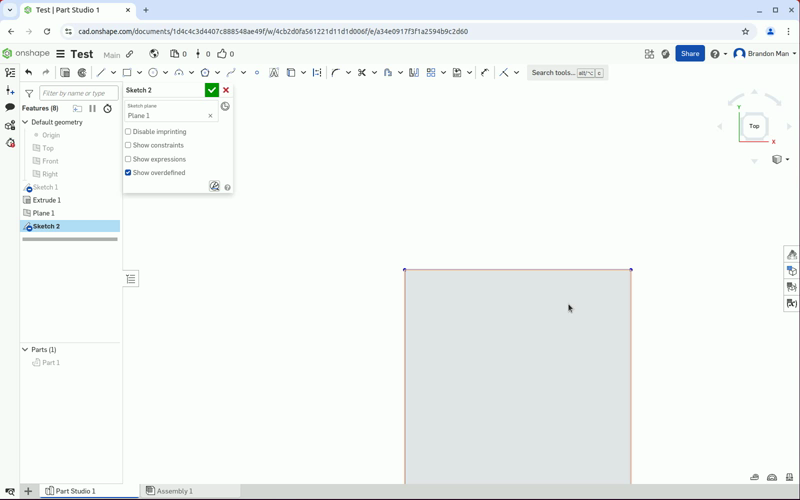
click(568, 303)
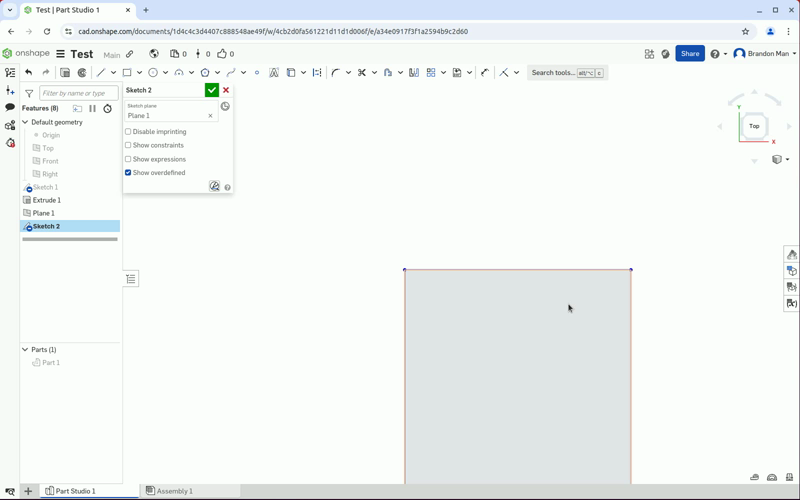
scroll(-6)
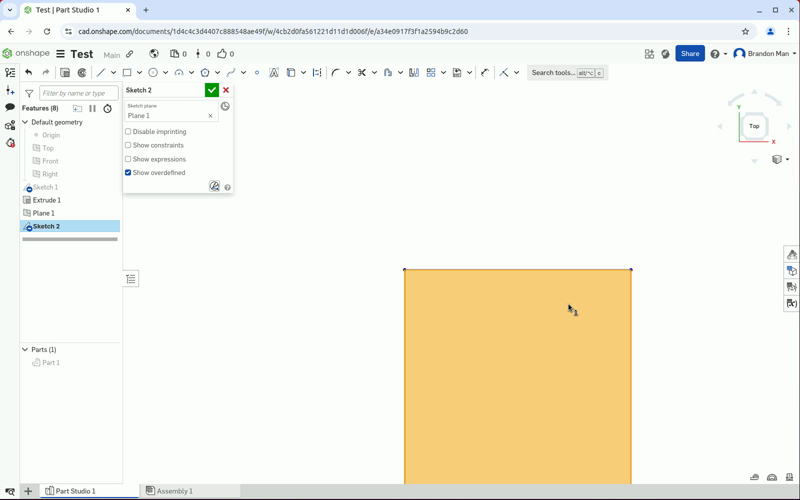
scroll(-6)
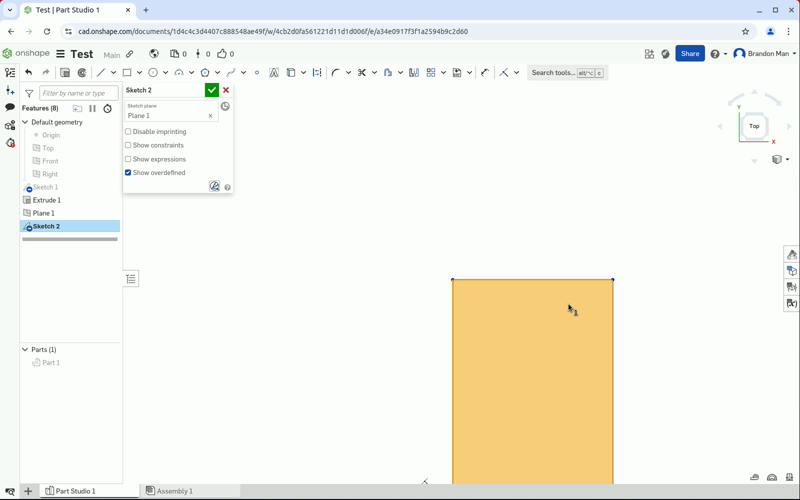
scroll(-6)
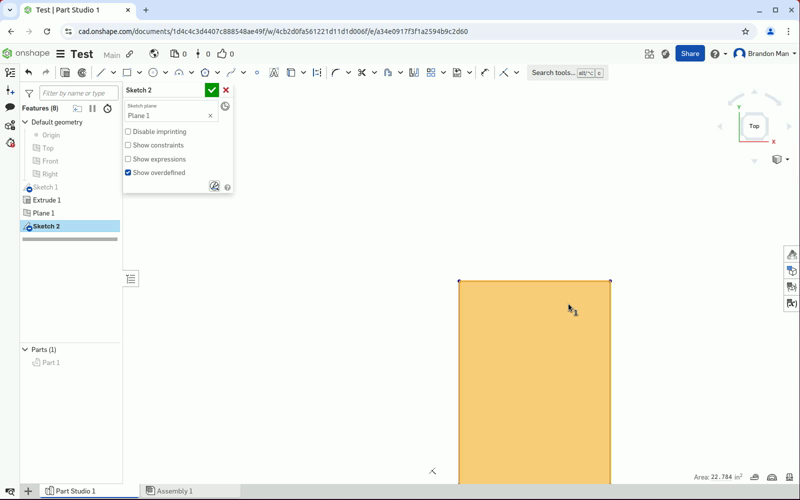
scroll(-6)
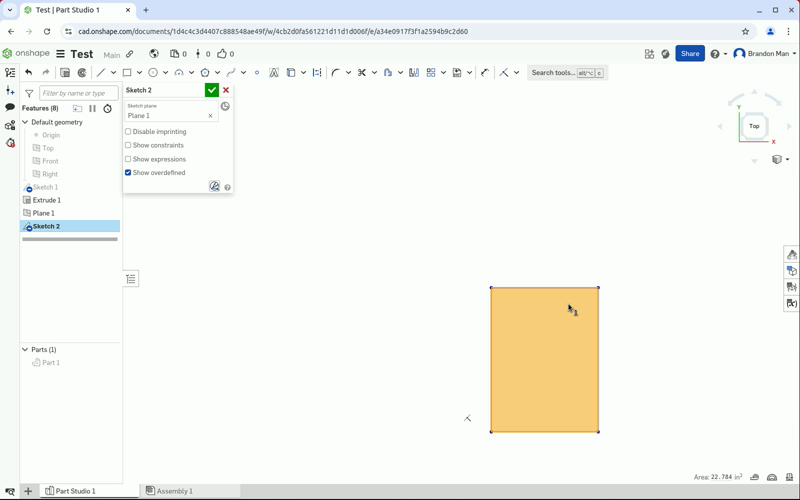
scroll(-6)
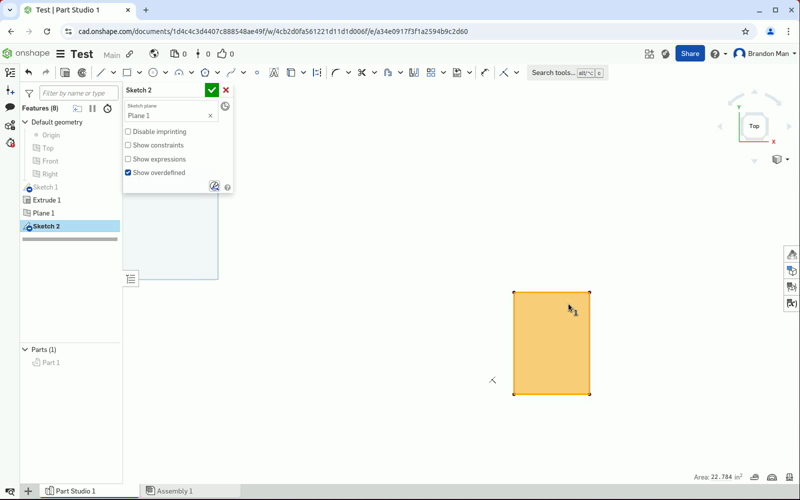
scroll(-6)
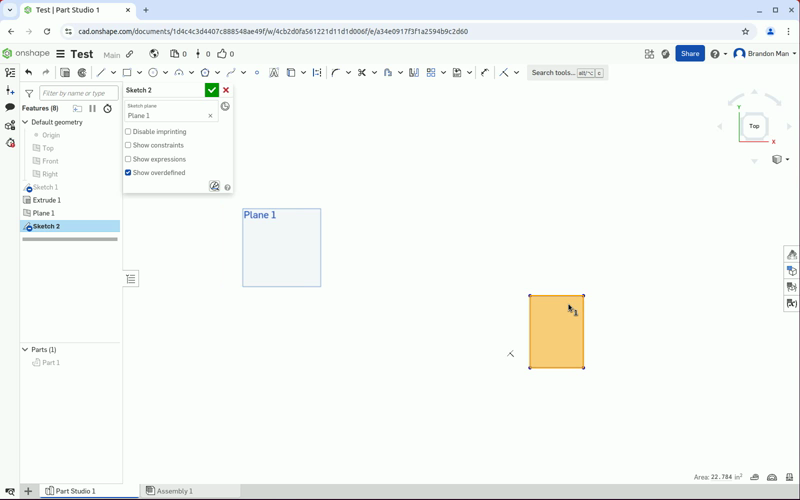
scroll(-6)
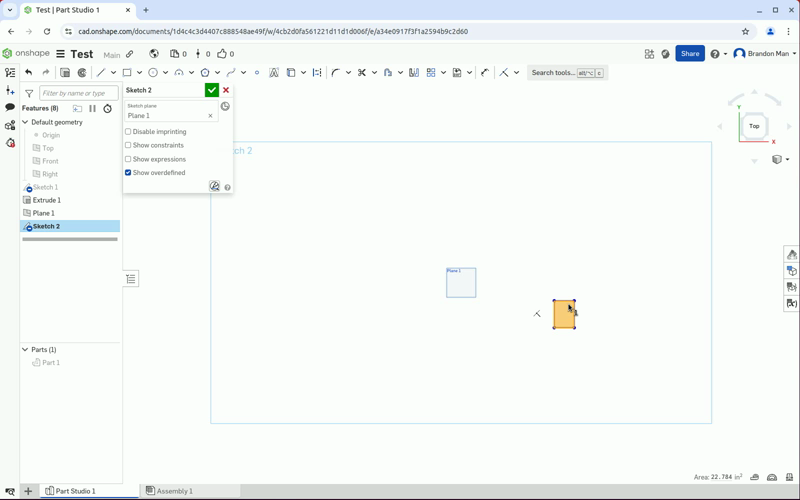
mouse_move(73, 352)
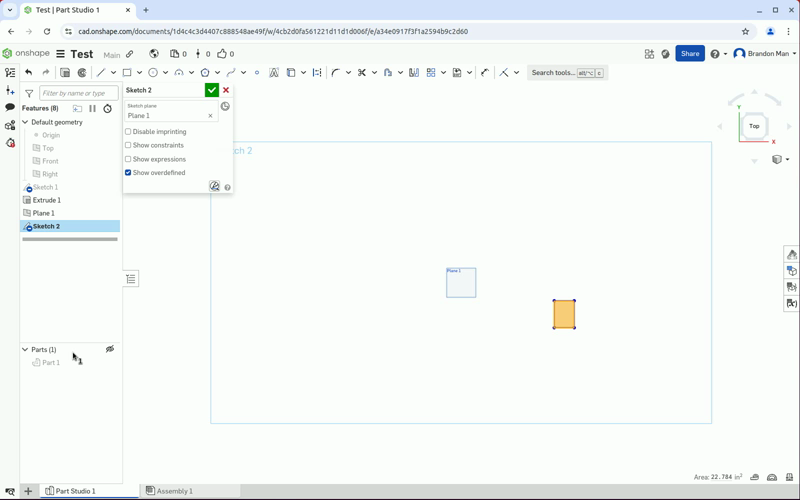
key(shift+y)
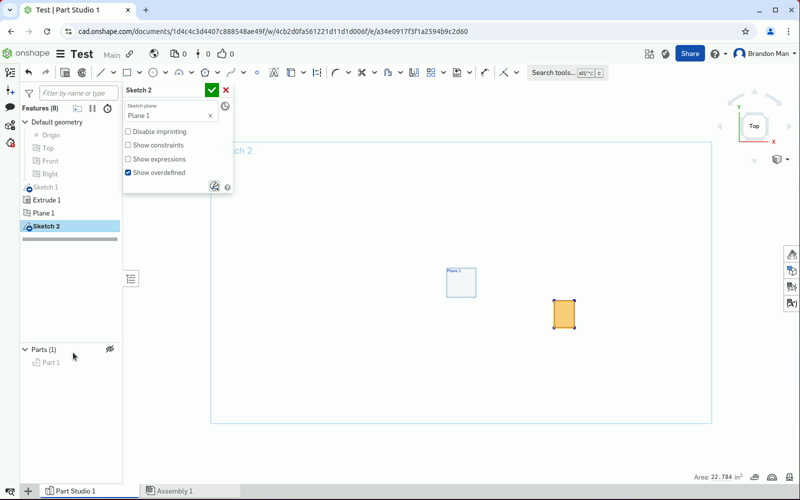
key(shift+e)
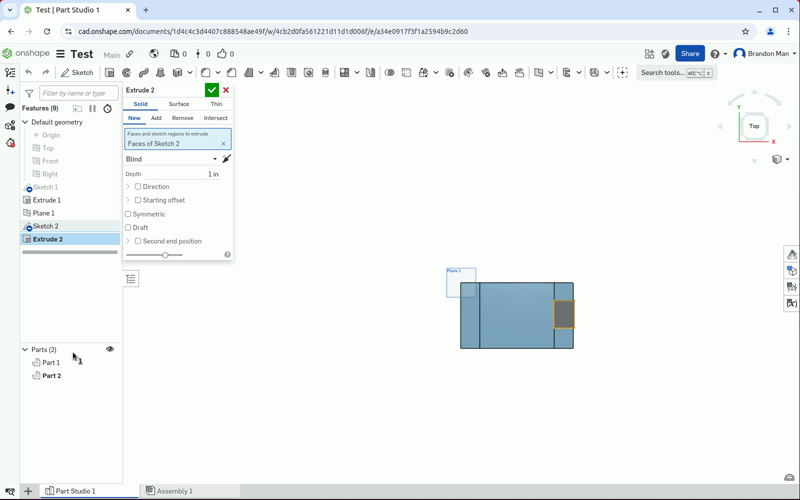
mouse_move(143, 106)
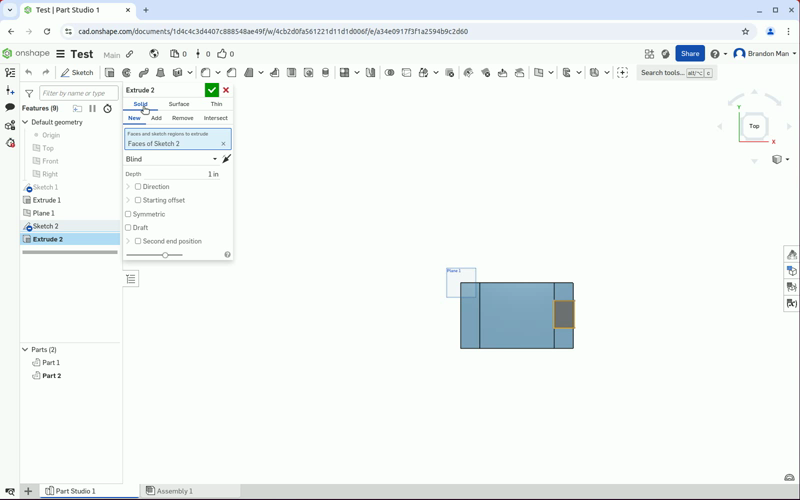
click(143, 106)
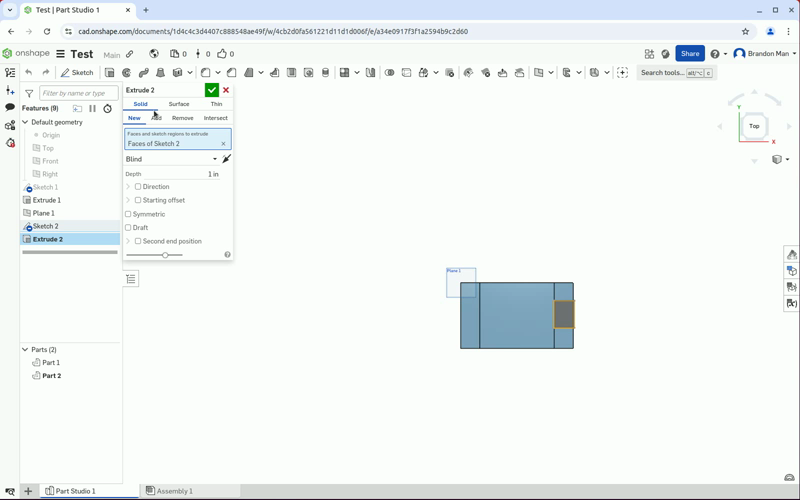
mouse_move(186, 120)
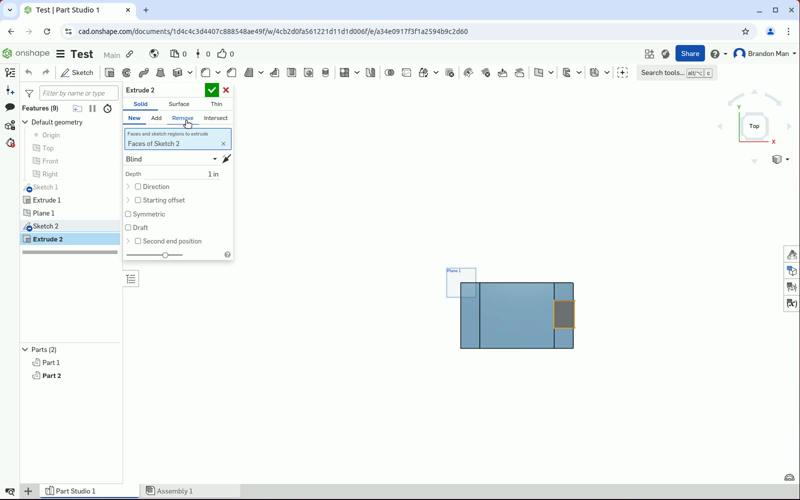
click(186, 120)
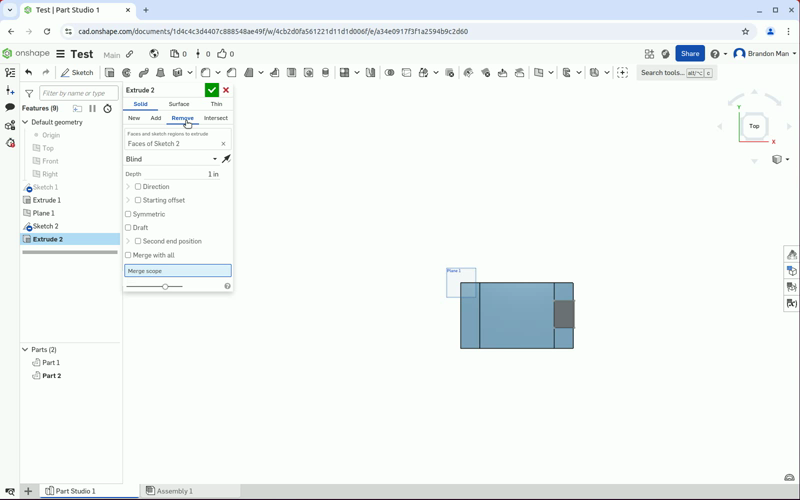
key(tab, 4)
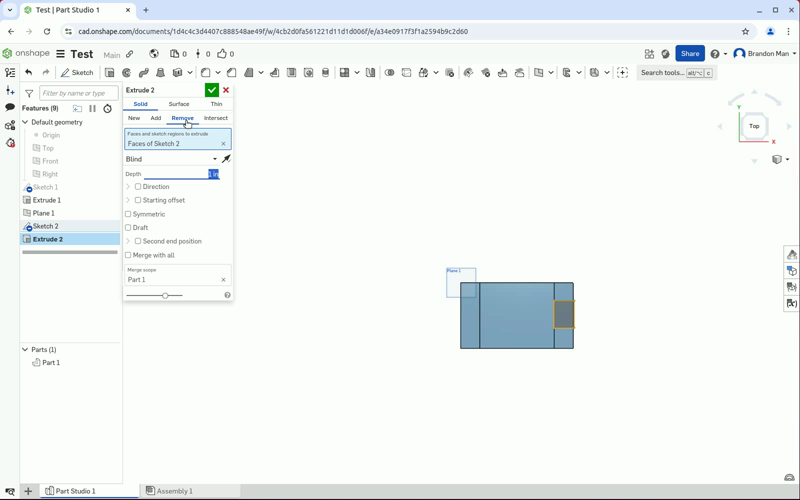
text(6.74)
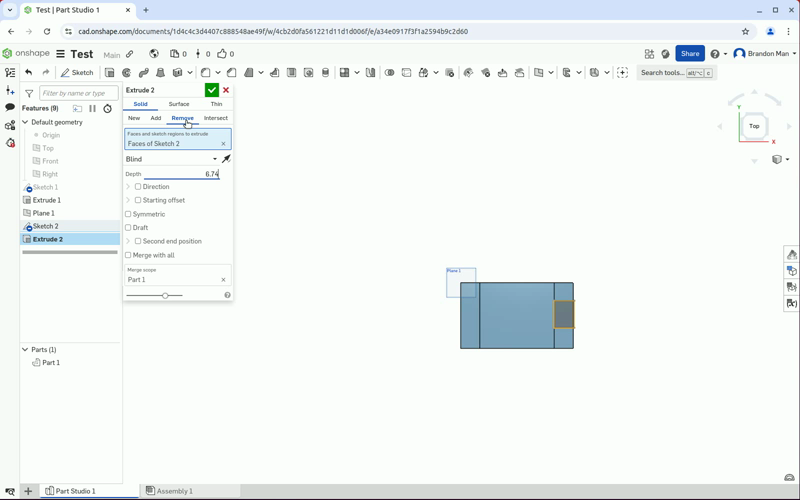
key(tab, 6)
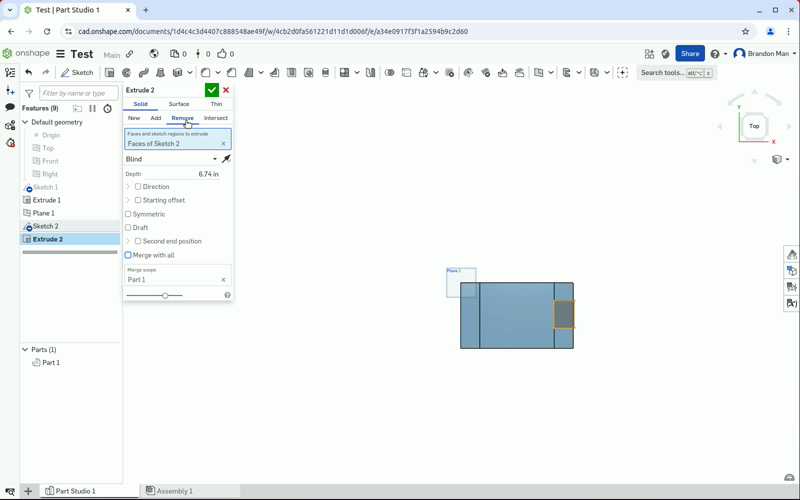
key(space)
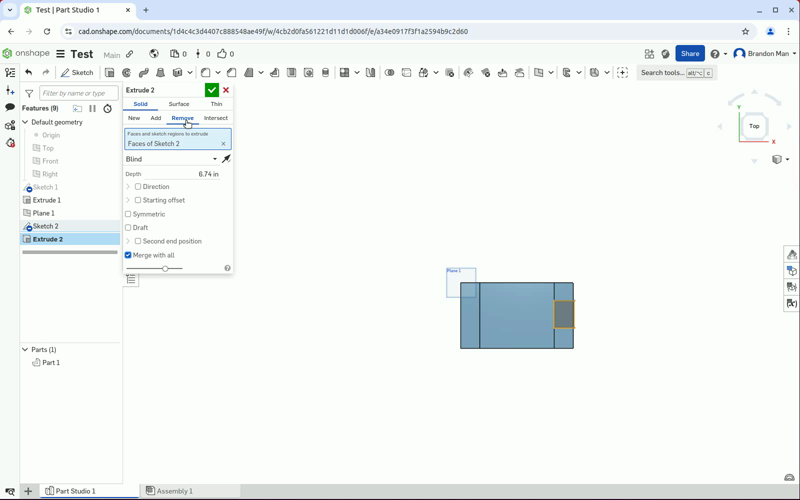
key(enter)
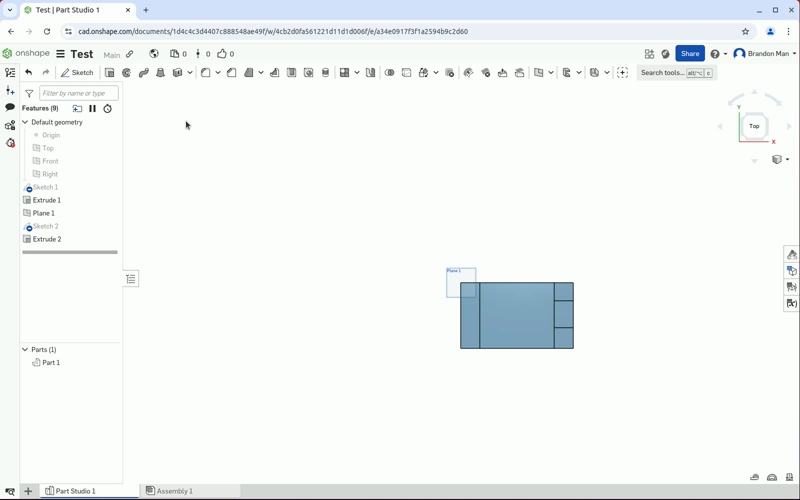
key(shift+h)
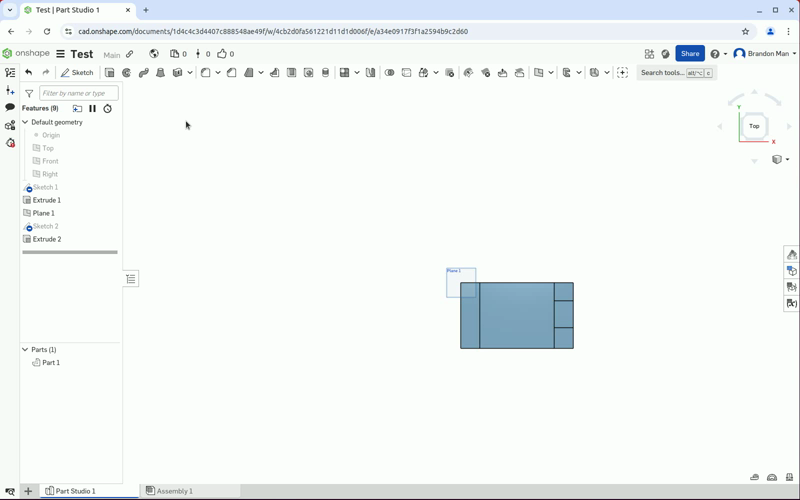
key(shift+h)
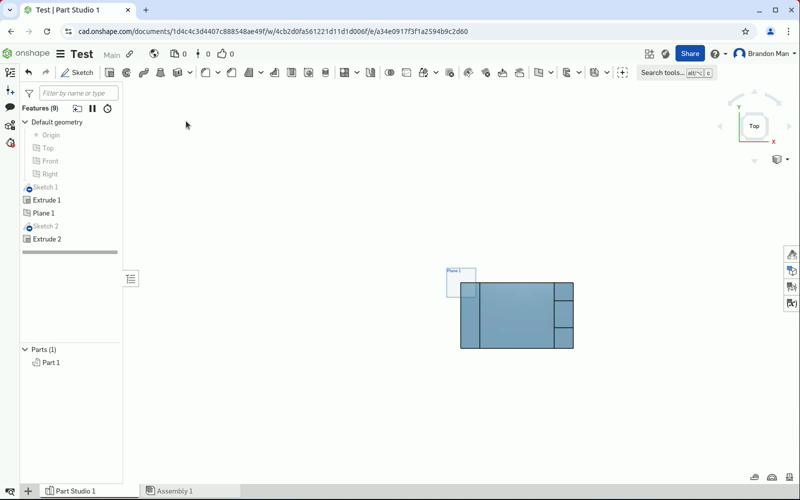
mouse_move(73, 189)
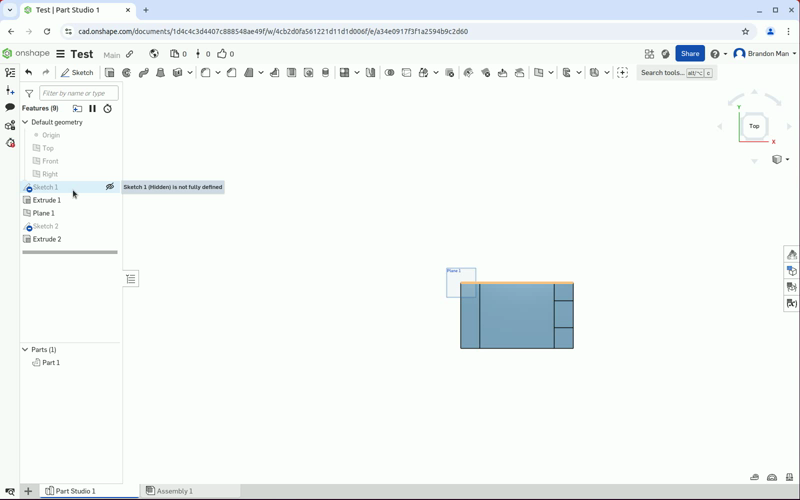
click(73, 189)
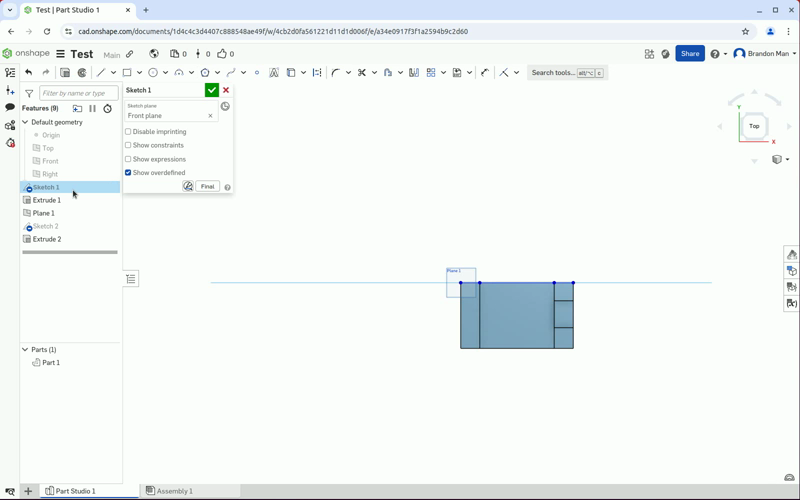
mouse_move(229, 92)
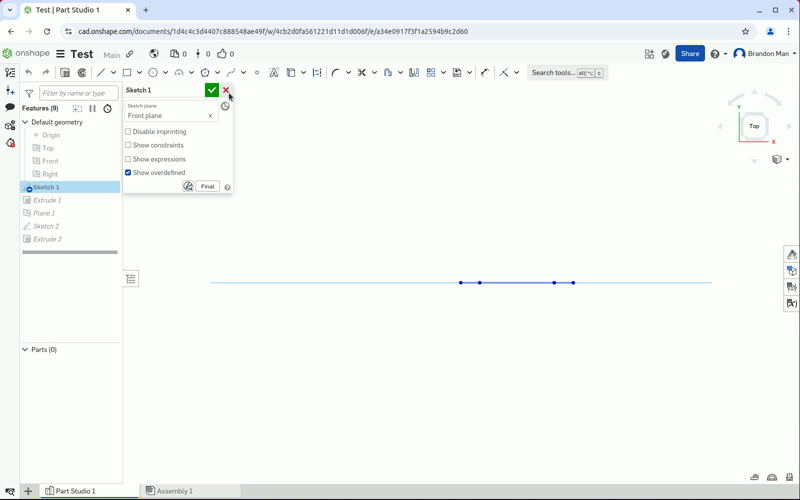
click(229, 92)
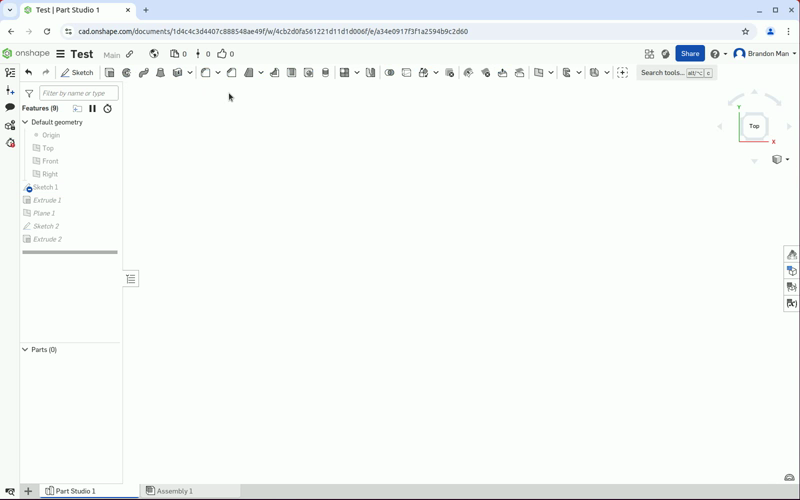
key(shift+s)
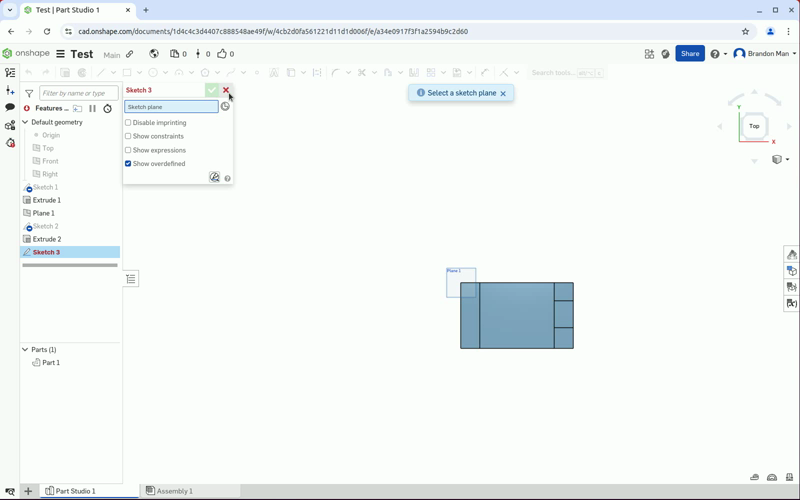
mouse_move(73, 215)
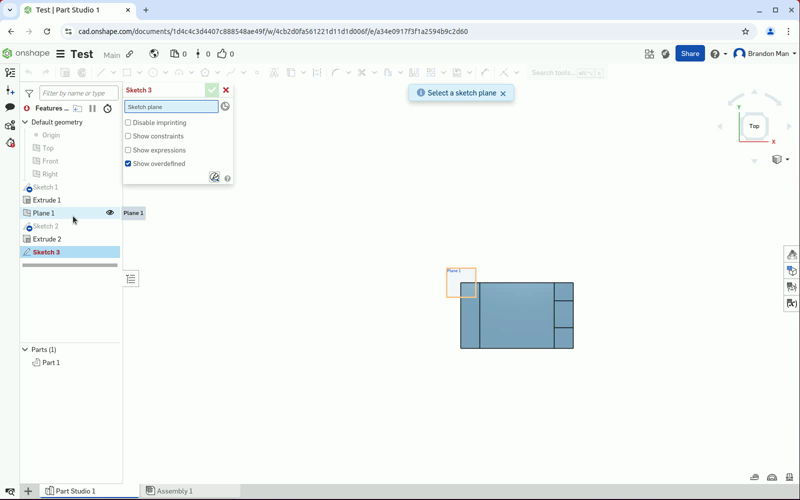
click(73, 215)
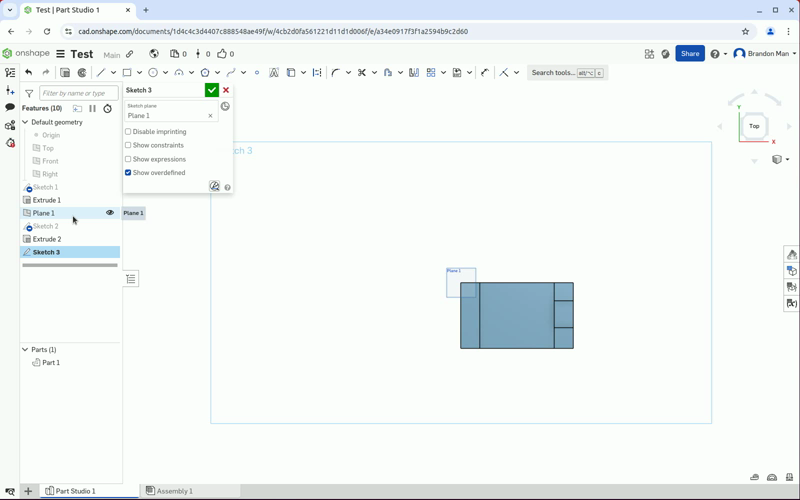
mouse_move(73, 352)
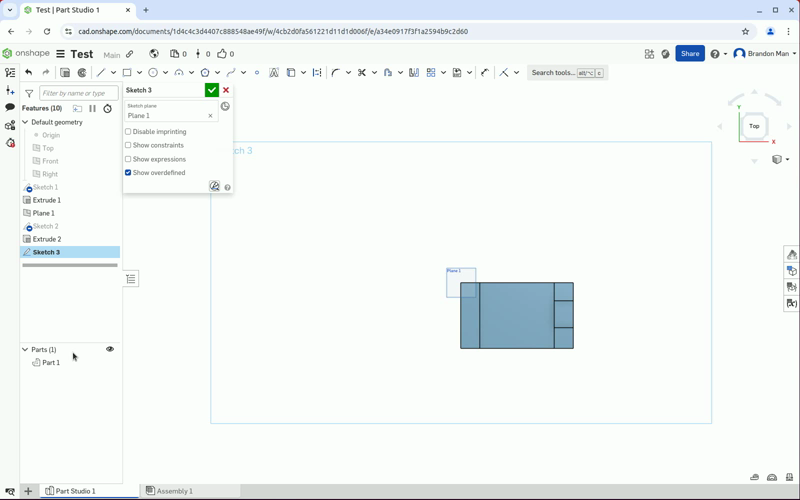
key(y)
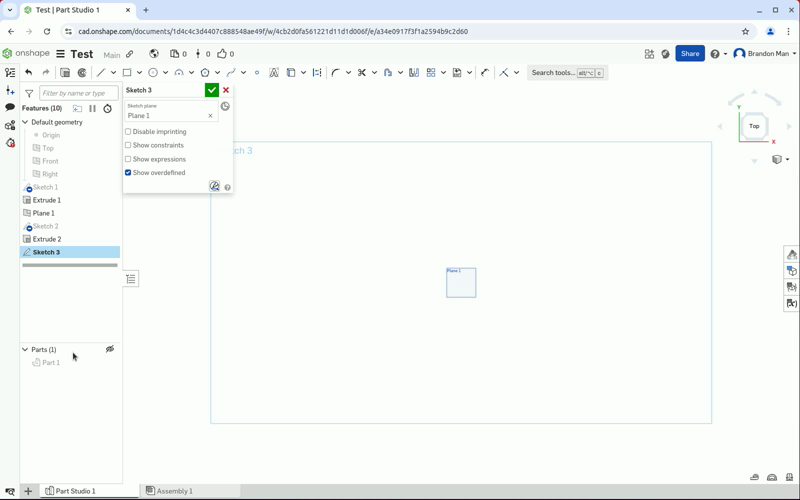
key(l)
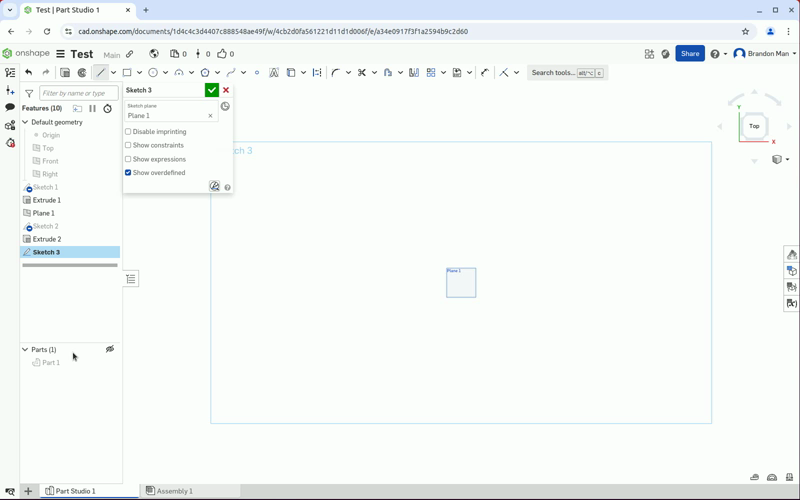
key_down(shift)
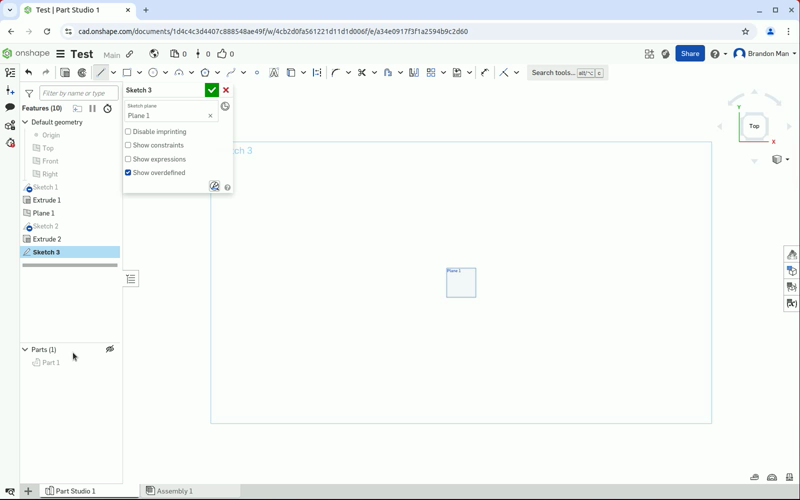
mouse_move(554, 333)
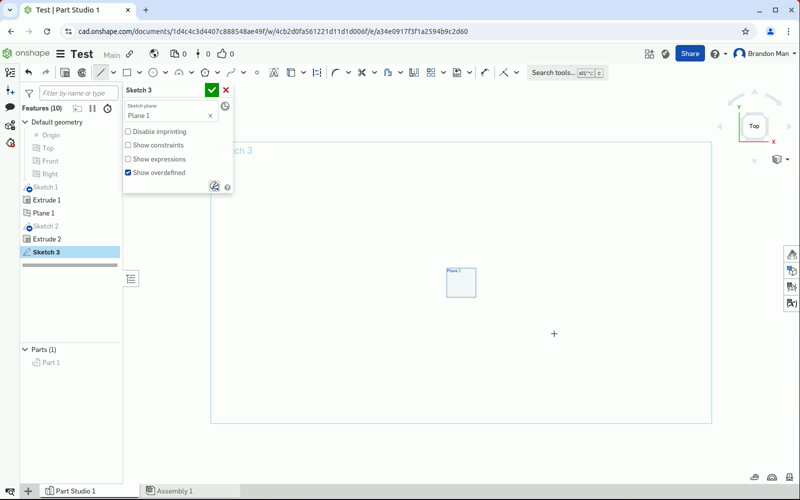
click(554, 333)
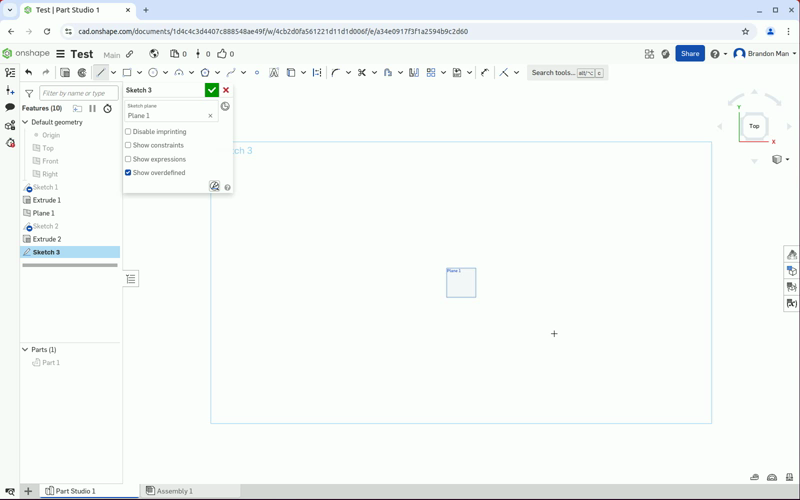
key_up(shift)
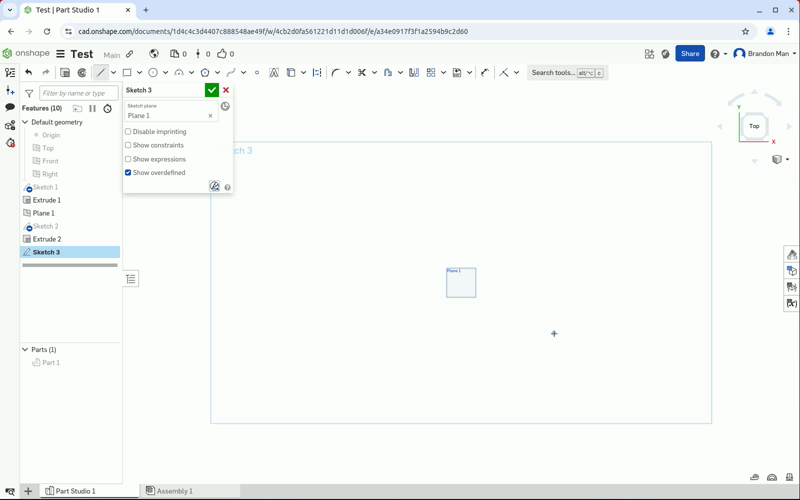
key_down(shift)
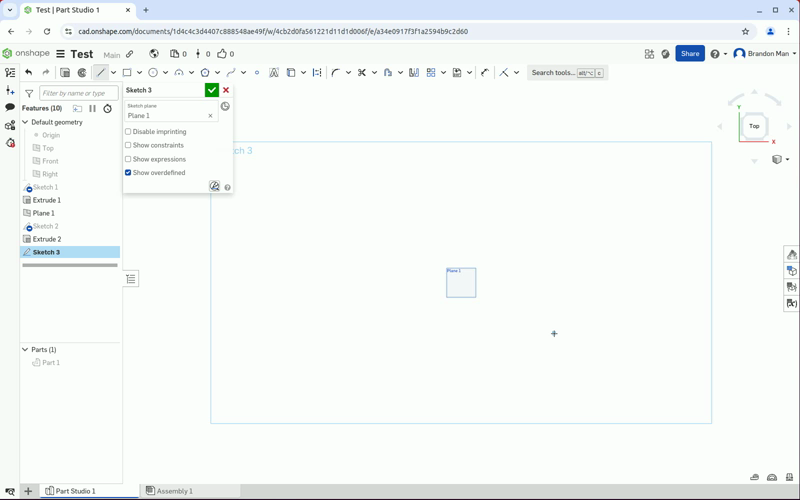
mouse_move(584, 333)
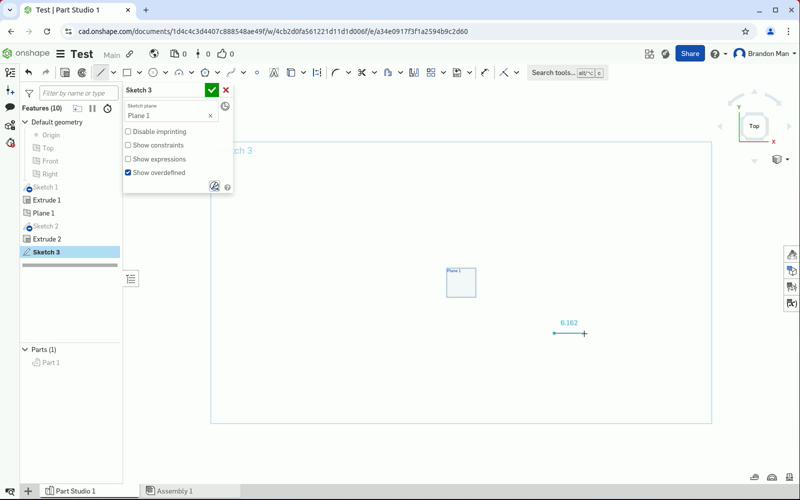
mouse_move(574, 333)
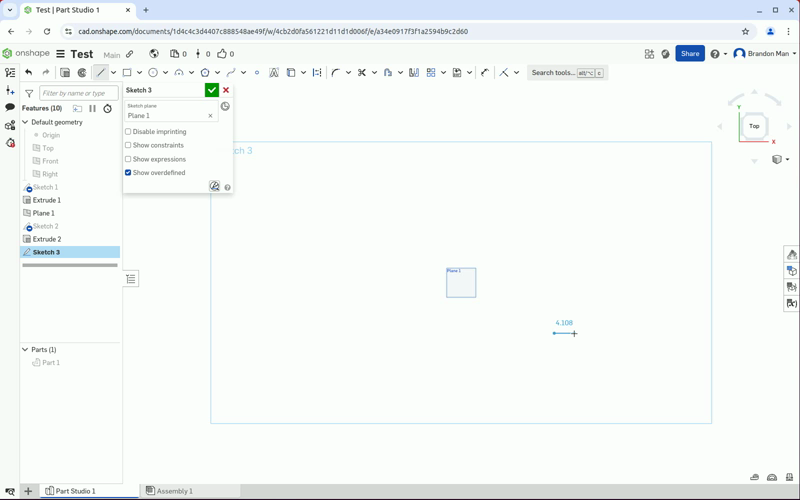
click(574, 333)
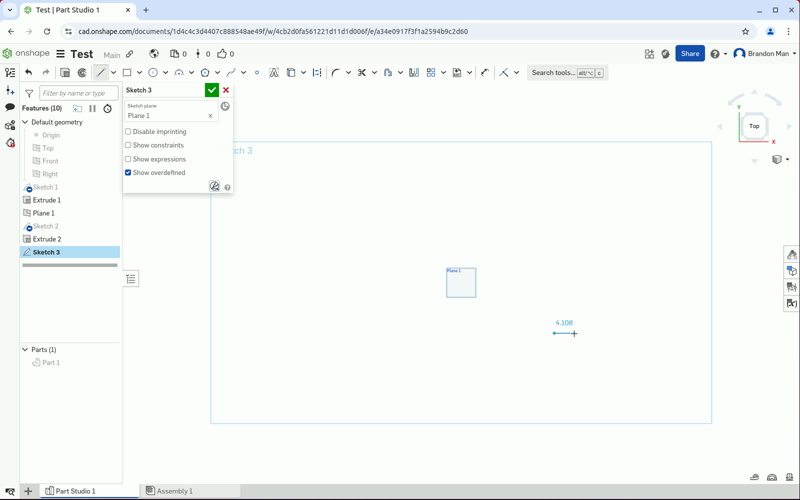
key_up(shift)
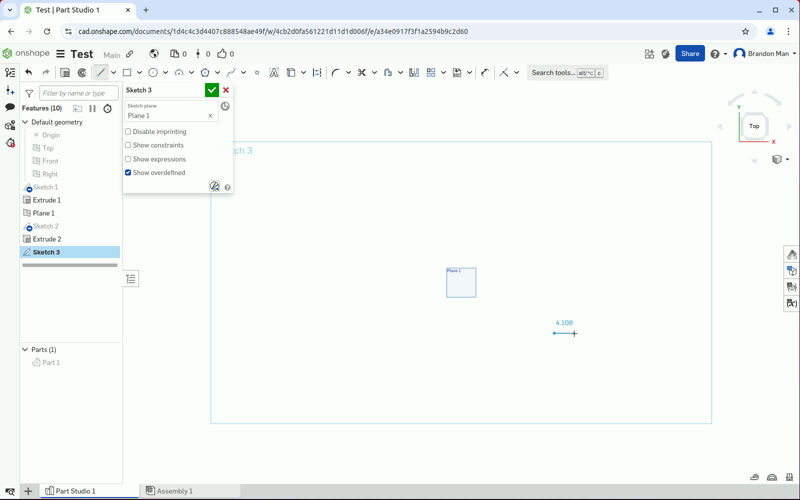
key_down(shift)
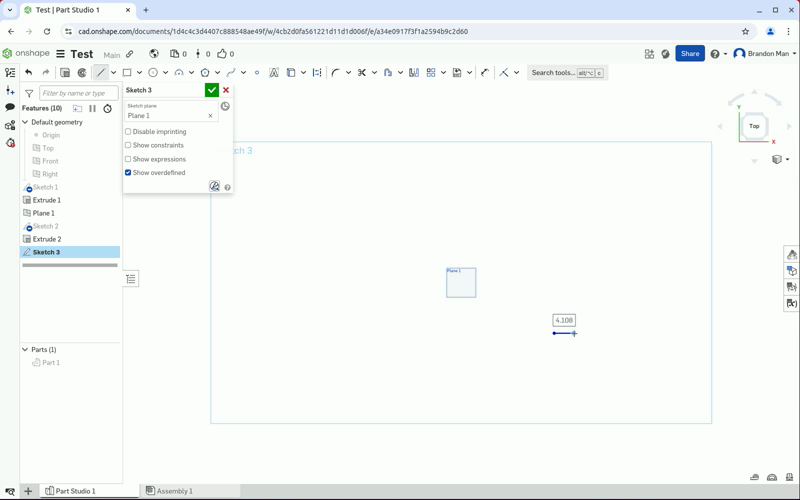
mouse_move(589, 333)
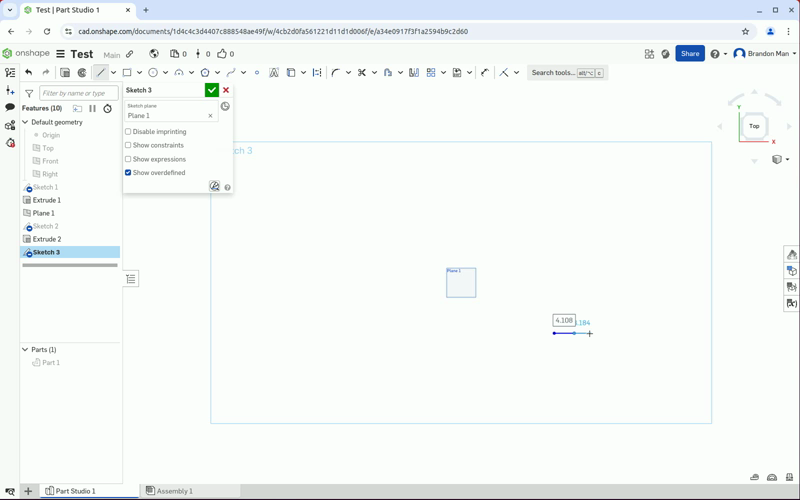
mouse_move(574, 326)
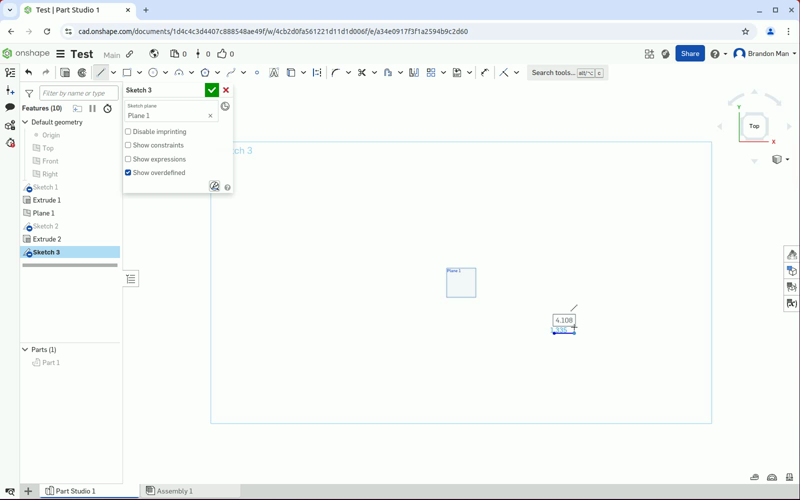
scroll(6)
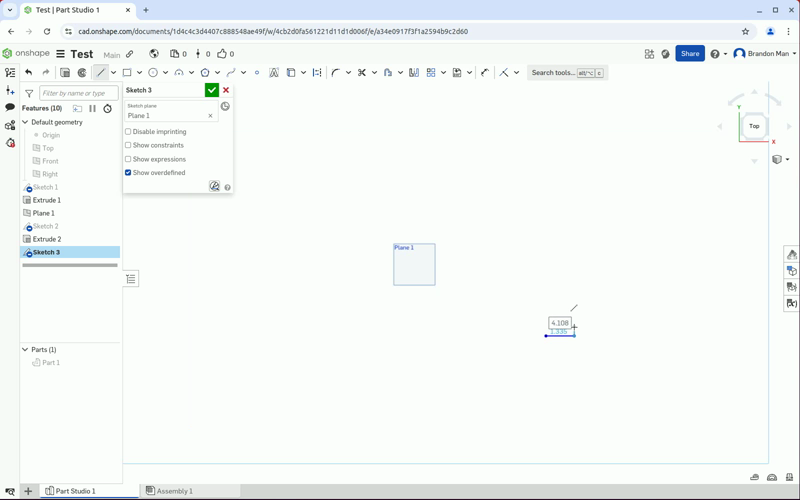
scroll(6)
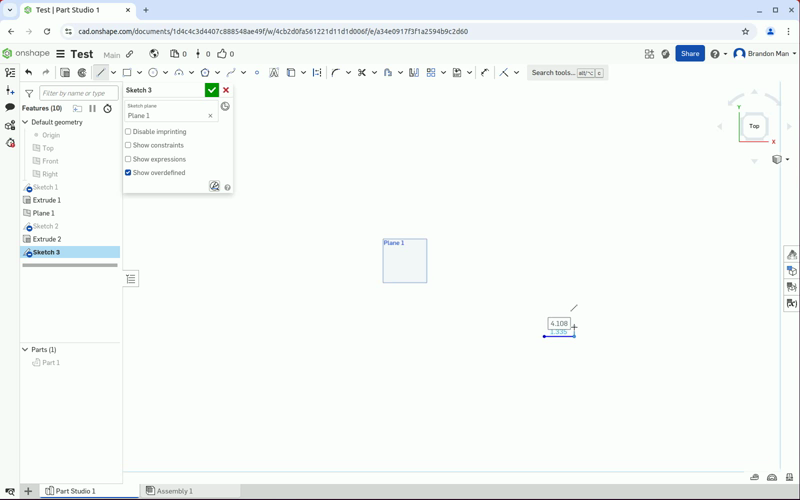
scroll(6)
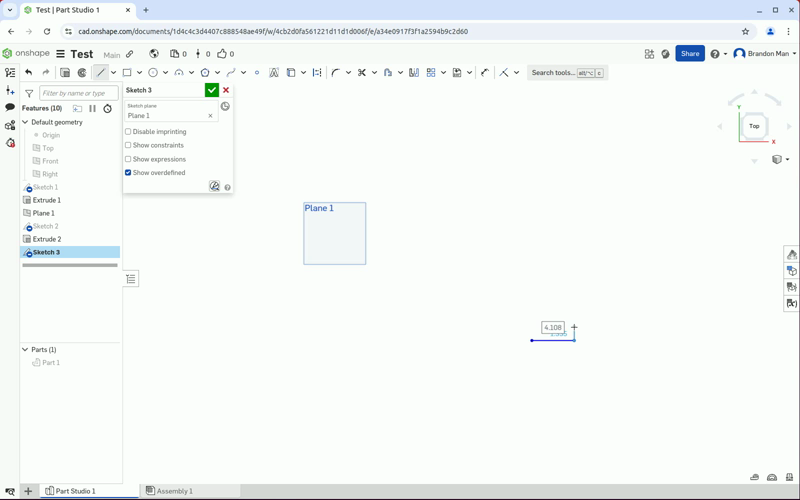
scroll(6)
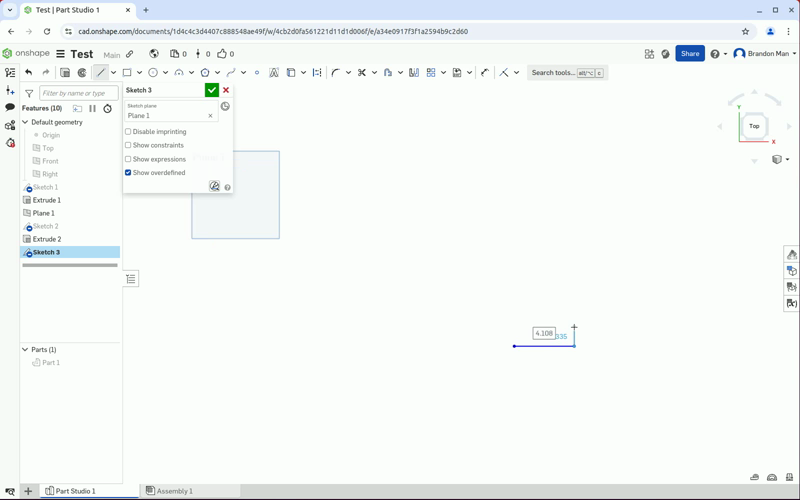
scroll(6)
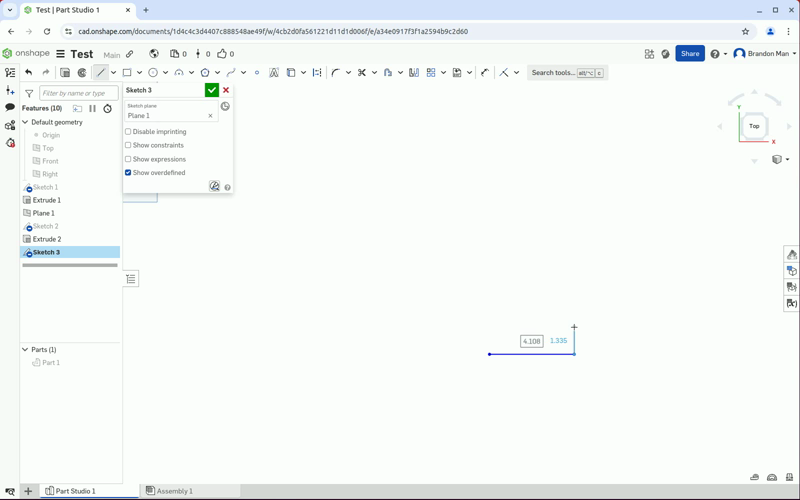
scroll(6)
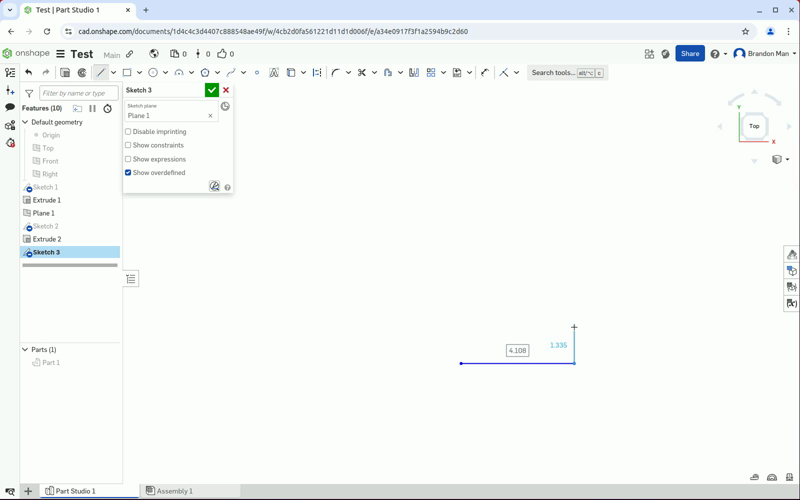
scroll(6)
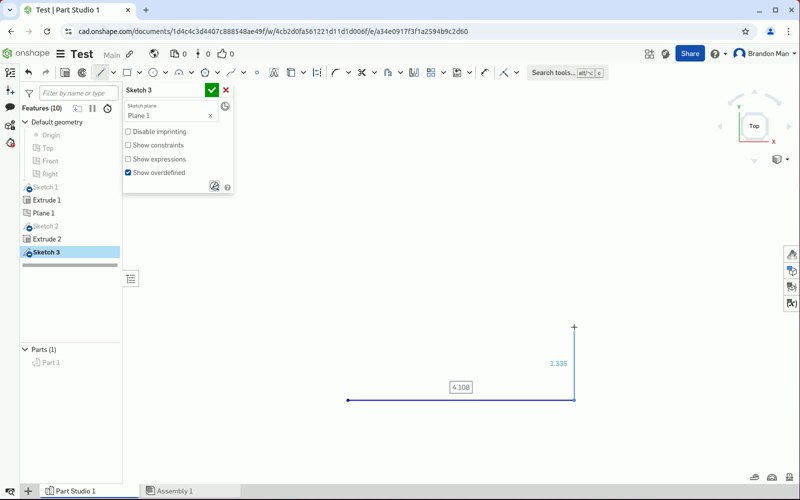
click(574, 326)
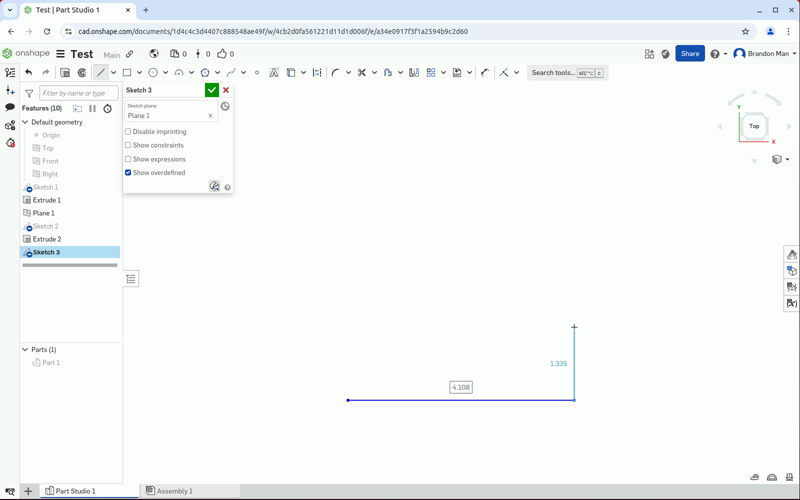
scroll(-6)
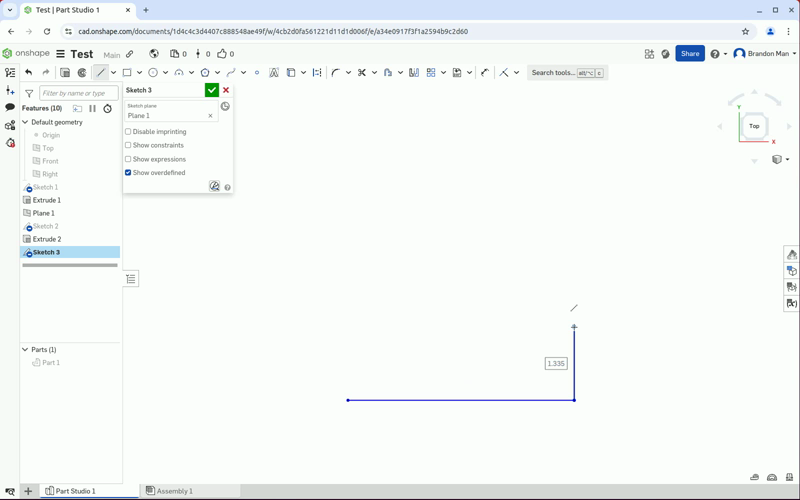
scroll(-6)
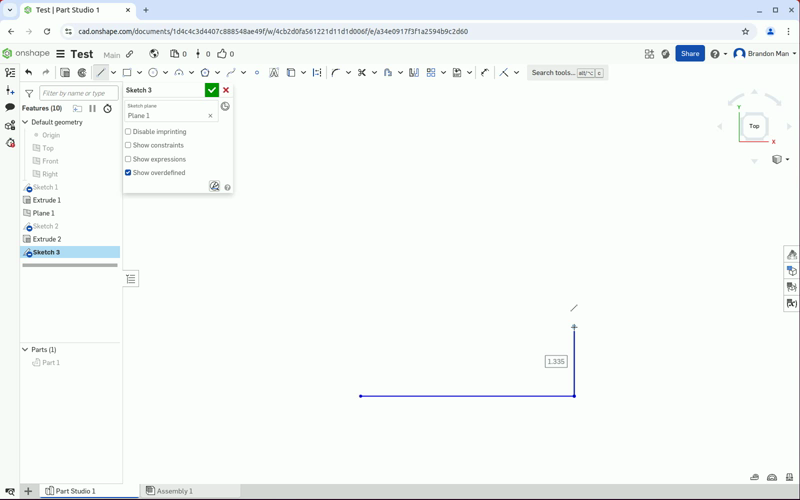
scroll(-6)
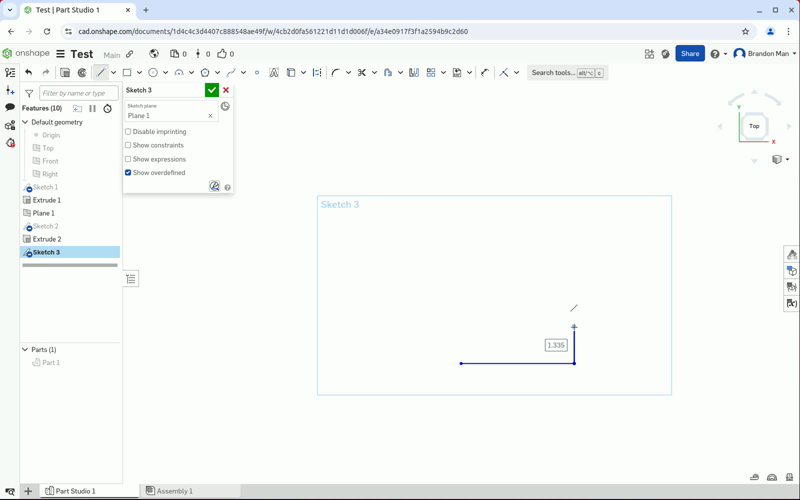
scroll(-6)
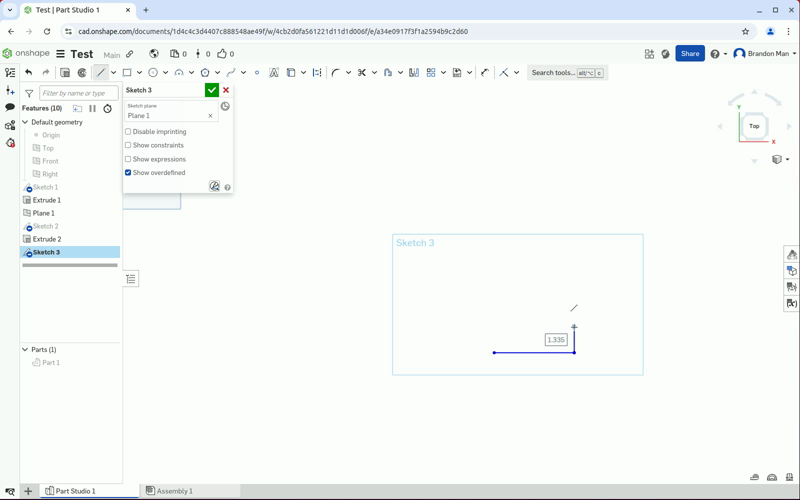
scroll(-6)
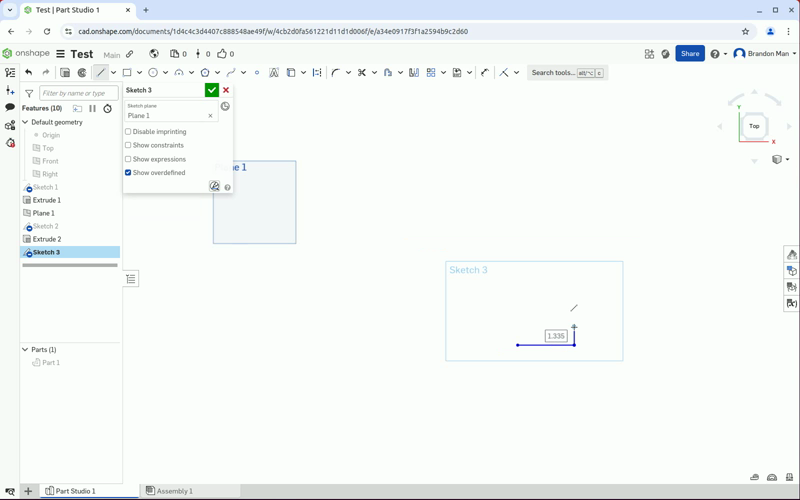
scroll(-6)
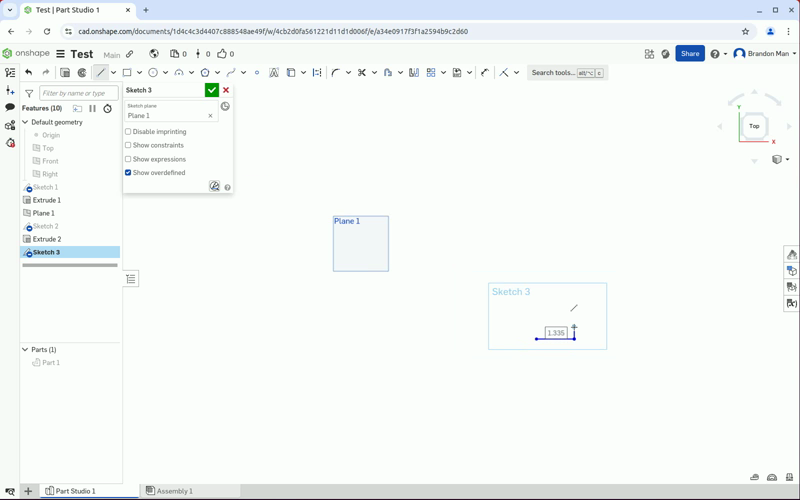
scroll(-6)
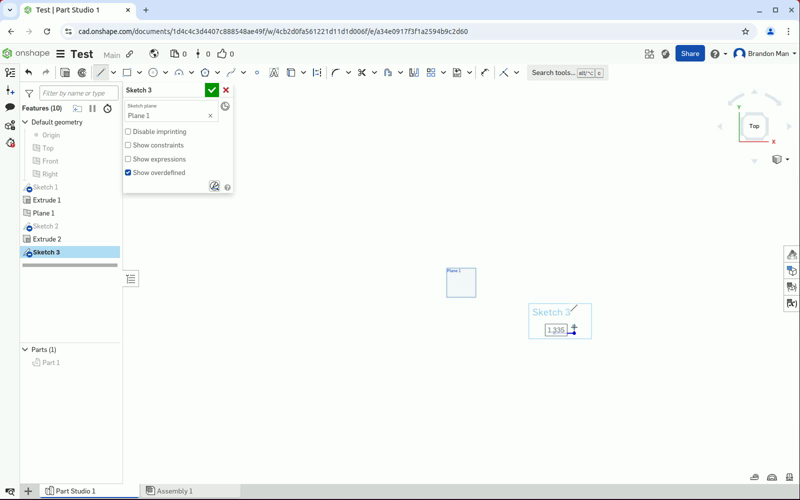
key_up(shift)
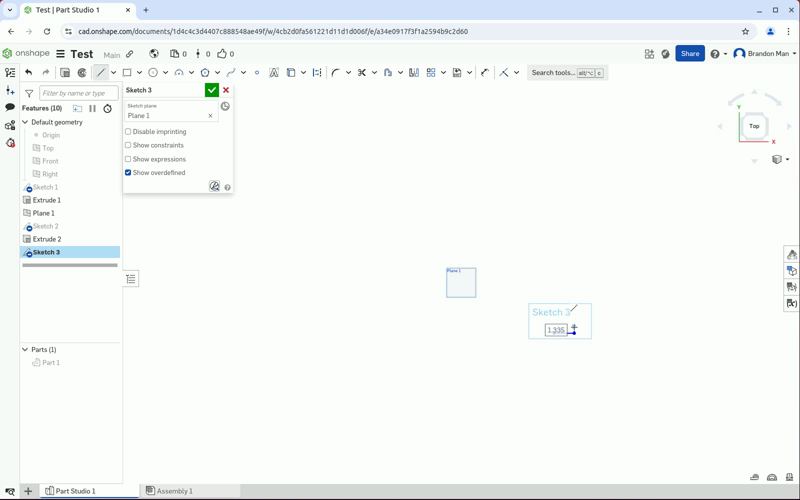
key_down(shift)
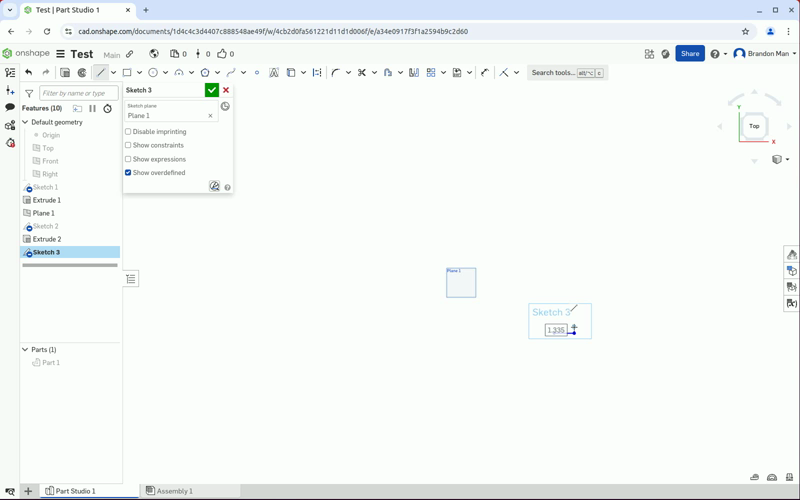
mouse_move(589, 326)
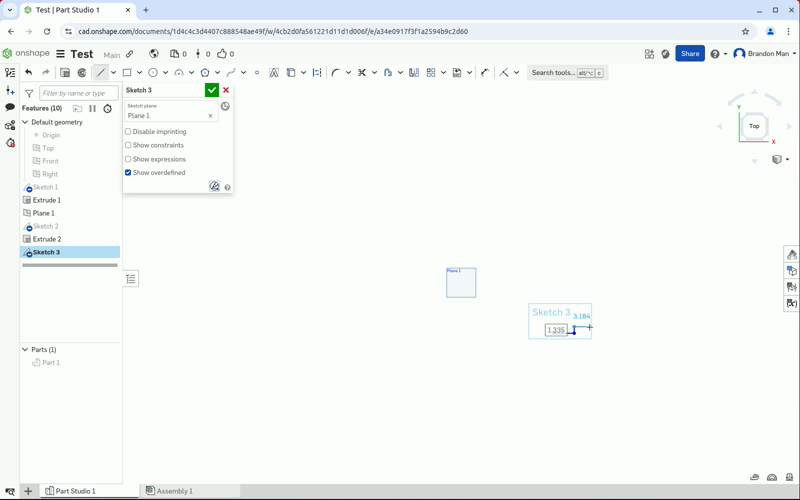
mouse_move(554, 326)
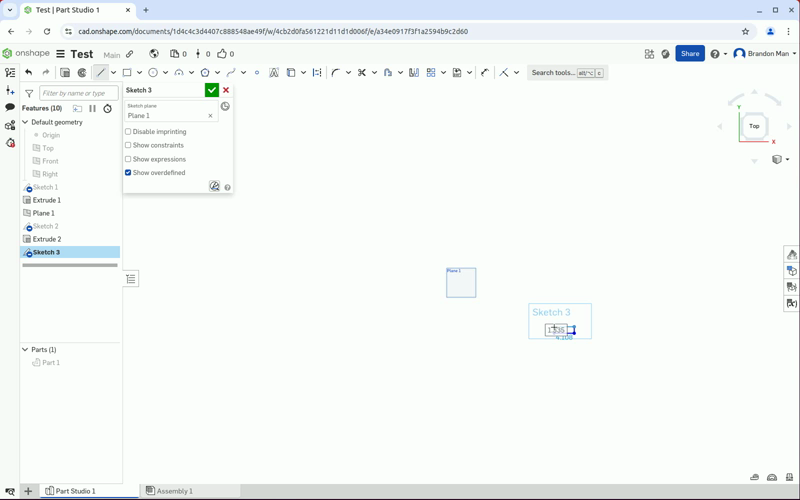
click(554, 326)
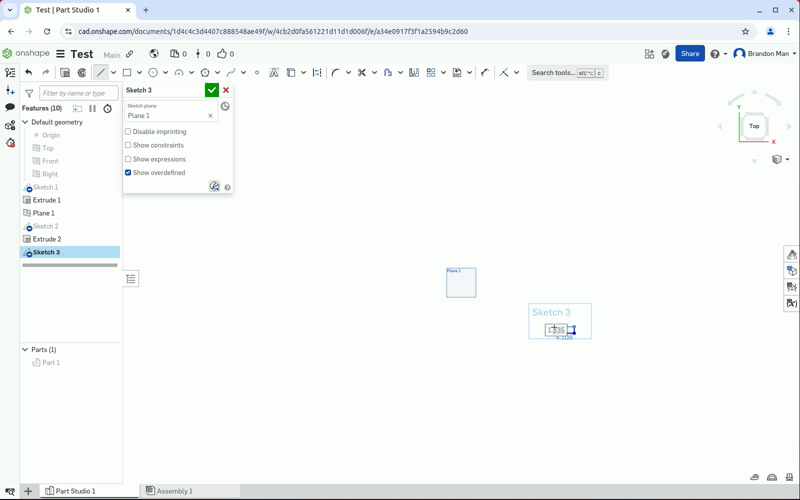
key_up(shift)
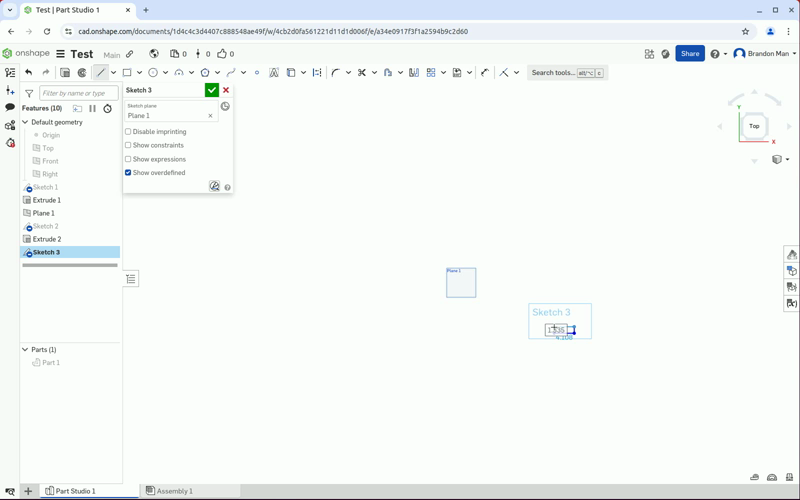
mouse_move(584, 326)
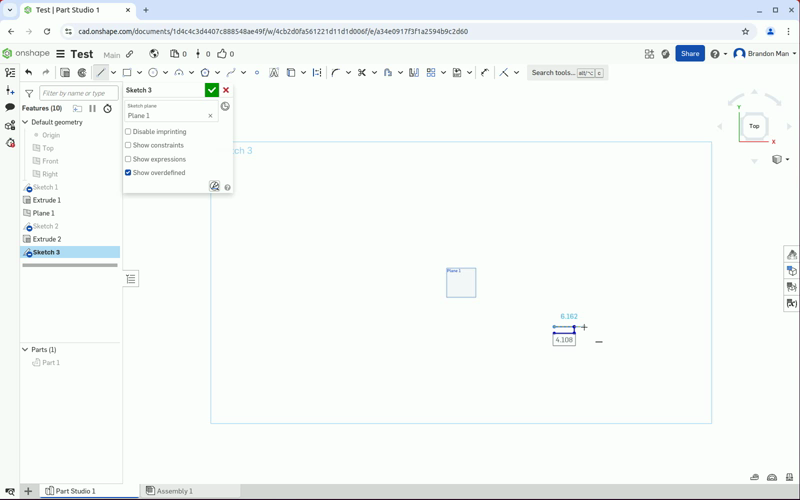
key_down(shift)
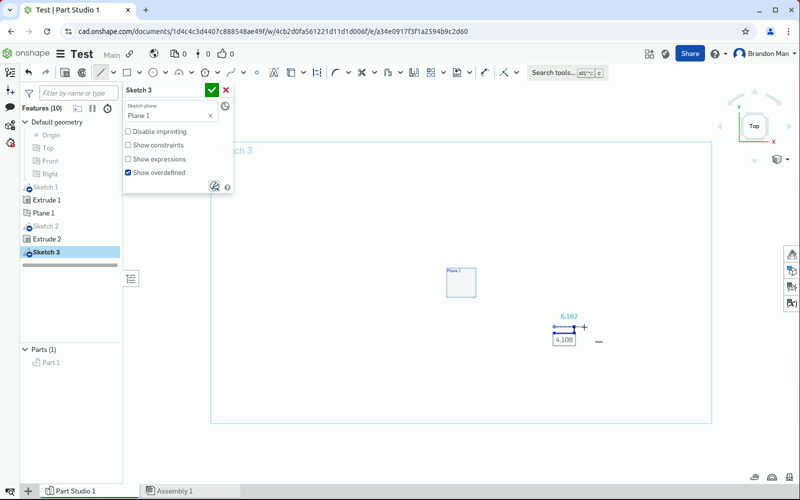
mouse_move(554, 333)
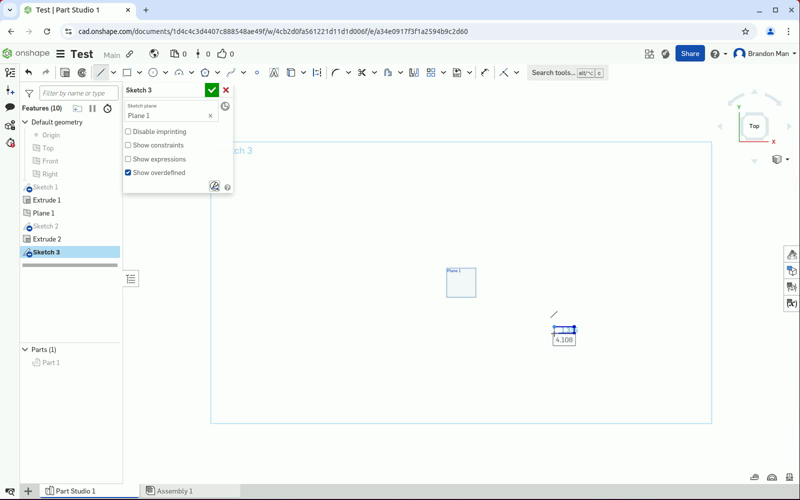
scroll(6)
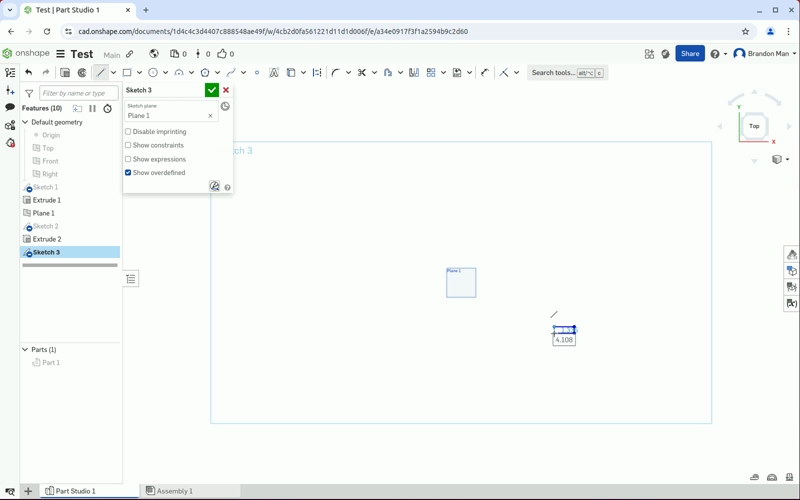
scroll(6)
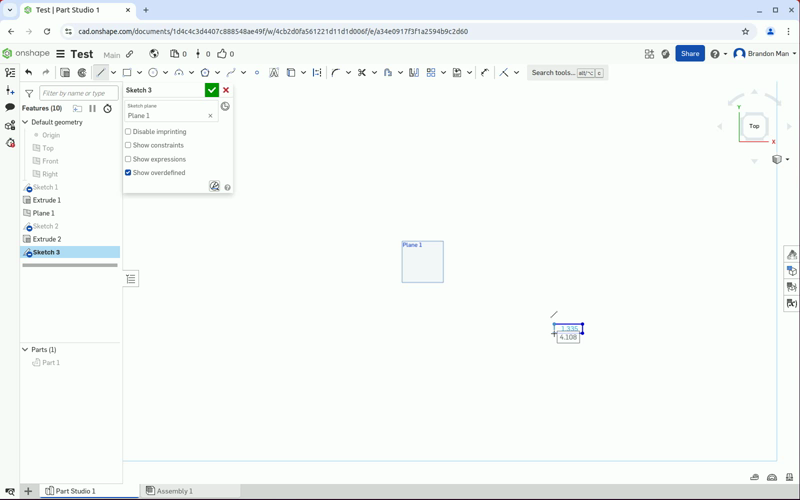
scroll(6)
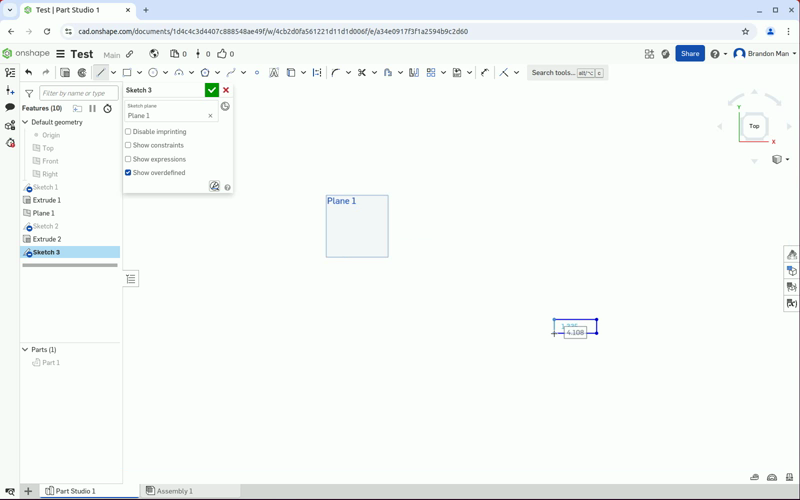
scroll(6)
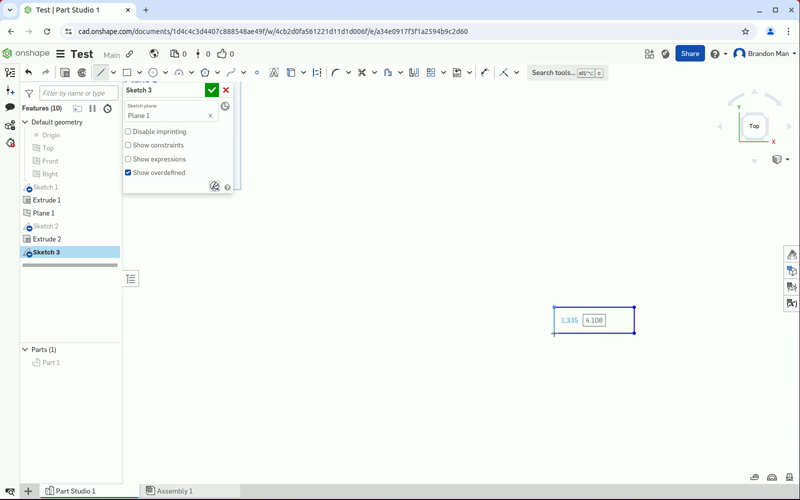
scroll(6)
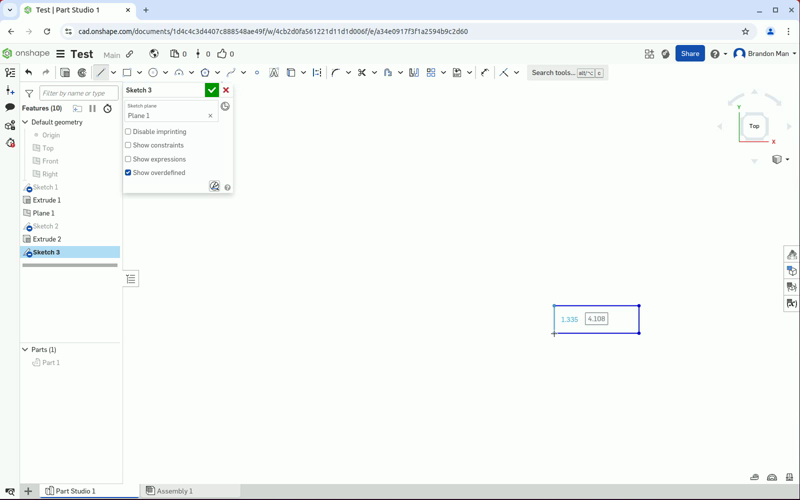
scroll(6)
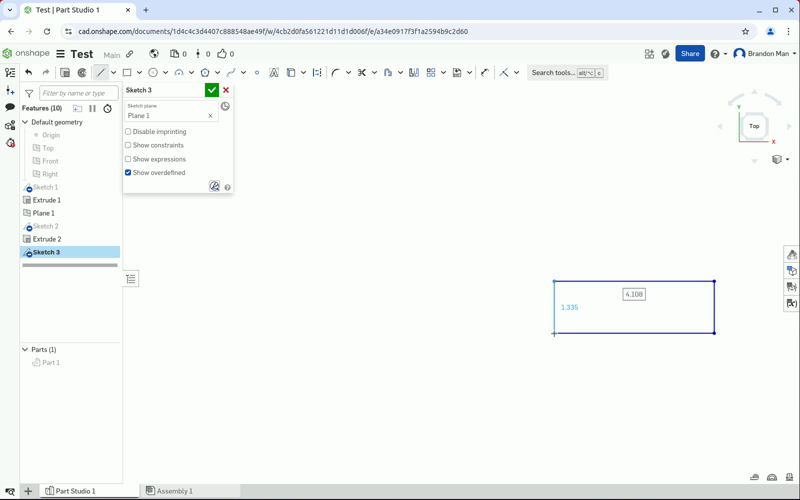
scroll(6)
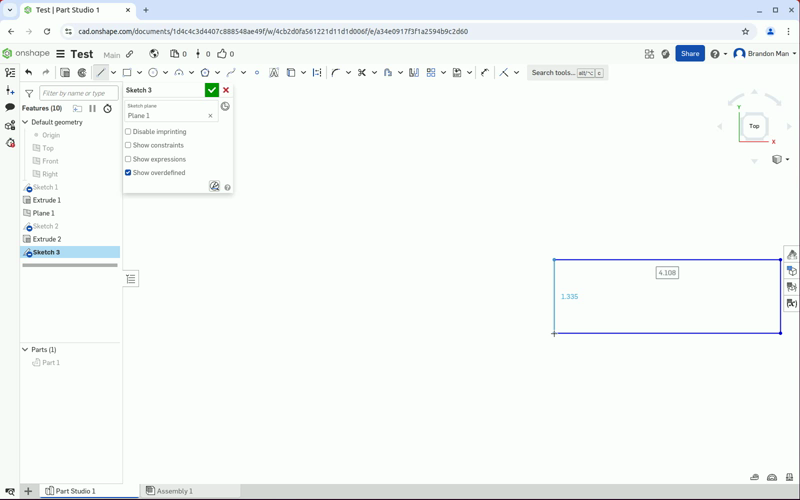
key_up(shift)
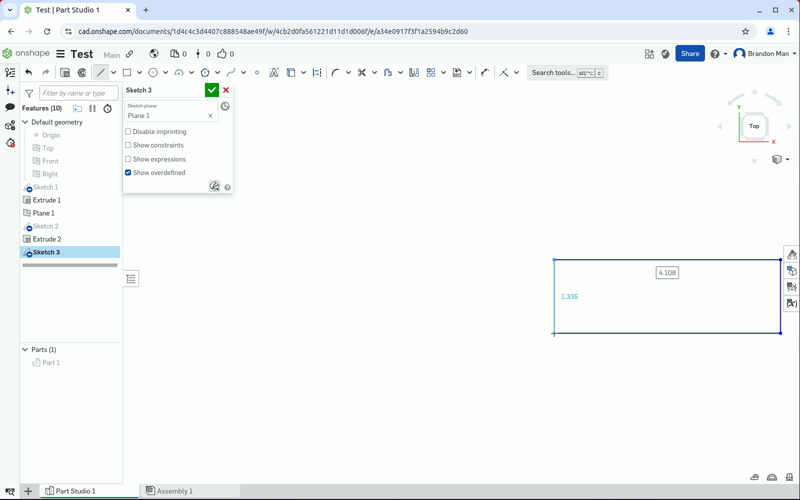
click(554, 333)
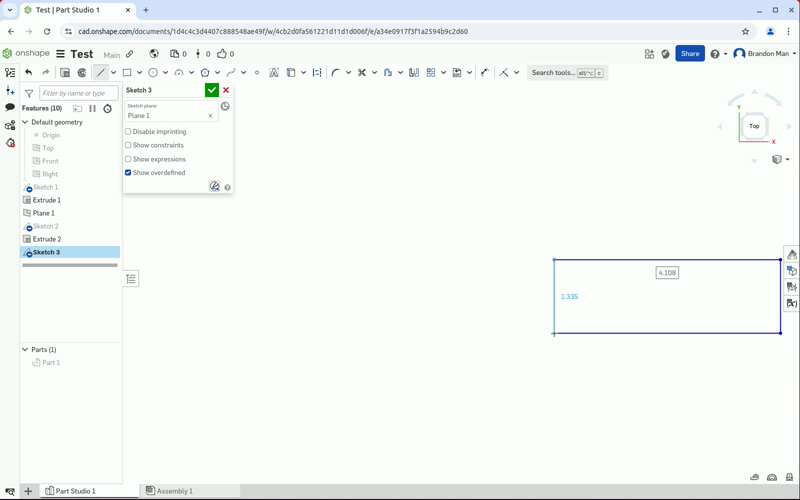
scroll(-6)
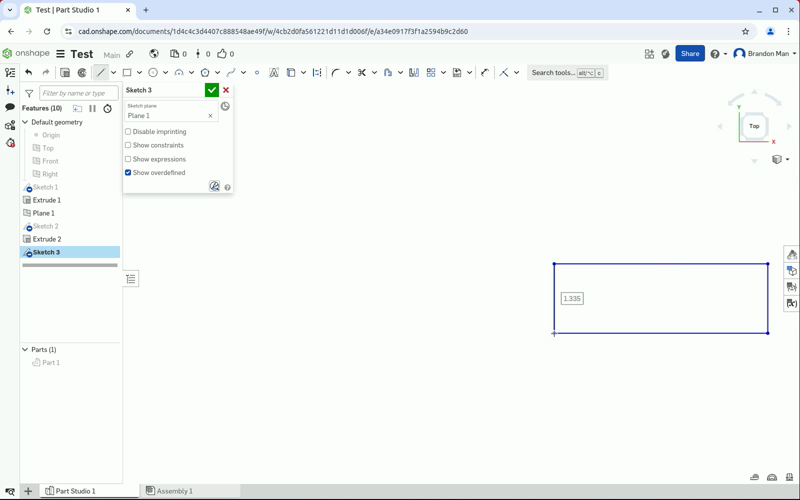
scroll(-6)
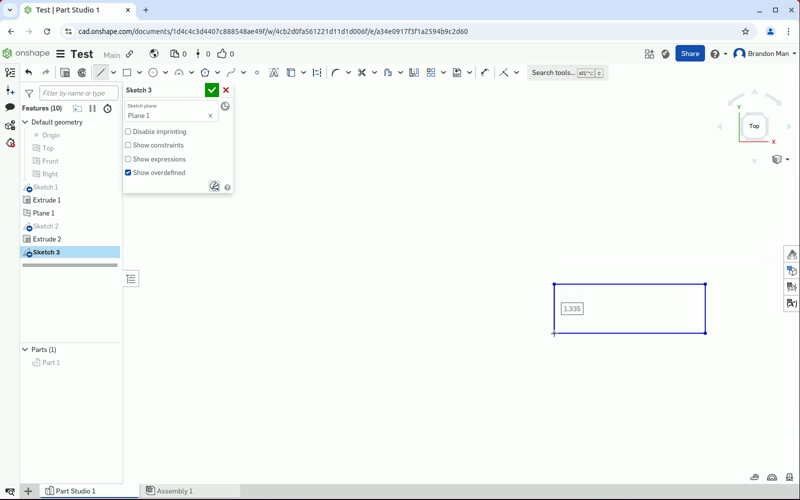
scroll(-6)
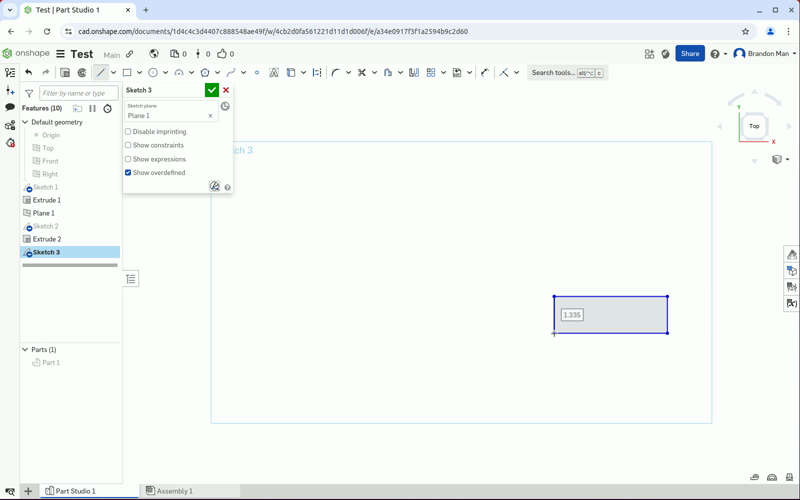
scroll(-6)
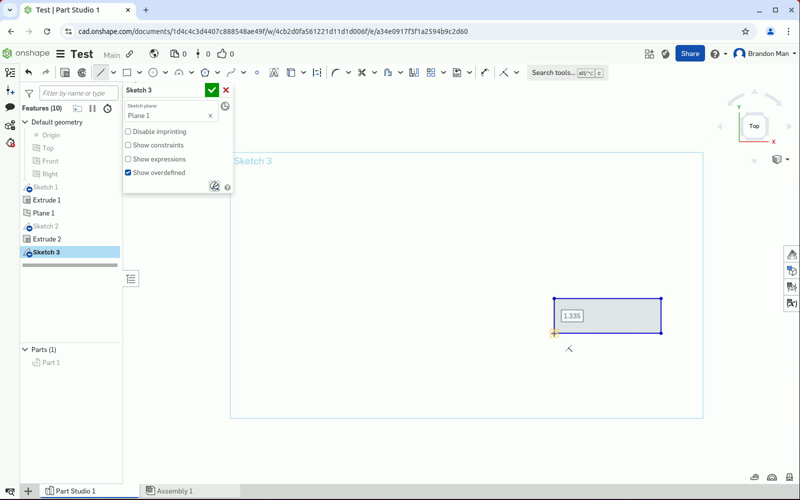
scroll(-6)
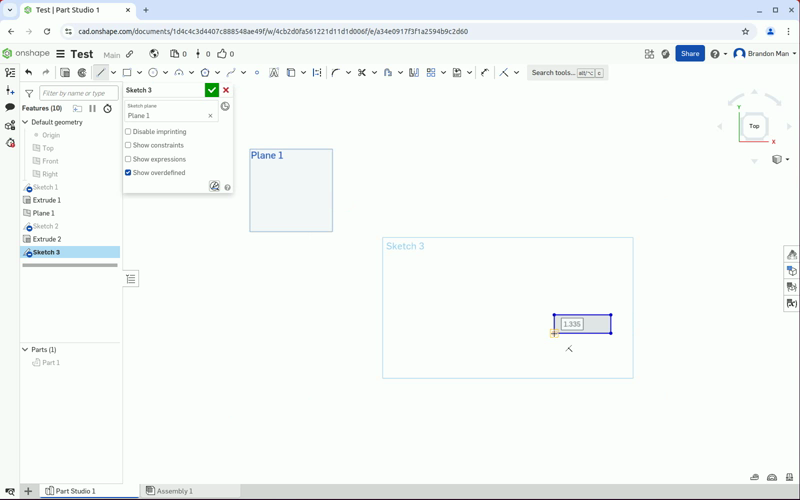
scroll(-6)
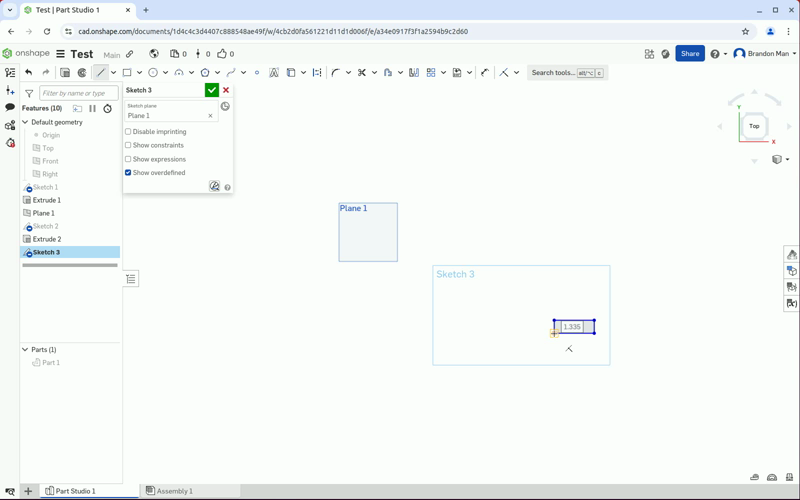
scroll(-6)
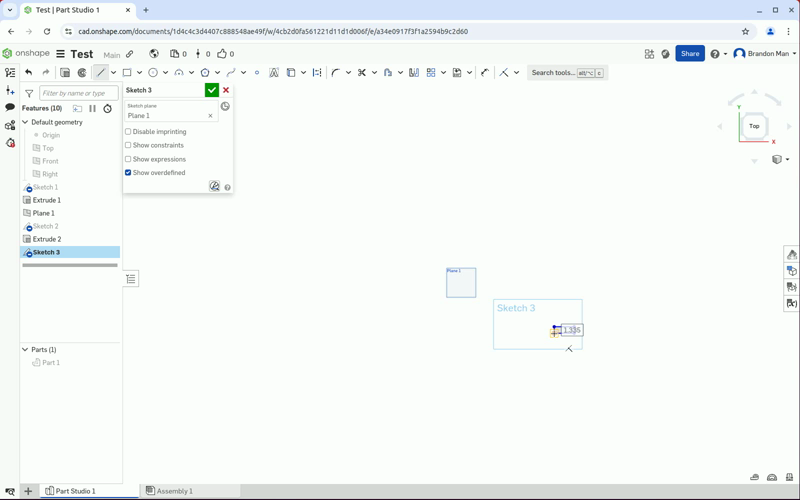
key(esc)
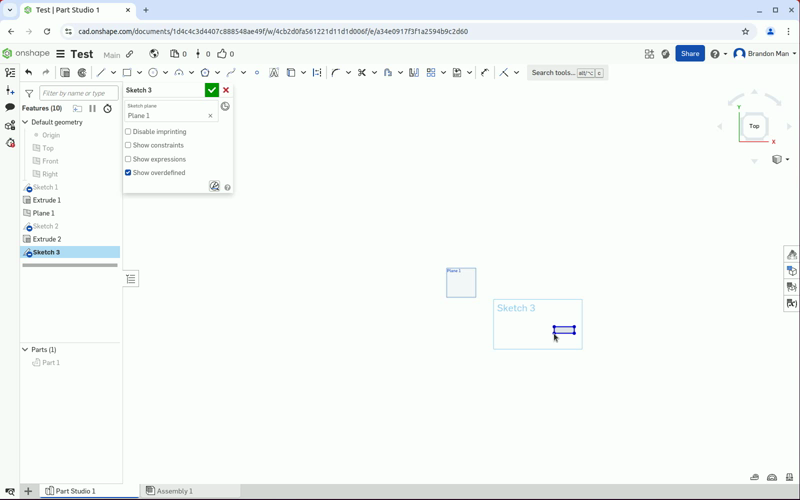
mouse_move(564, 327)
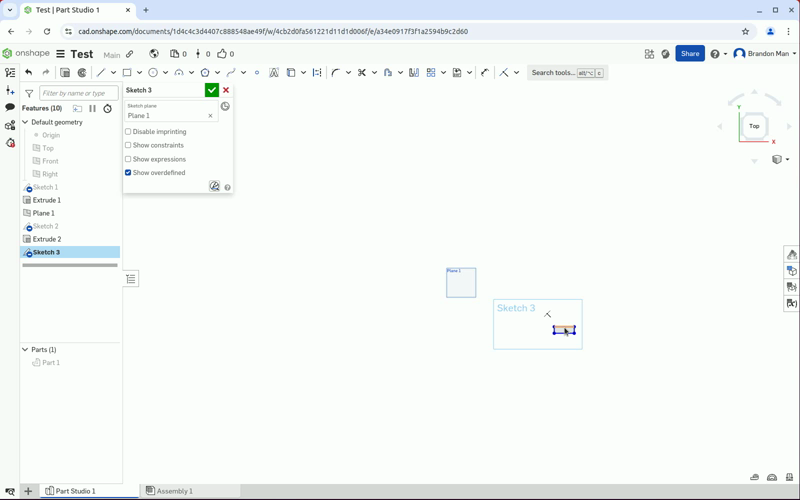
scroll(6)
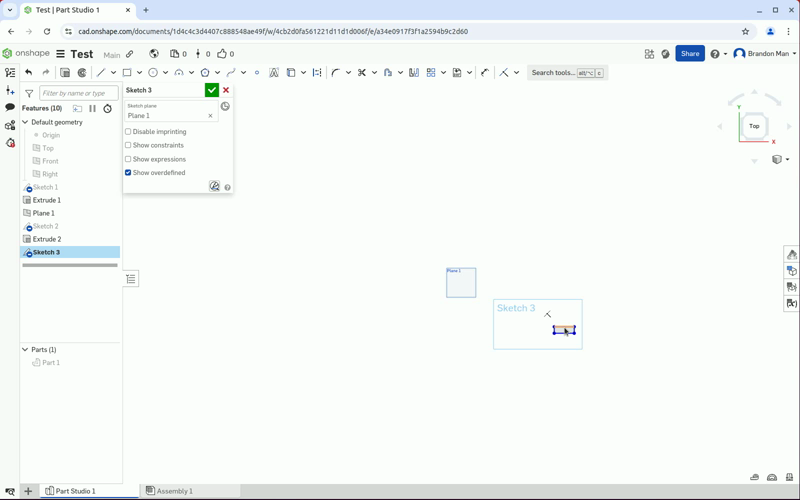
scroll(6)
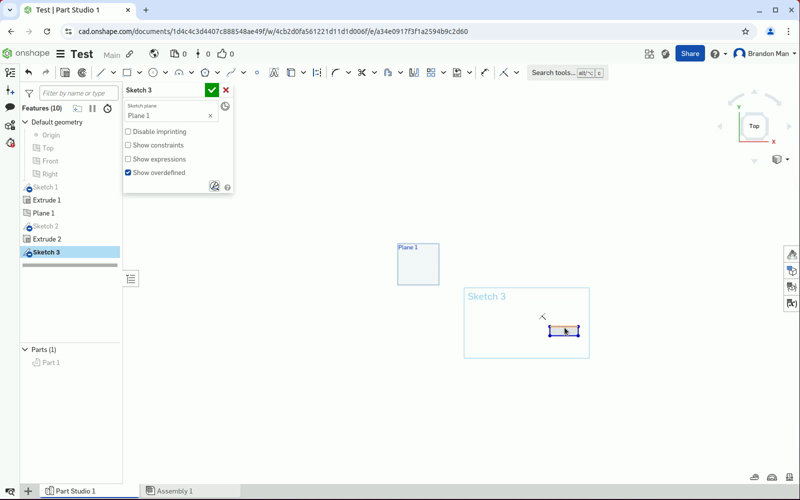
scroll(6)
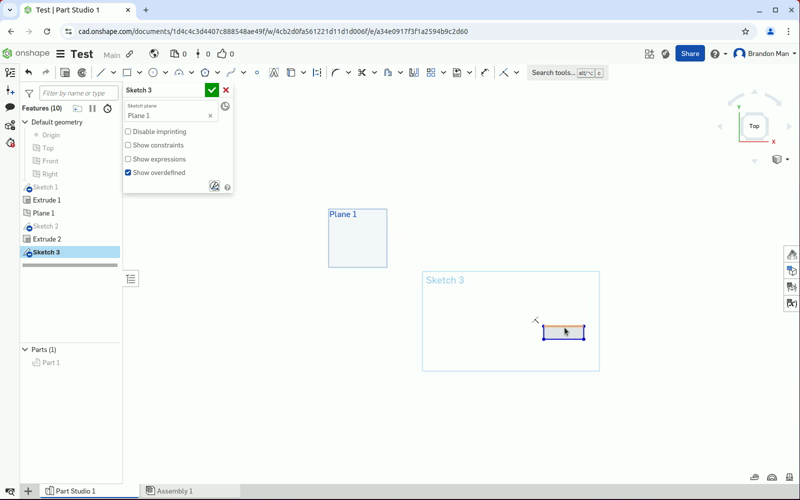
scroll(6)
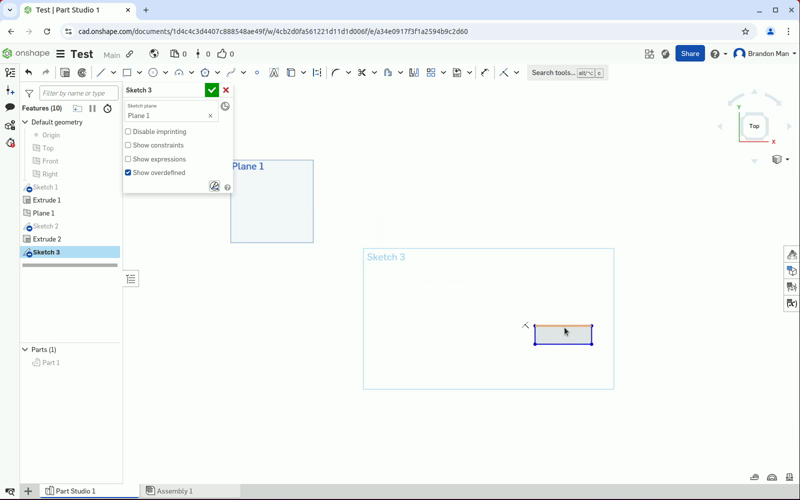
scroll(6)
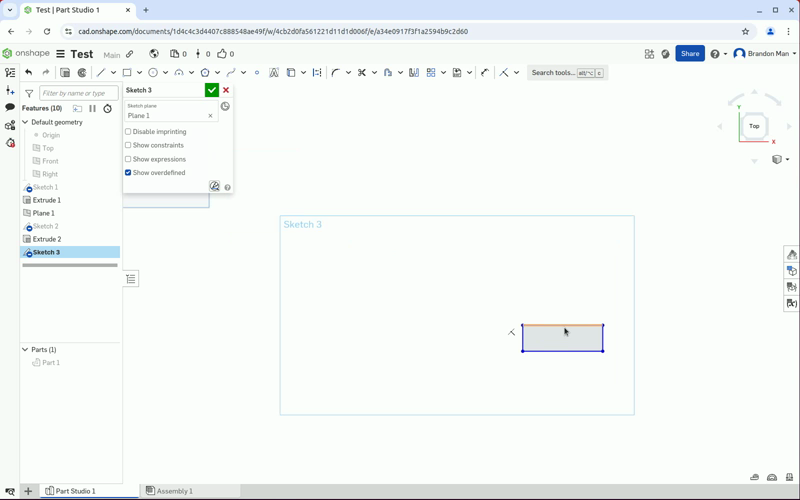
scroll(6)
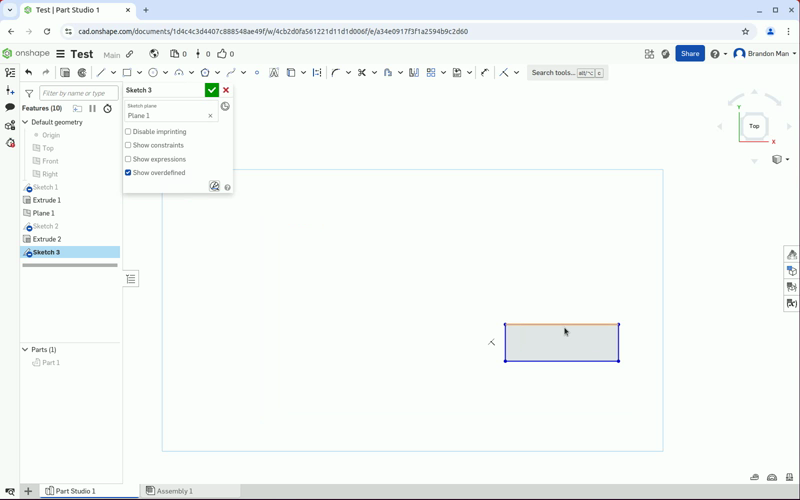
scroll(6)
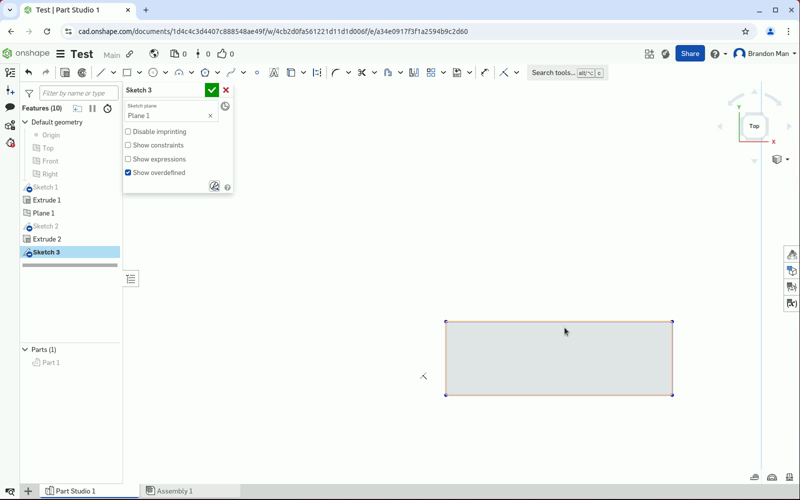
click(564, 327)
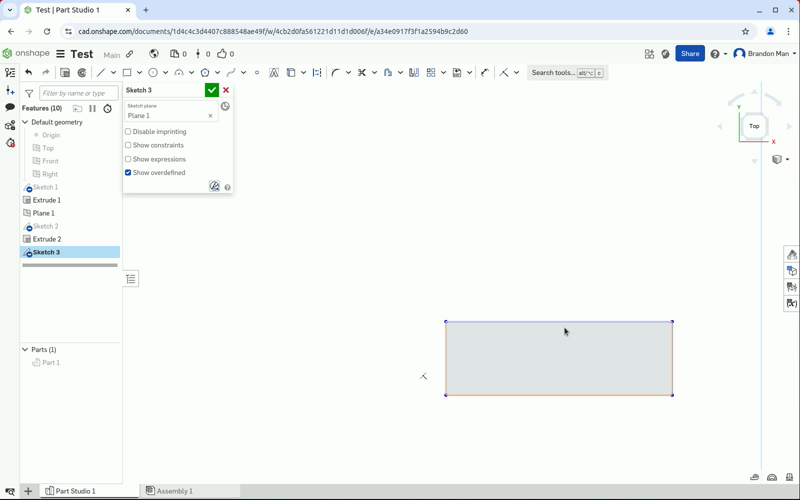
scroll(-6)
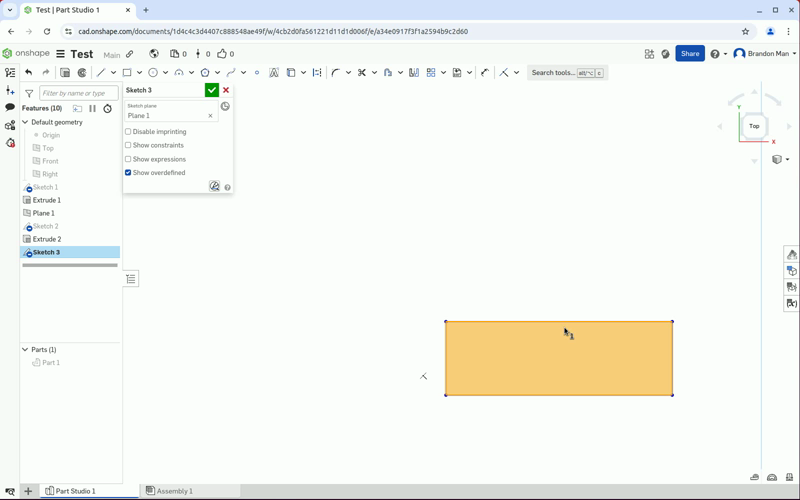
scroll(-6)
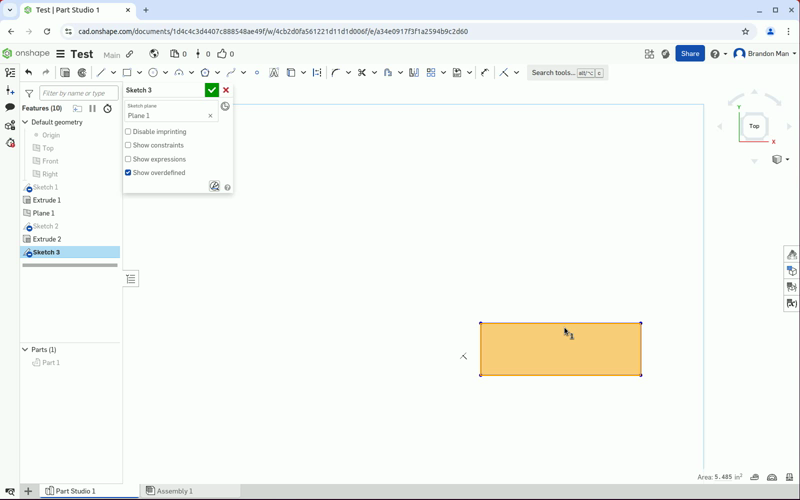
scroll(-6)
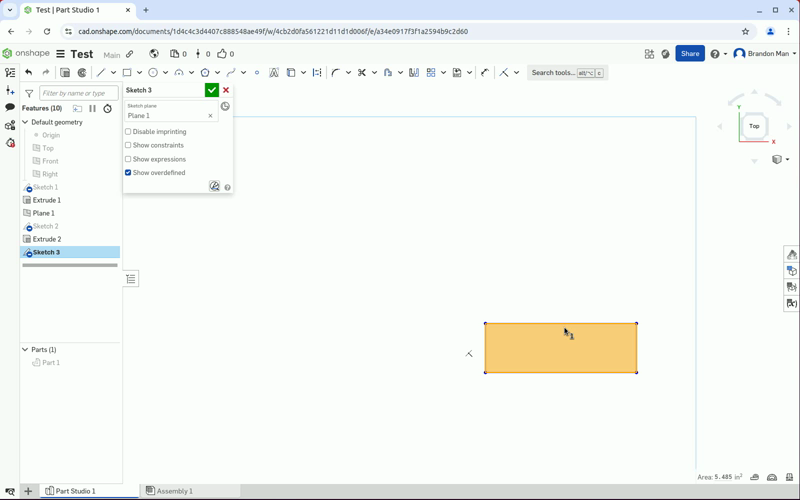
scroll(-6)
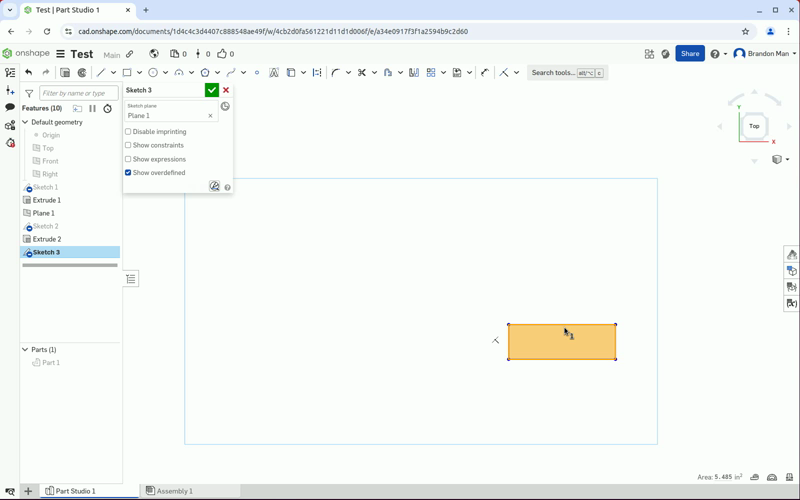
scroll(-6)
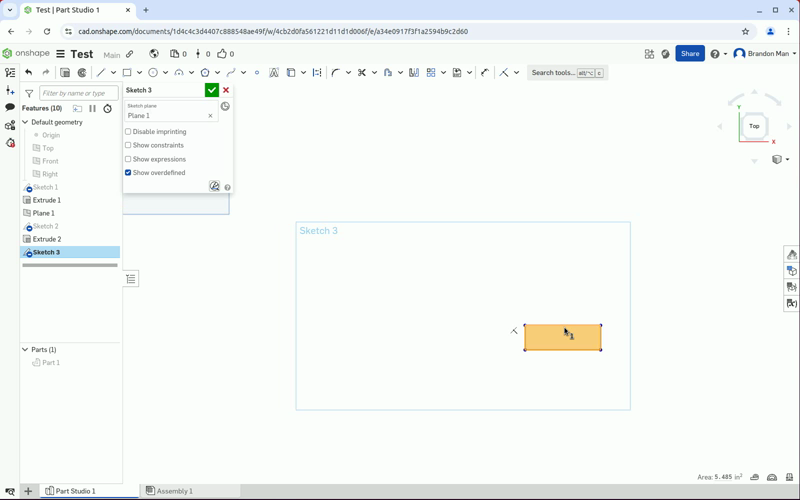
scroll(-6)
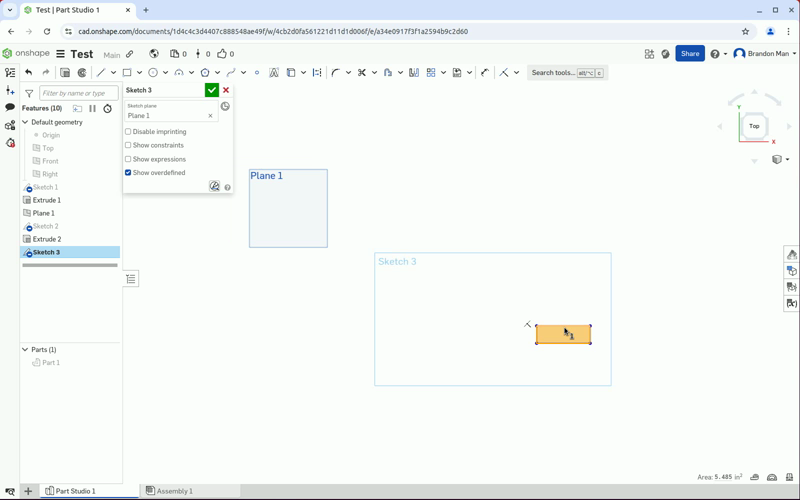
scroll(-6)
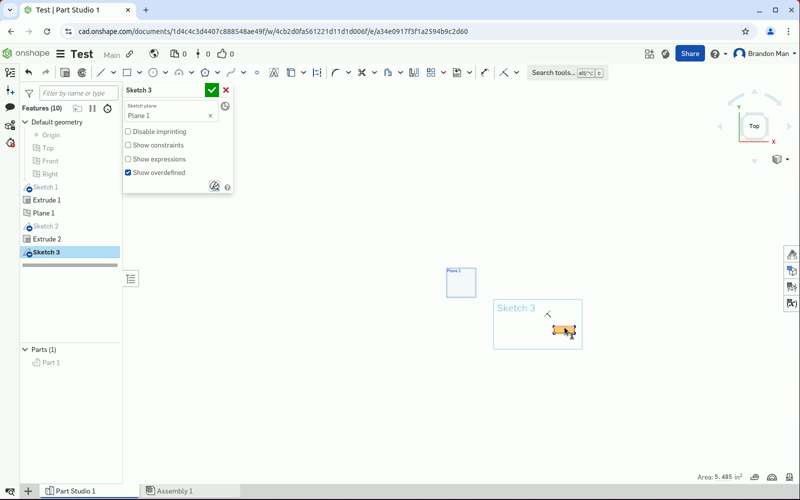
mouse_move(73, 352)
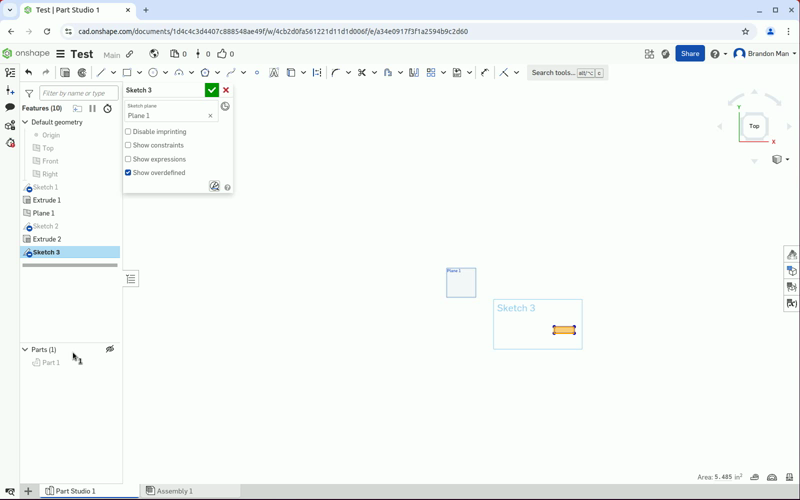
key(shift+y)
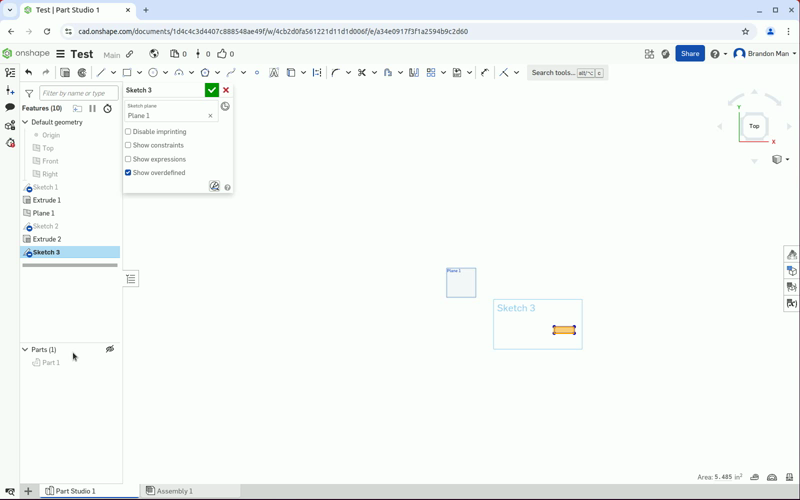
key(shift+e)
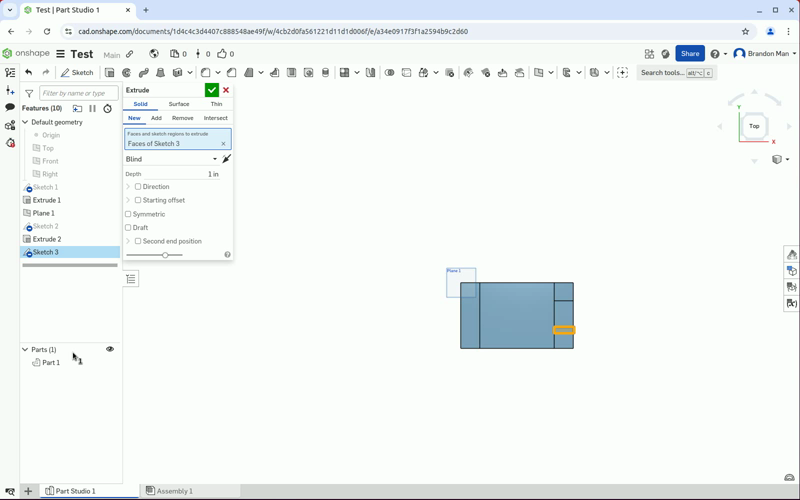
mouse_move(143, 106)
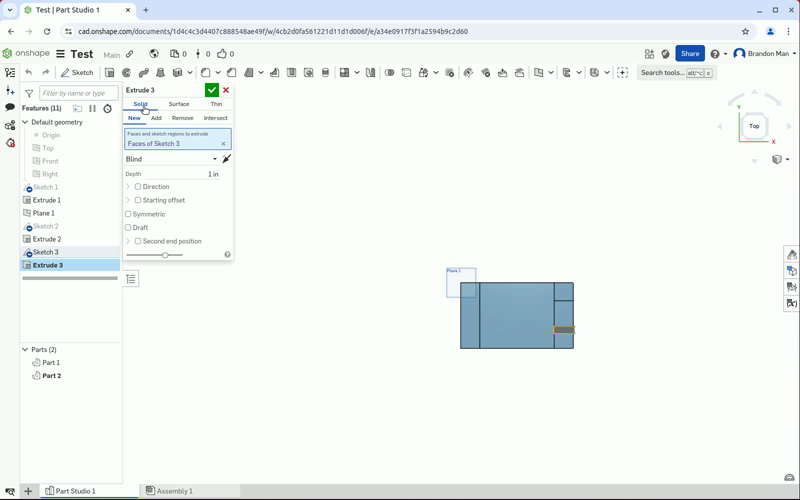
click(143, 106)
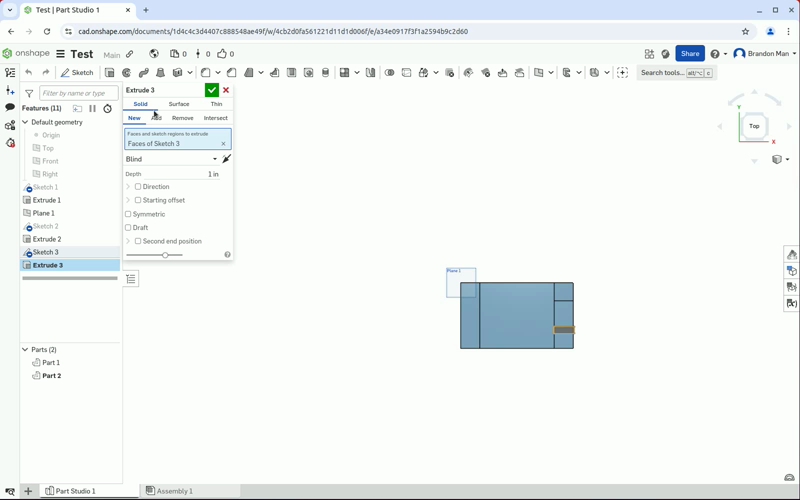
mouse_move(186, 120)
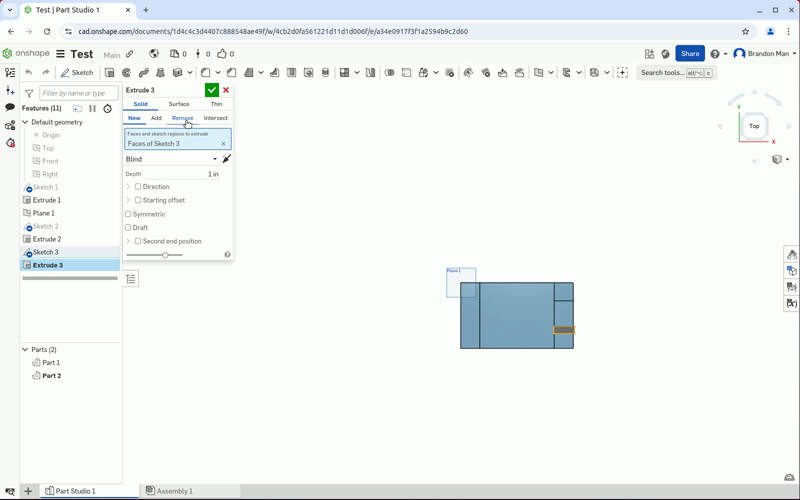
click(186, 120)
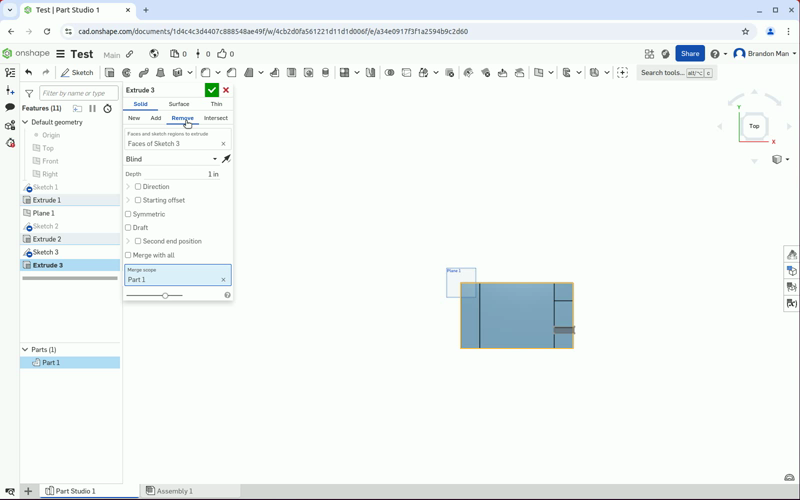
key(tab, 4)
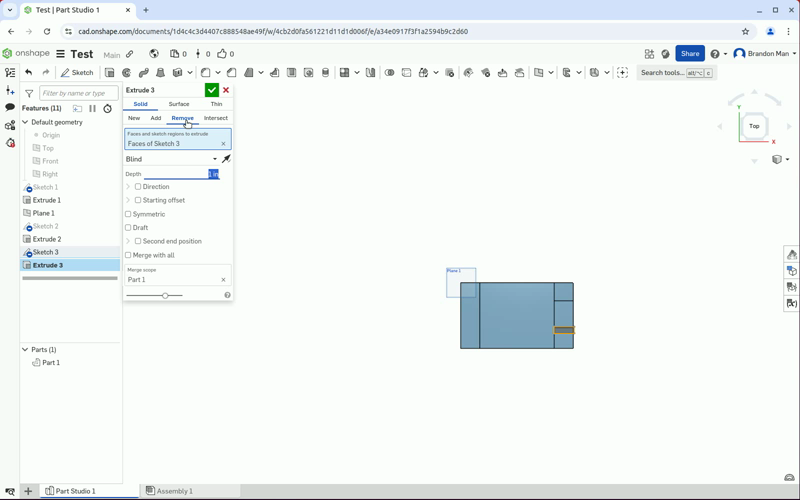
text(6.74)
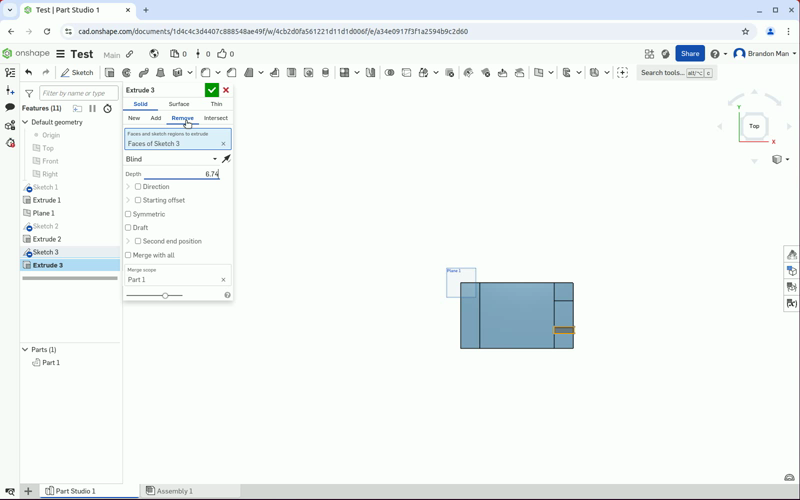
key(tab, 6)
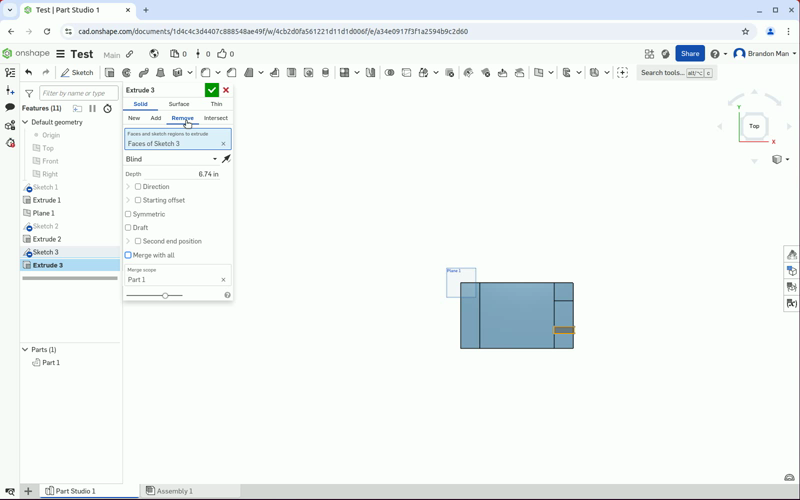
key(space)
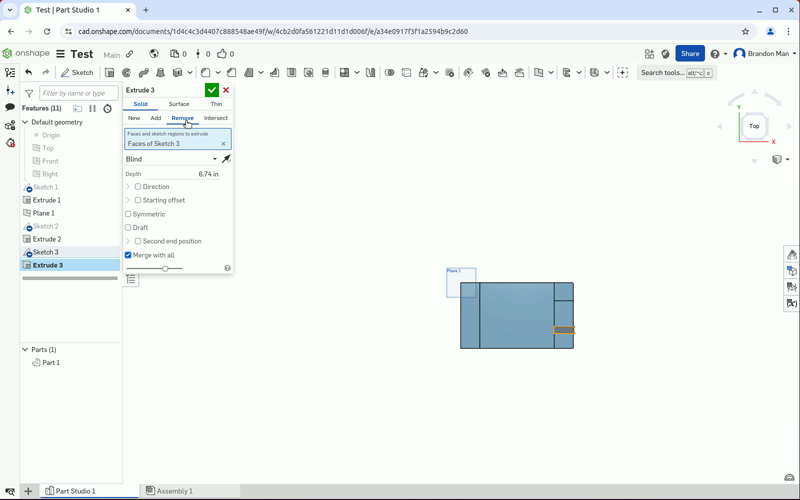
key(enter)
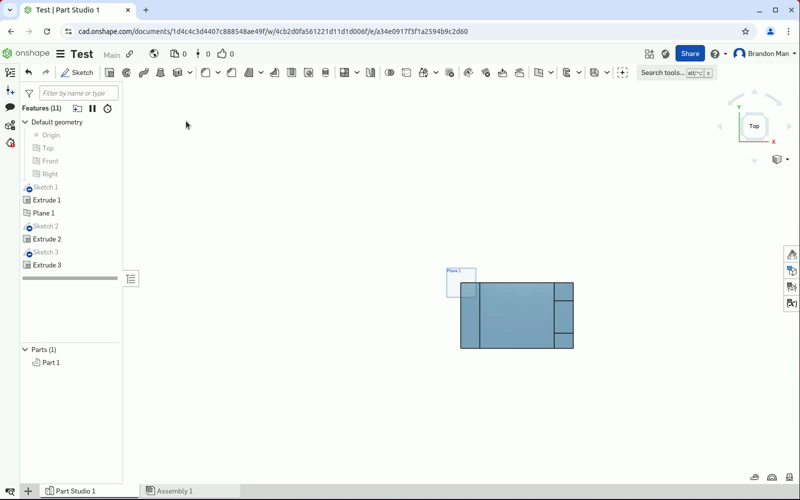
key(shift+h)
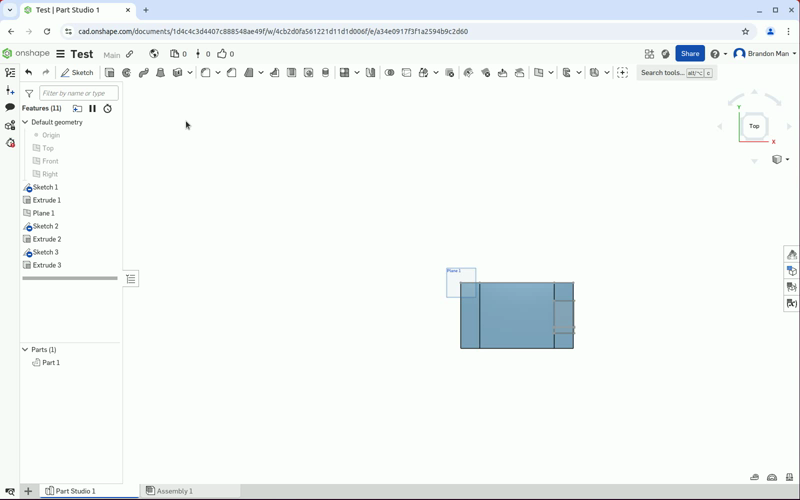
key(shift+h)
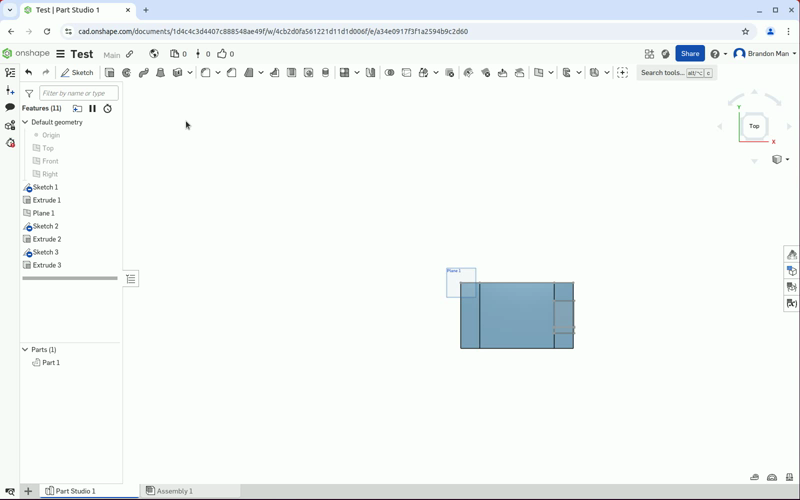
key(shift+7)
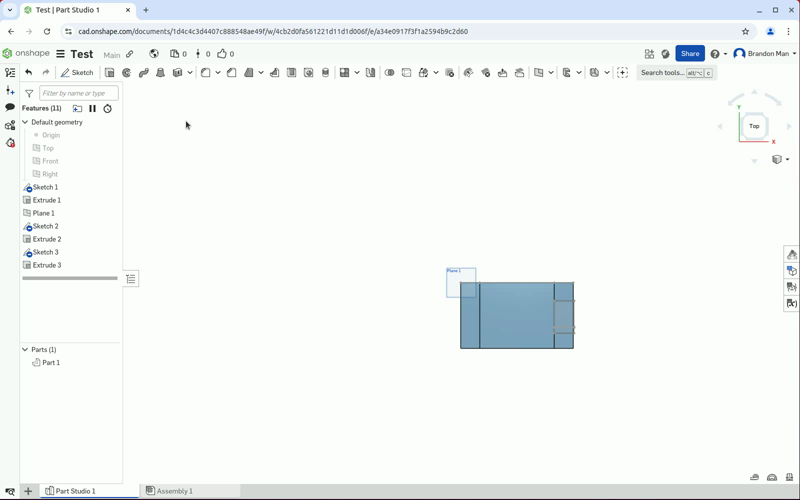
key(up, 3)
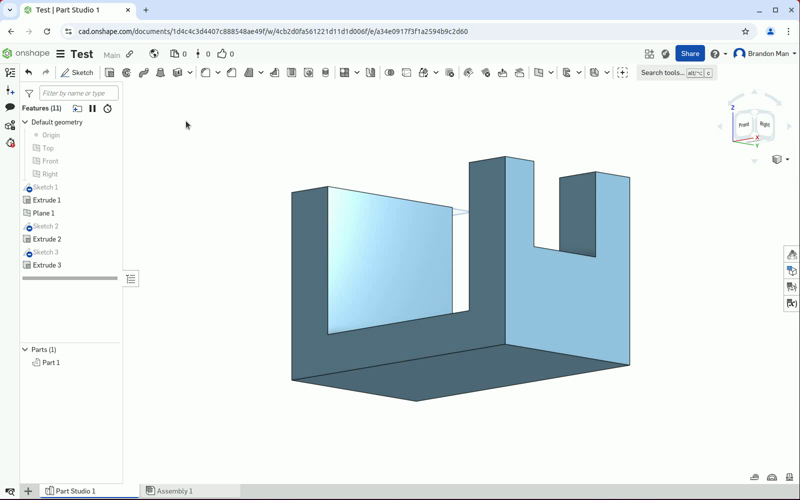
key(left, 3)
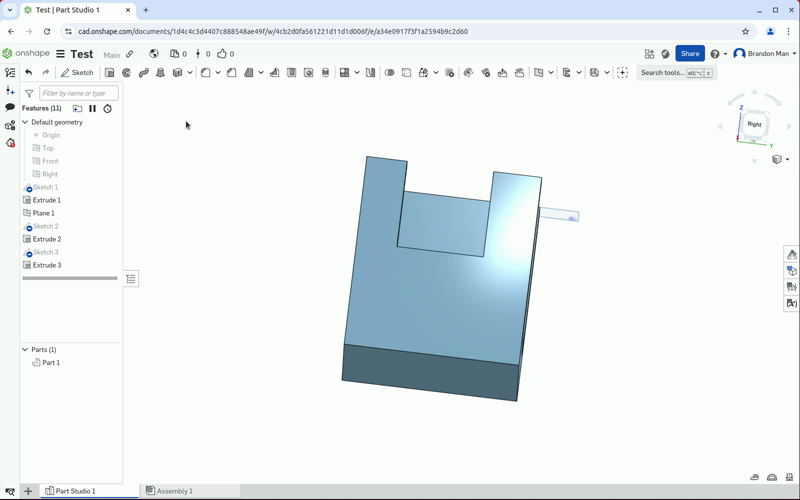
key(right, 3)
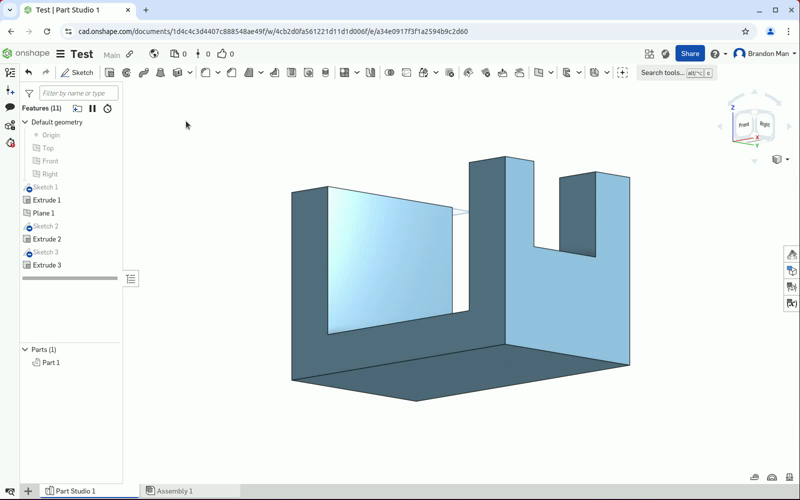
key(down, 3)
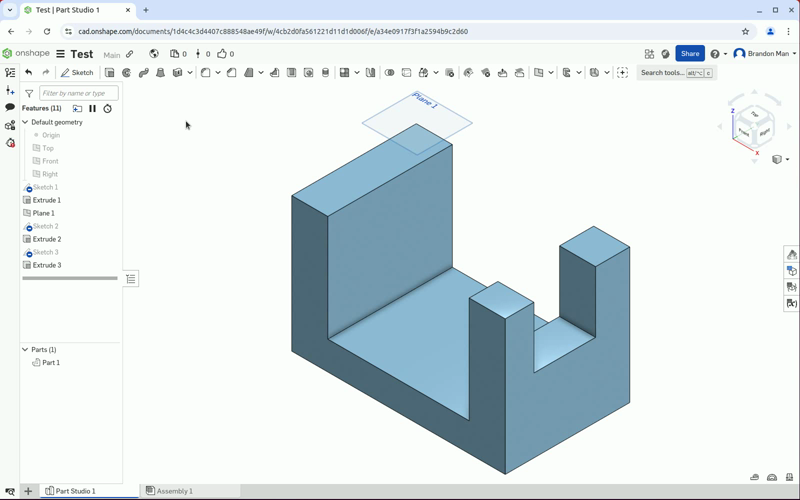
mouse_move(73, 189)
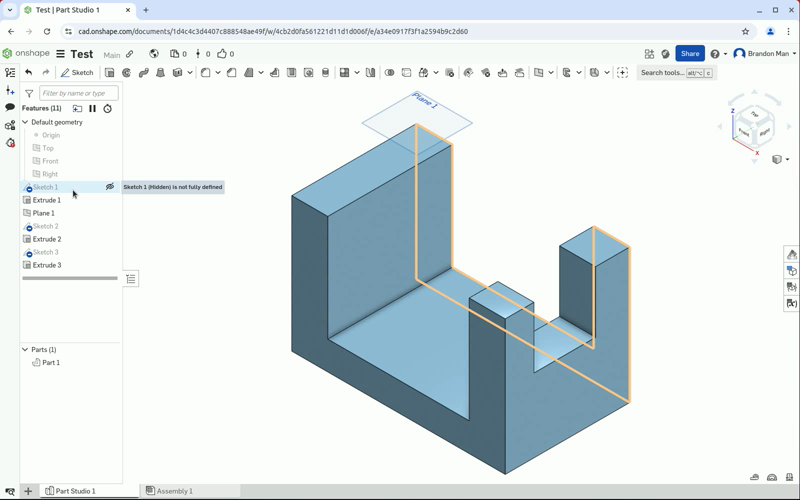
click(73, 189)